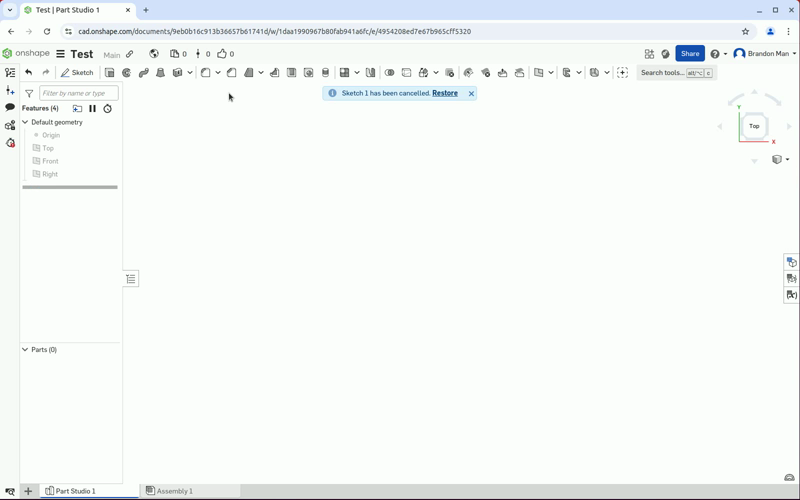
key(shift+h)
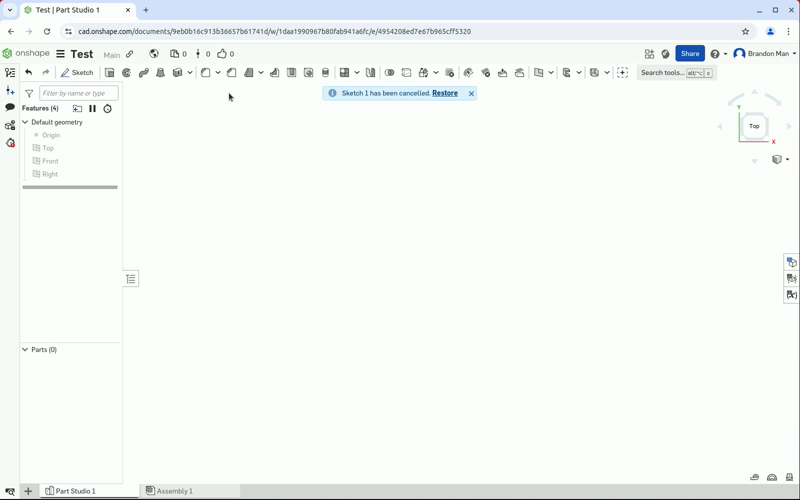
mouse_move(73, 352)
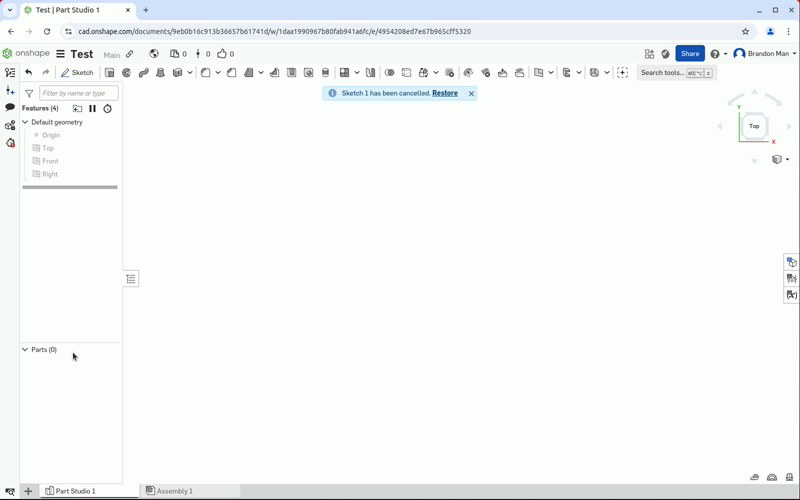
key(y)
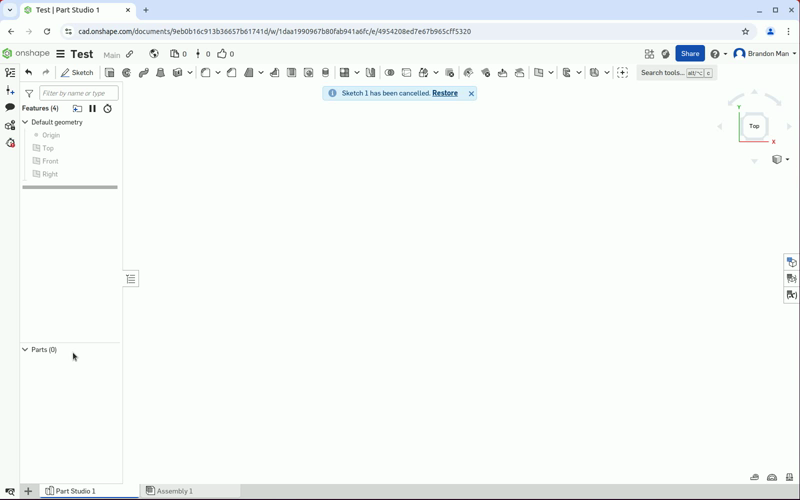
key(shift+p)
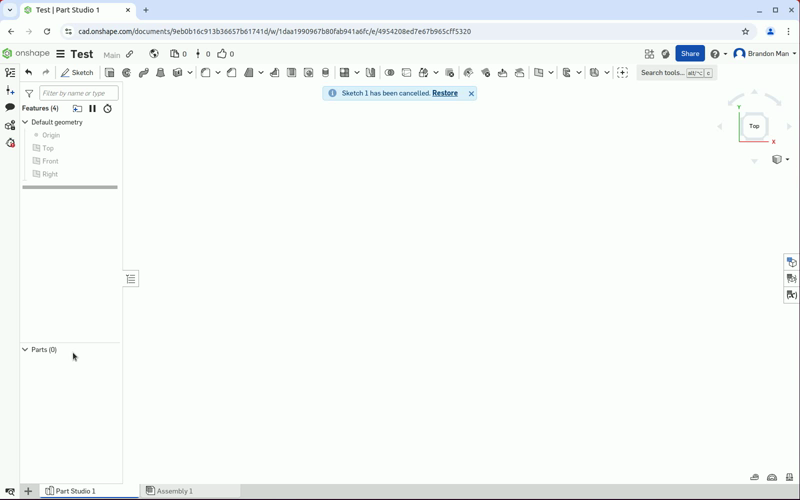
key(space)
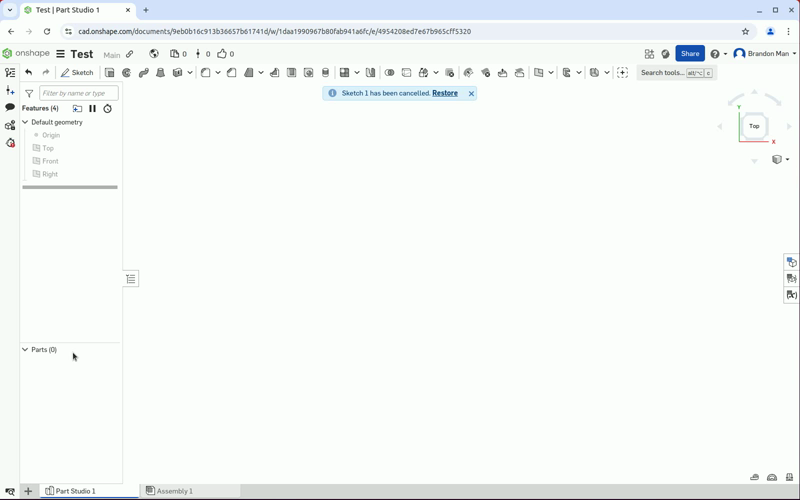
key_down(shift)
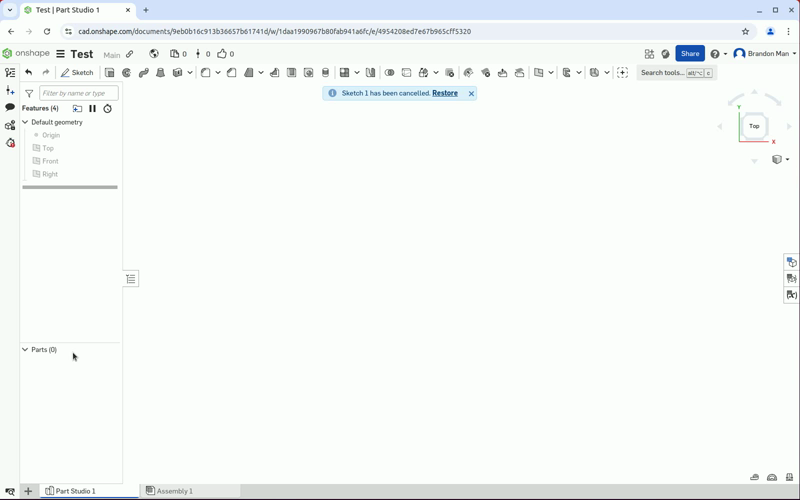
key(up)
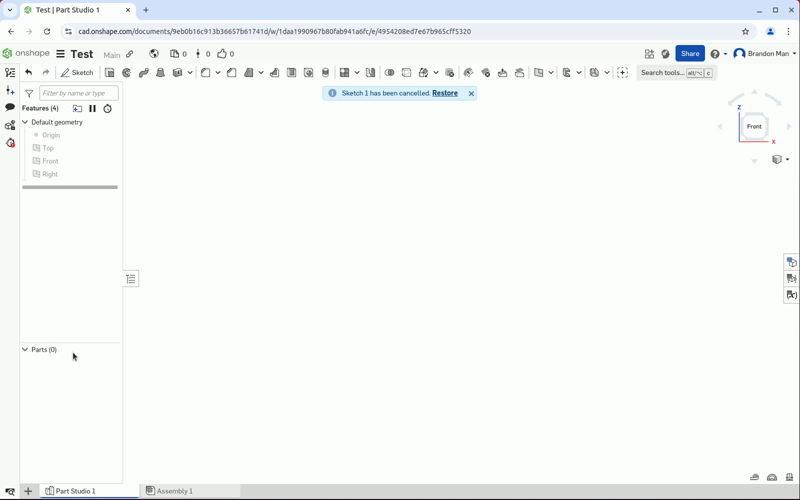
key_up(shift)
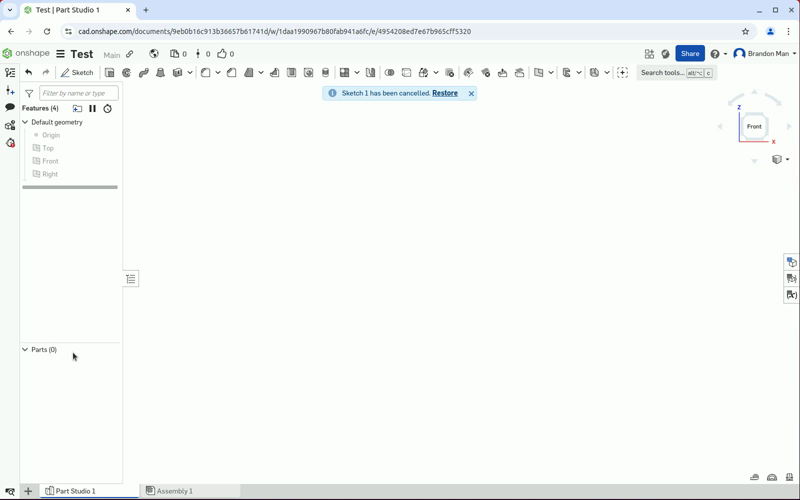
mouse_move(73, 352)
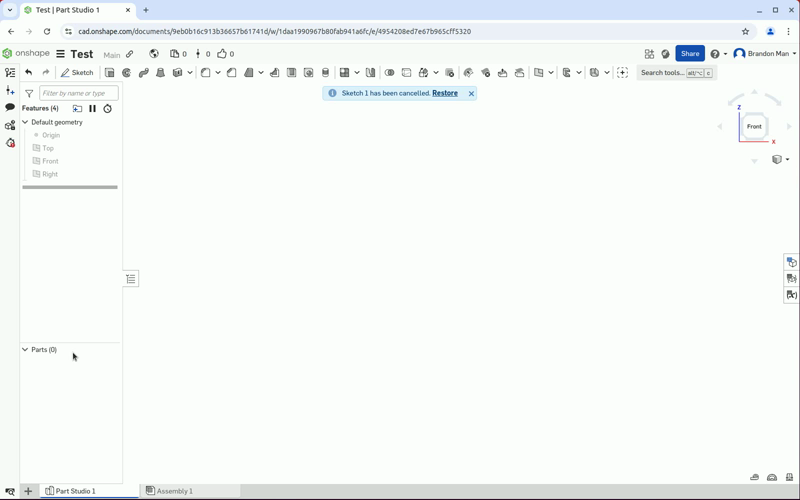
key(shift+y)
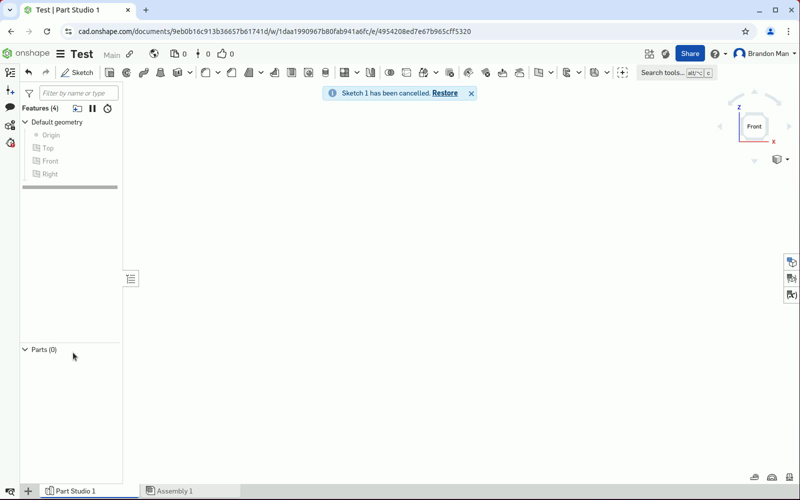
key(shift+s)
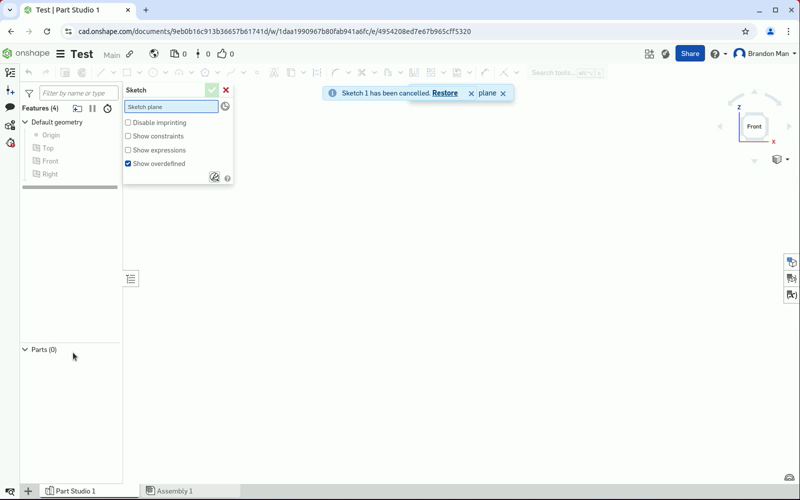
mouse_move(73, 163)
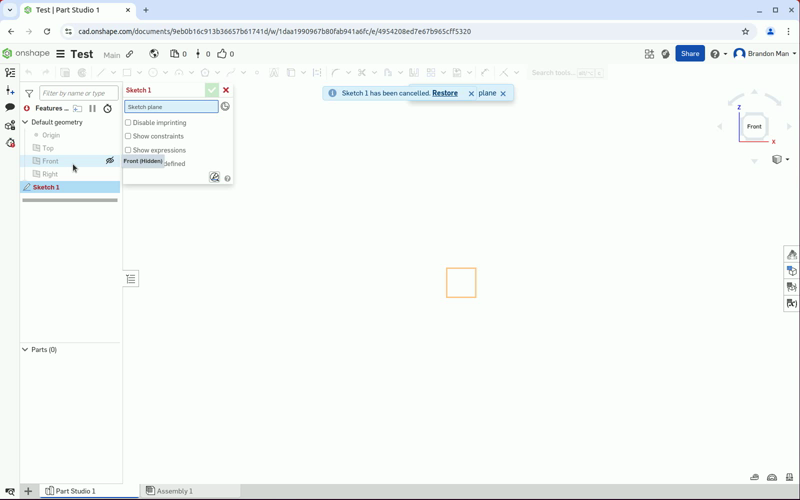
click(73, 163)
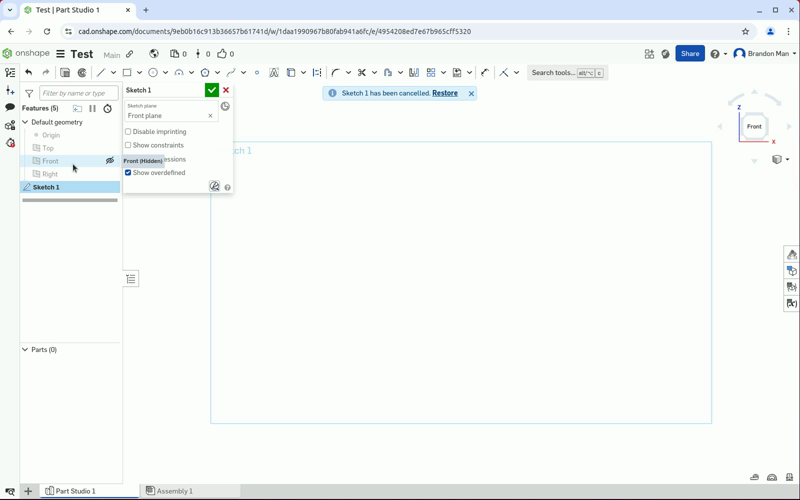
mouse_move(73, 352)
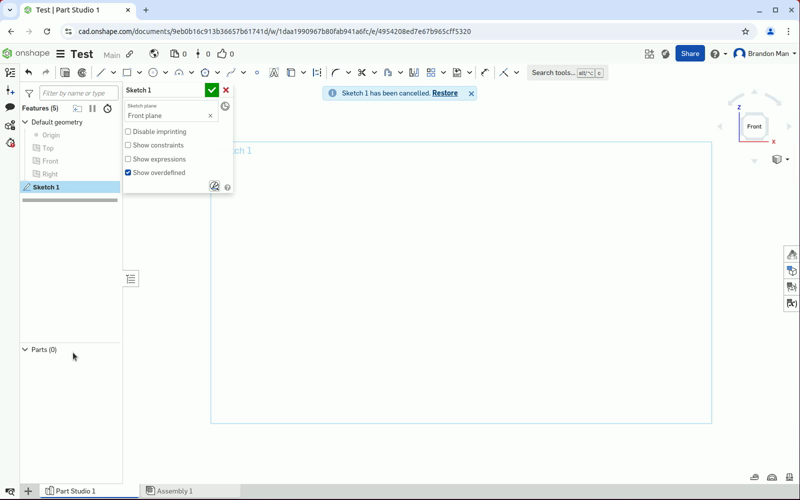
key(y)
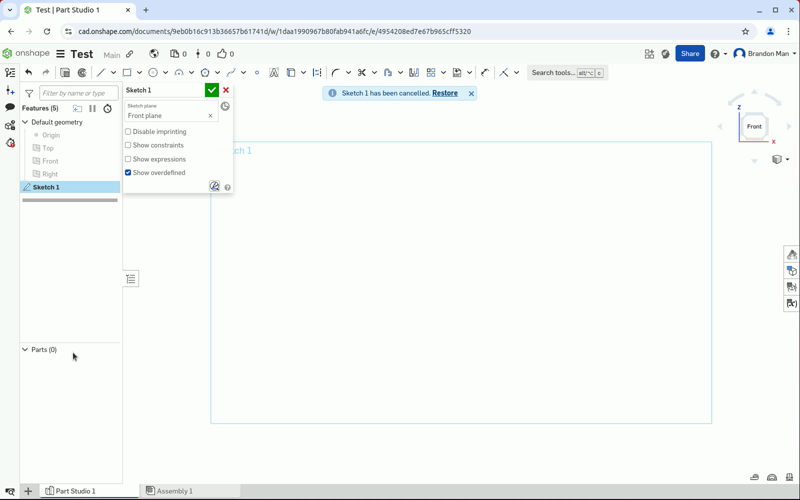
key(a)
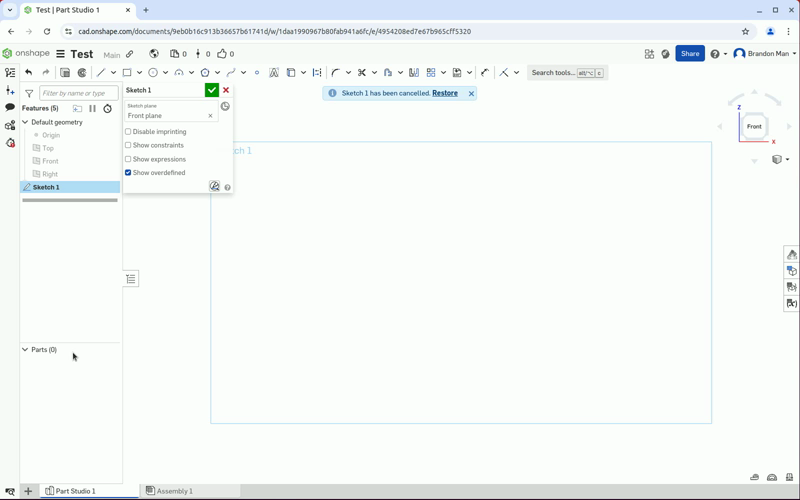
key_down(shift)
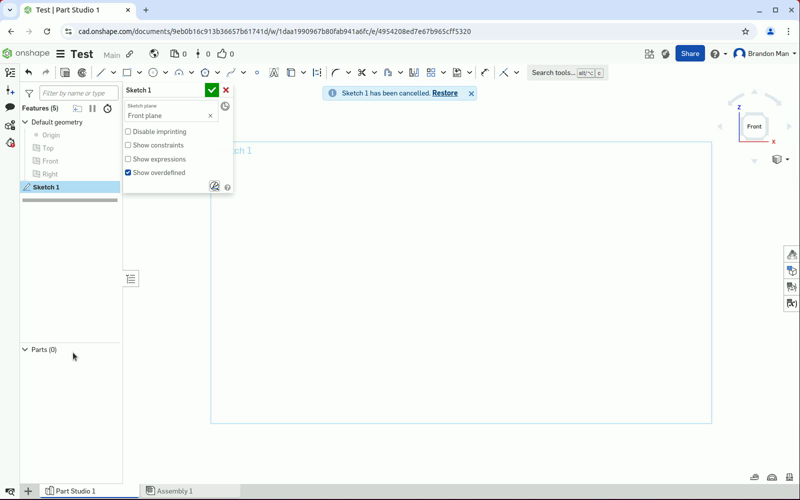
mouse_move(515, 304)
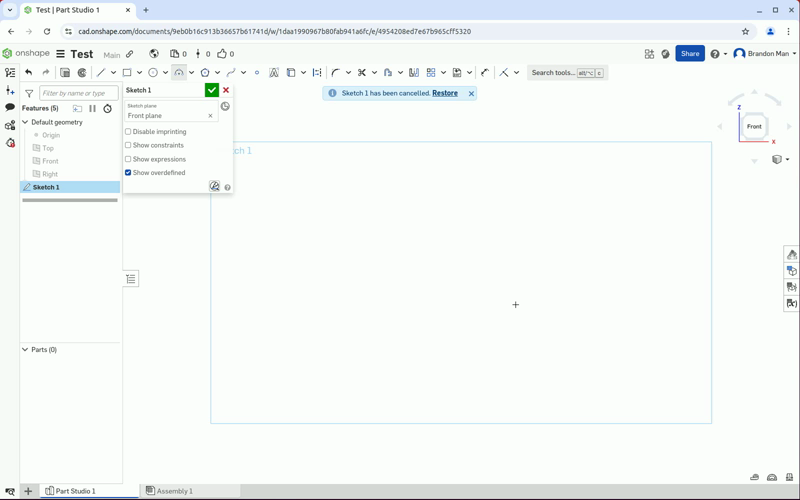
click(515, 304)
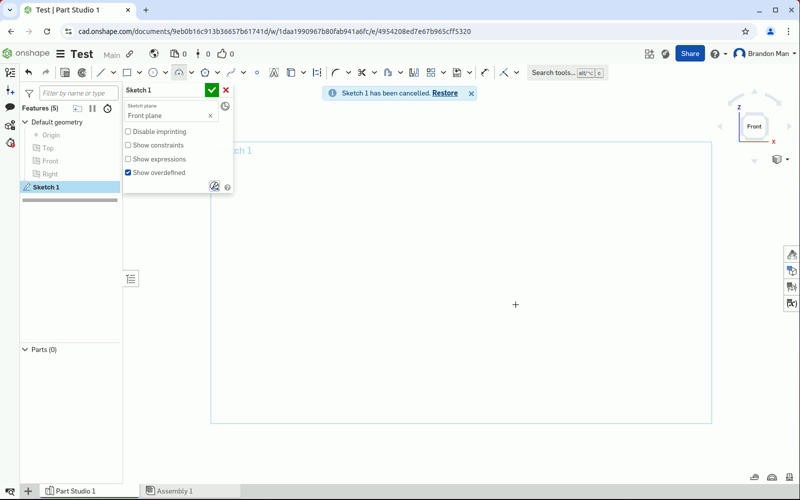
key_up(shift)
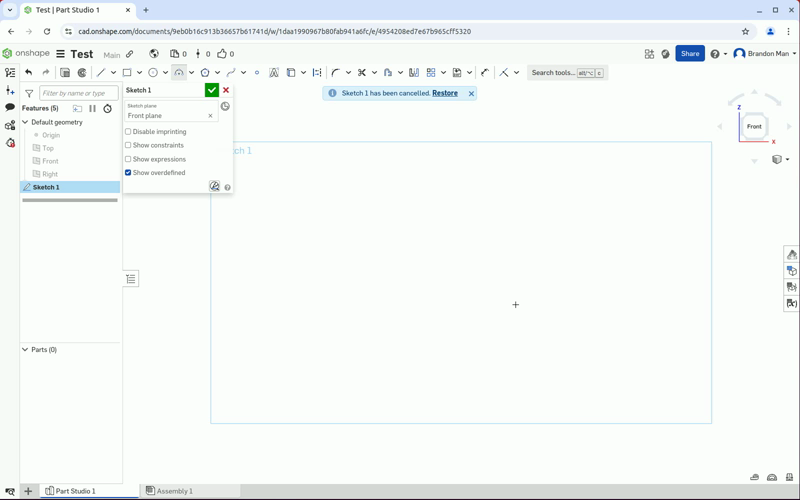
key_down(shift)
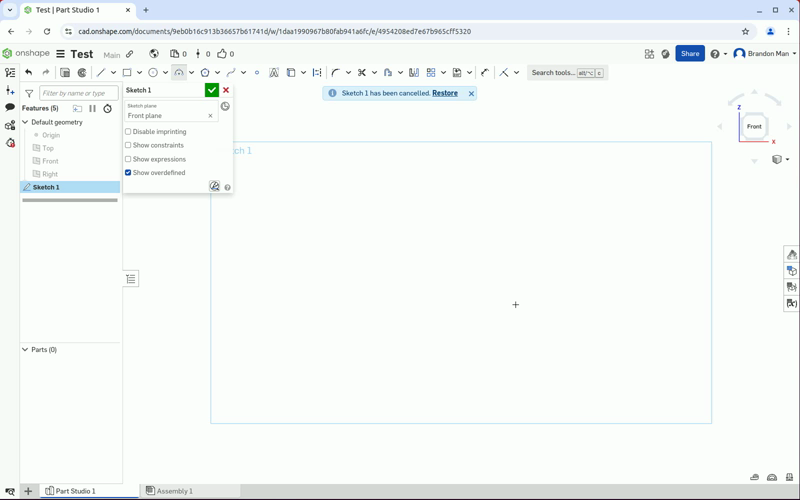
mouse_move(557, 304)
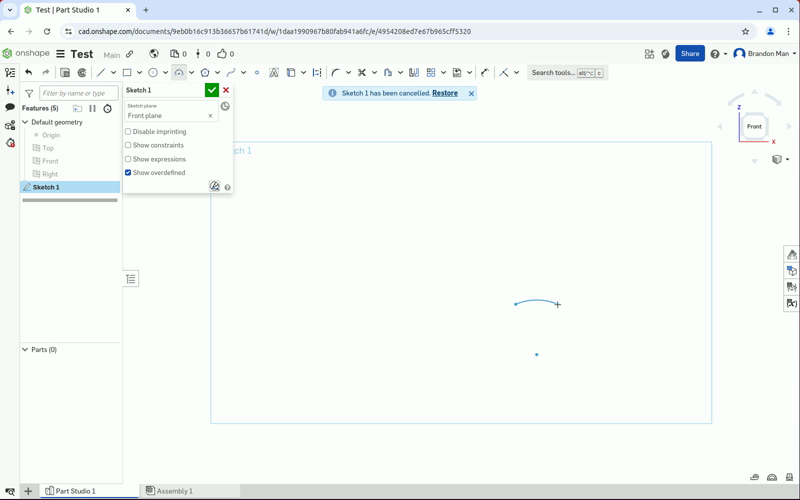
click(557, 304)
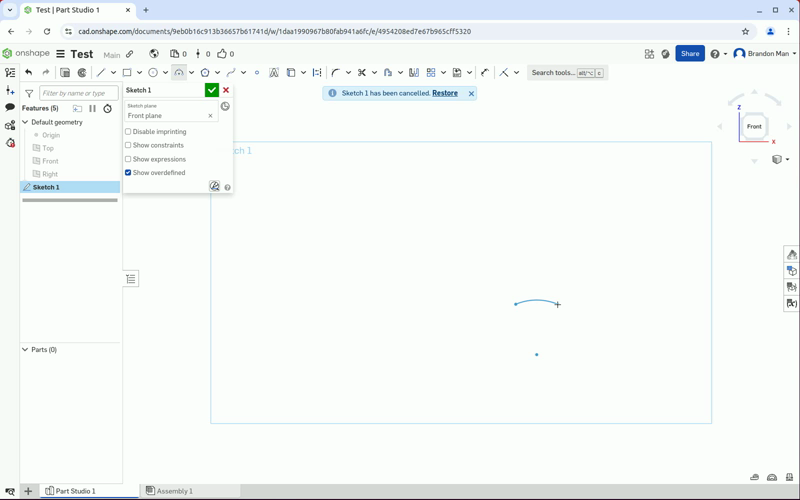
mouse_move(536, 323)
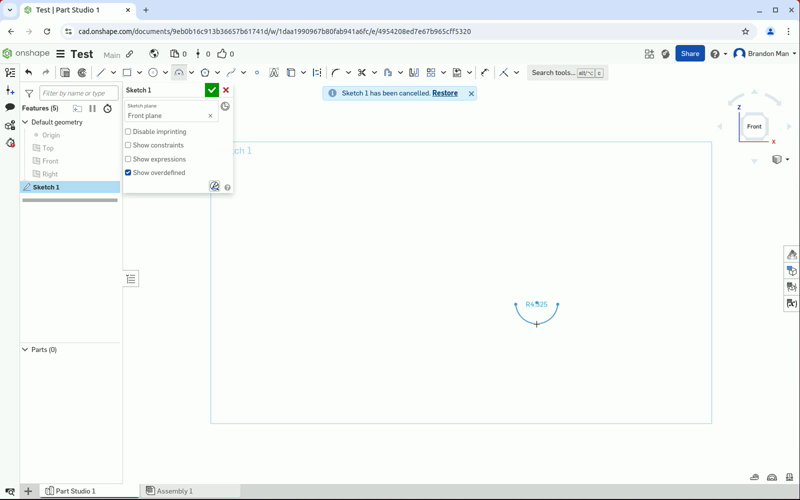
click(536, 323)
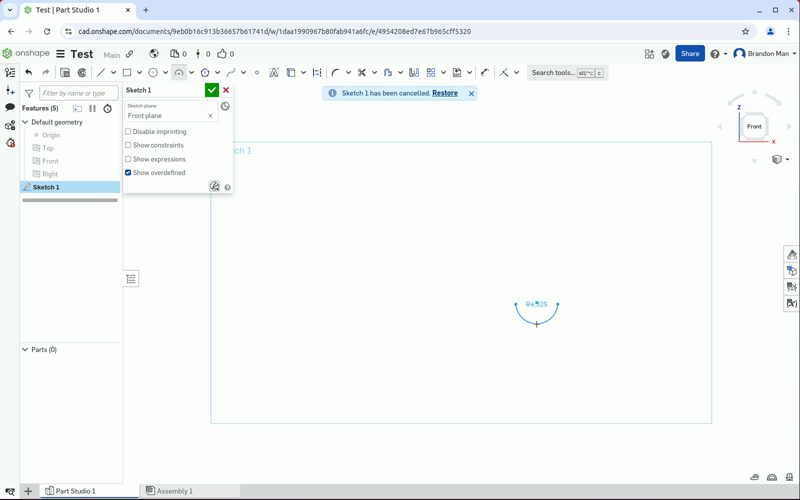
key_up(shift)
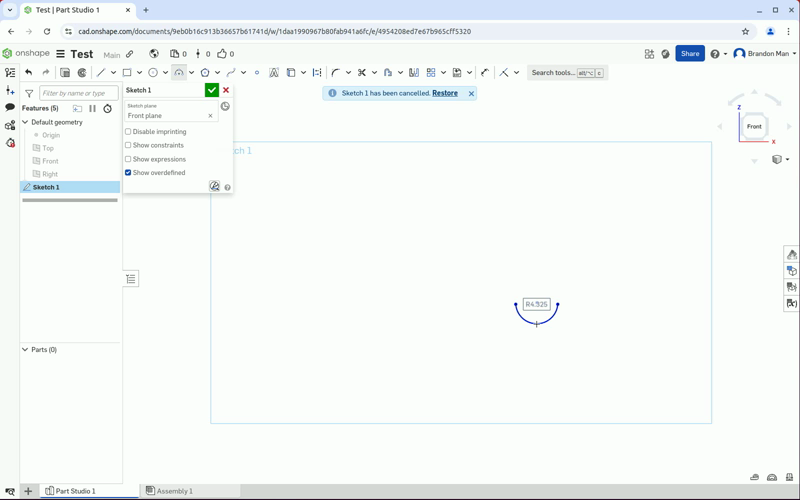
mouse_move(557, 304)
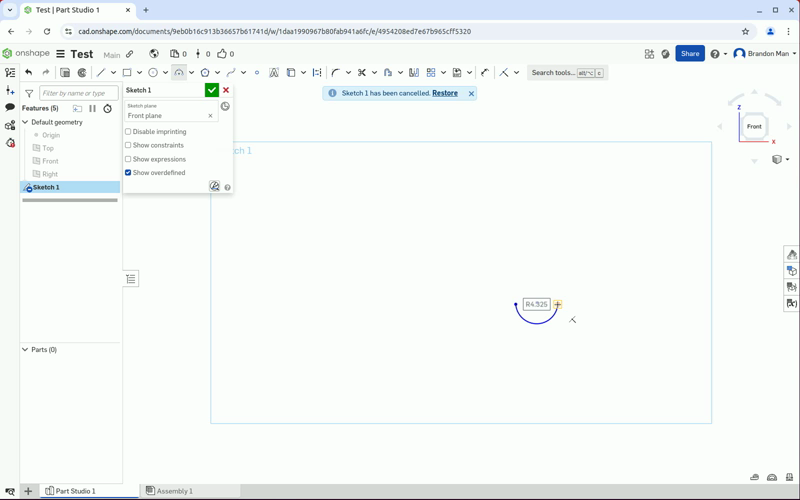
click(557, 304)
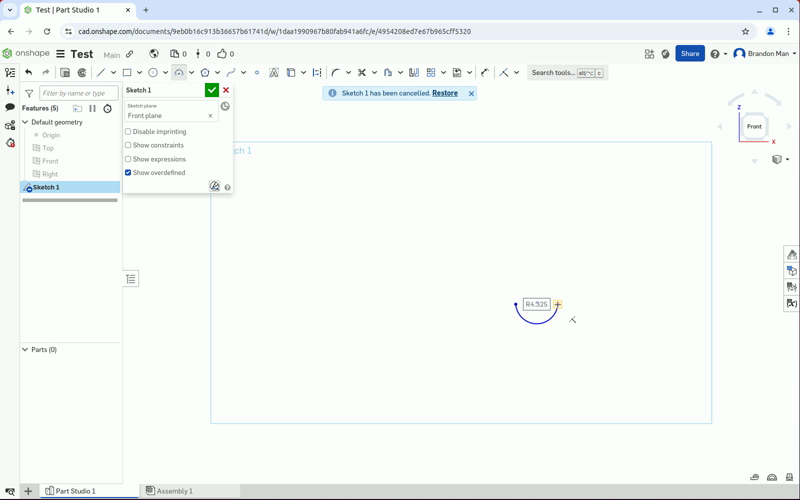
mouse_move(515, 304)
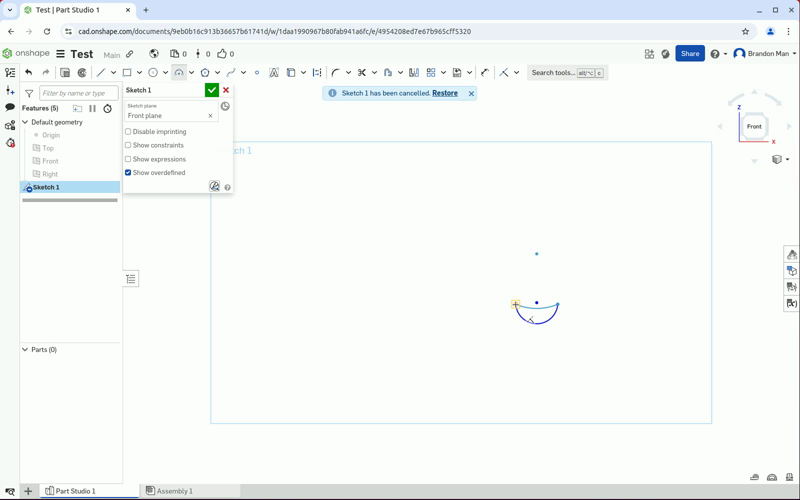
click(515, 304)
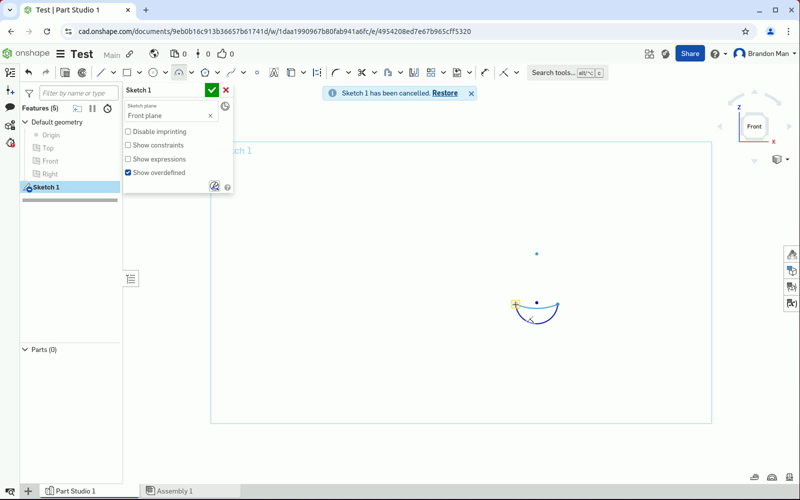
key_down(shift)
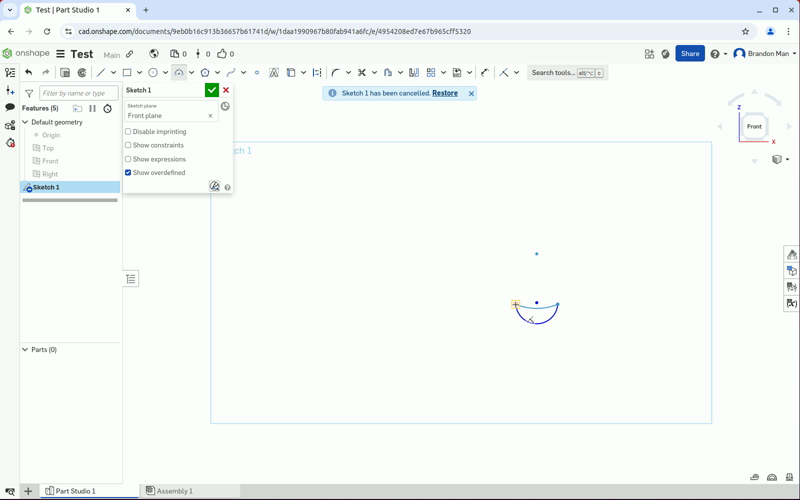
mouse_move(536, 292)
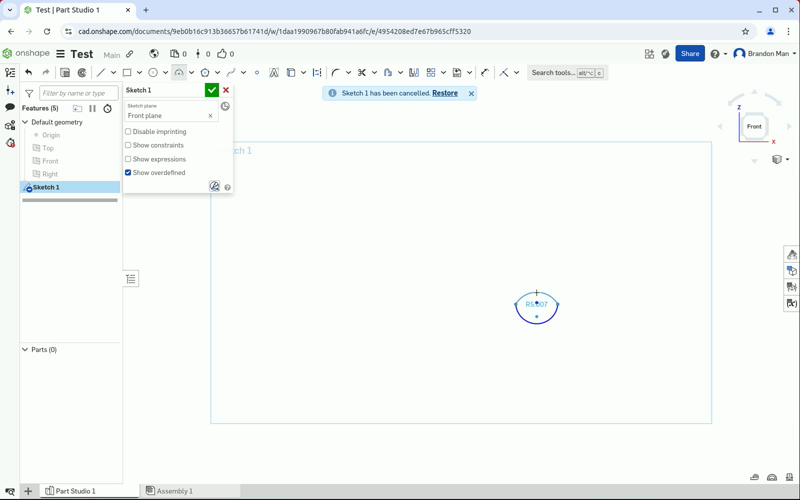
click(536, 292)
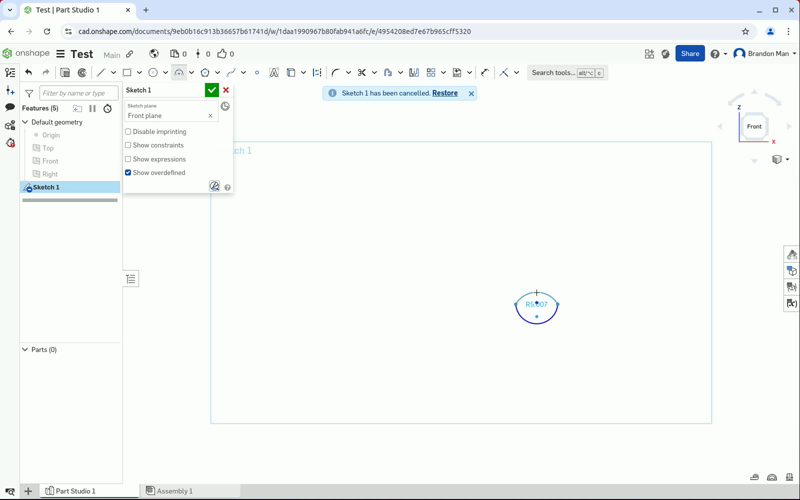
key_up(shift)
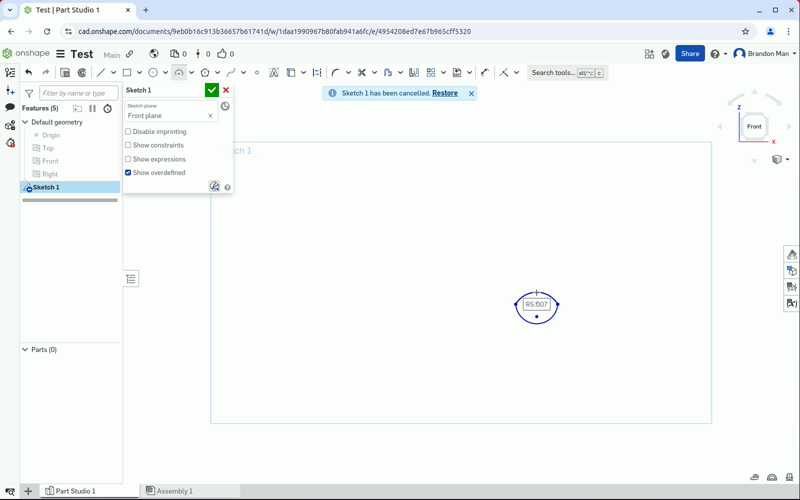
key(esc)
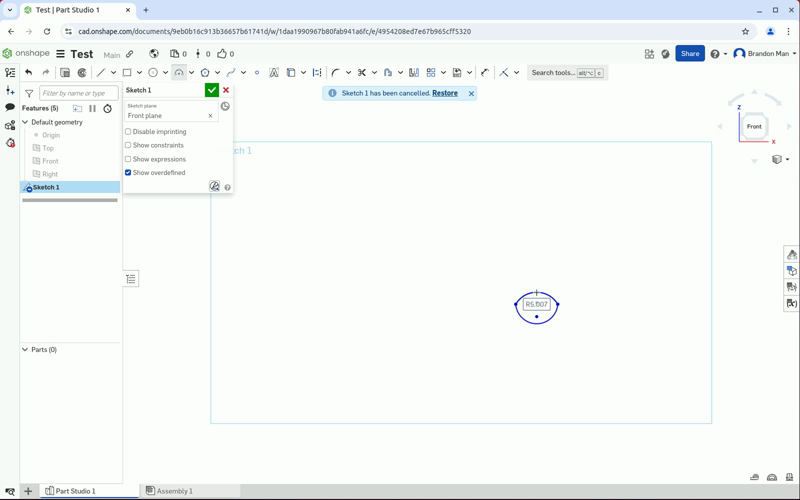
mouse_move(517, 304)
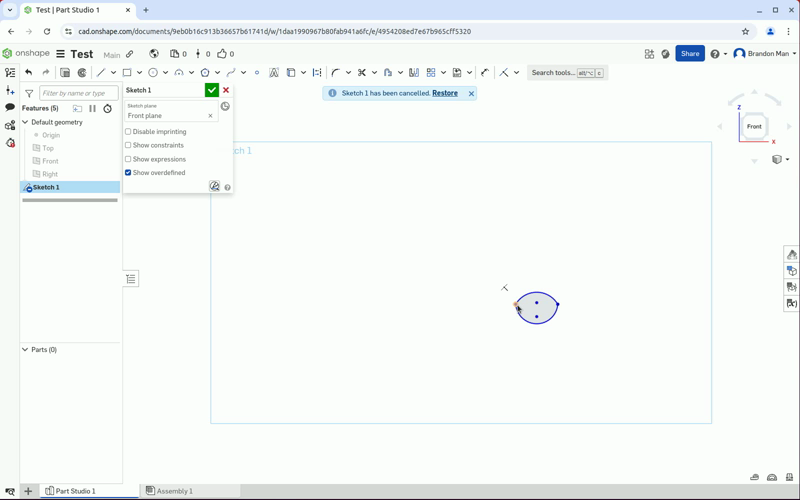
scroll(6)
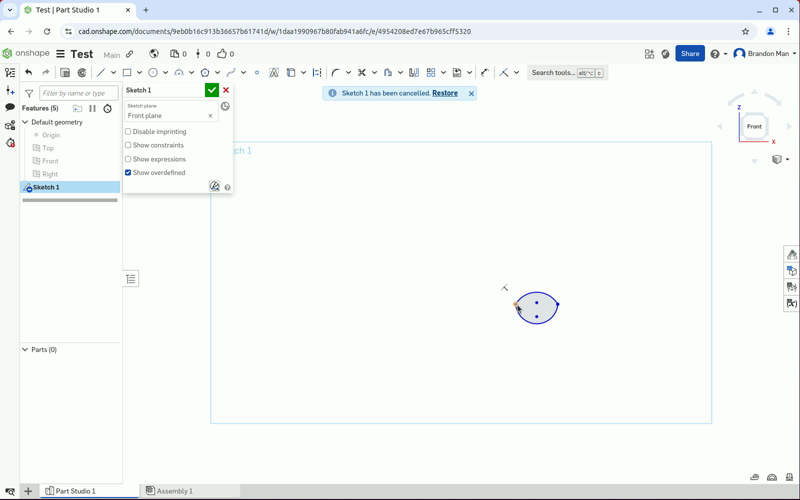
scroll(6)
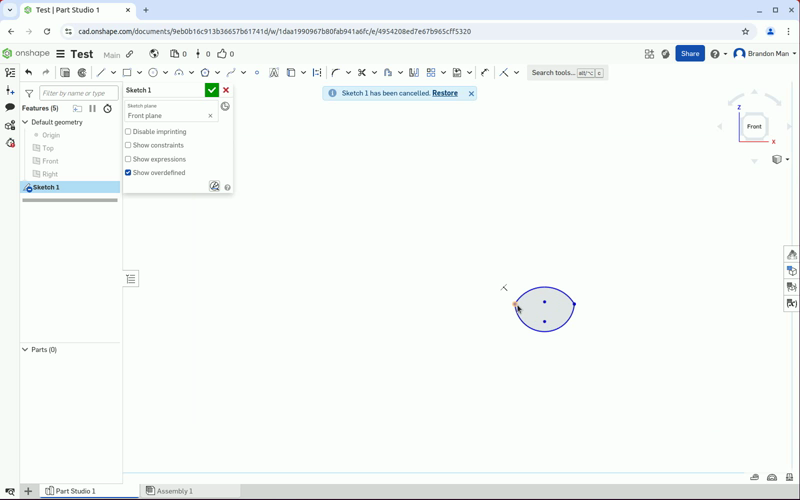
scroll(6)
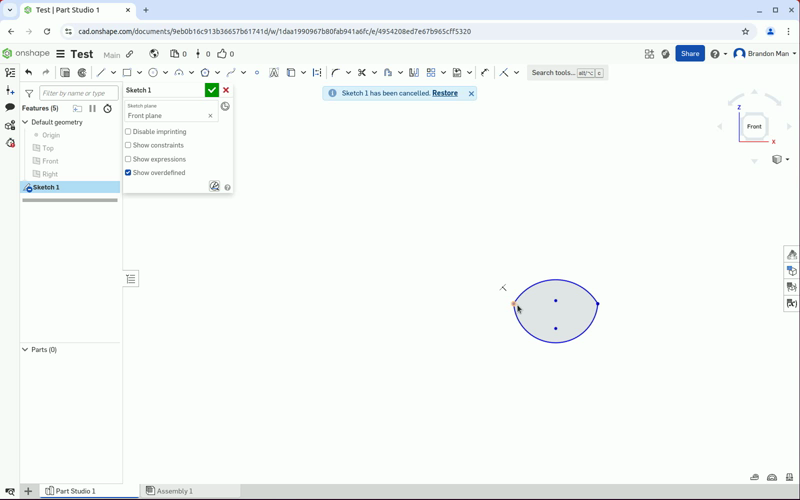
scroll(6)
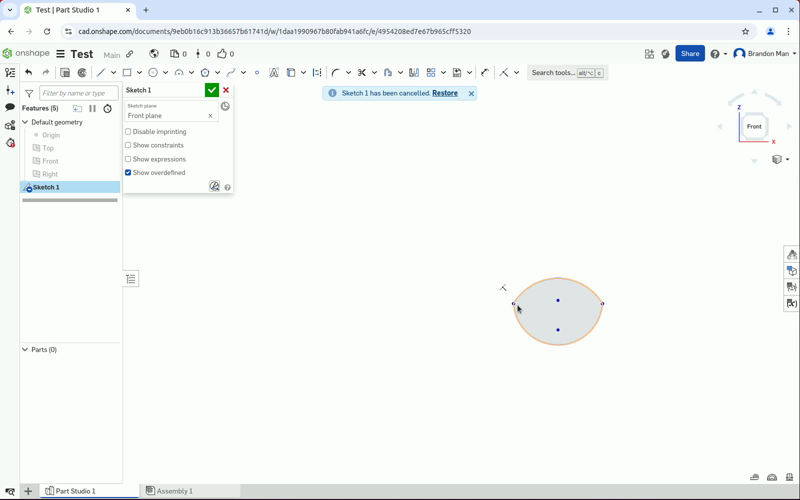
scroll(6)
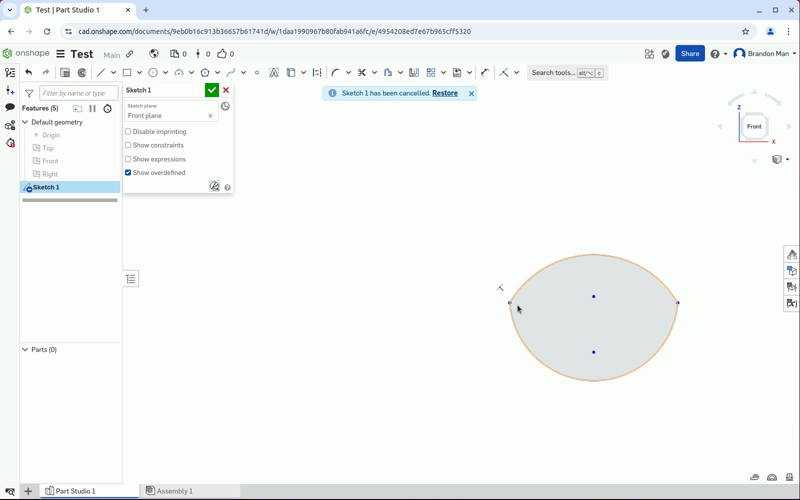
scroll(6)
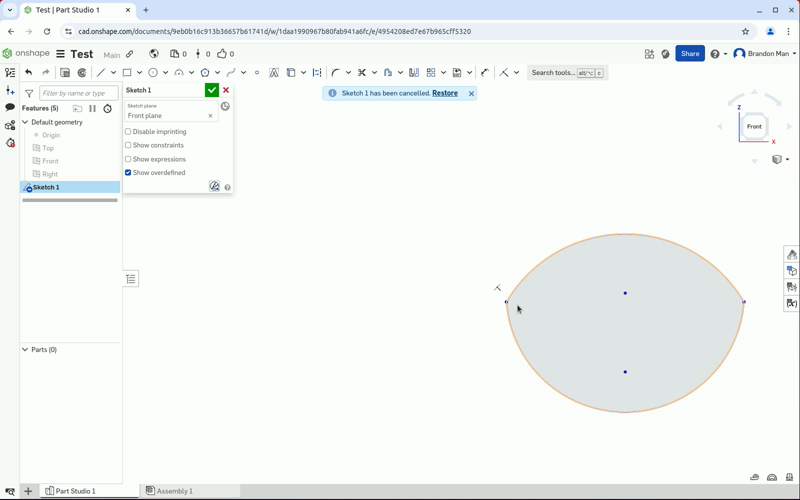
scroll(6)
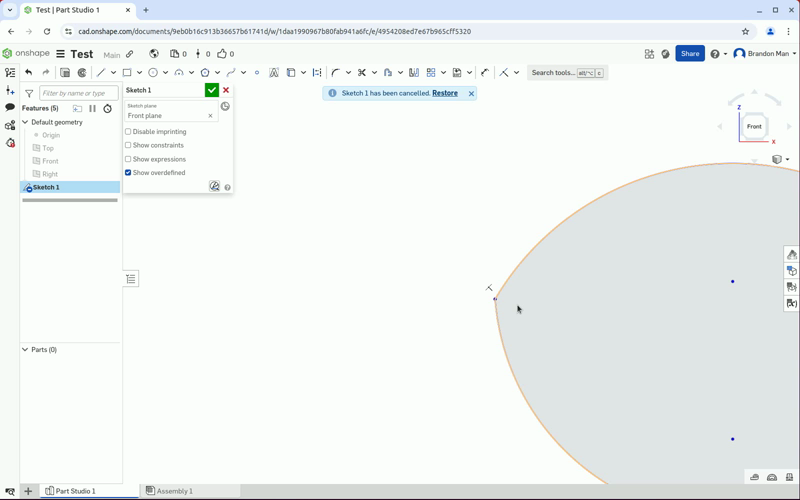
click(517, 304)
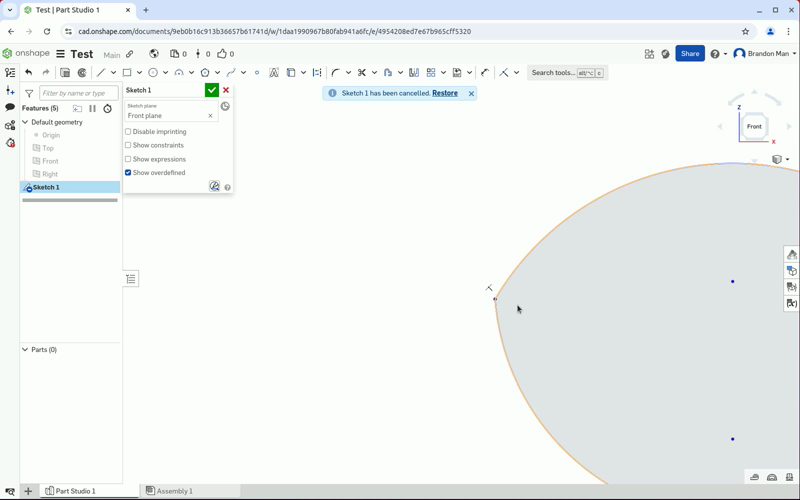
scroll(-6)
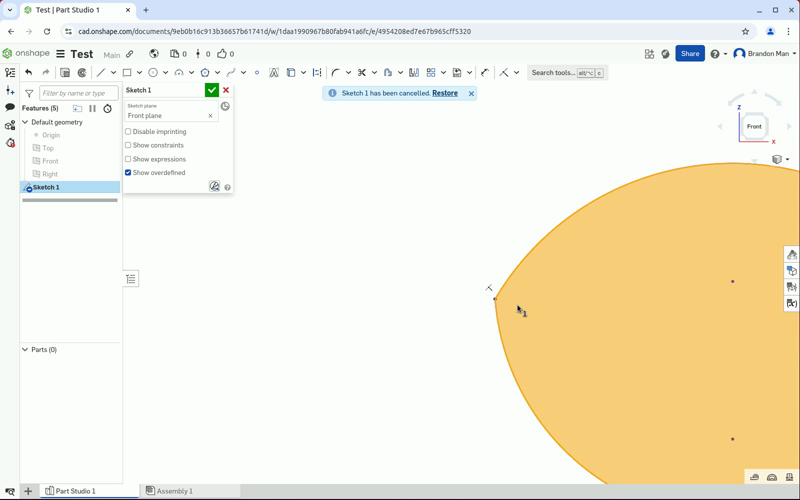
scroll(-6)
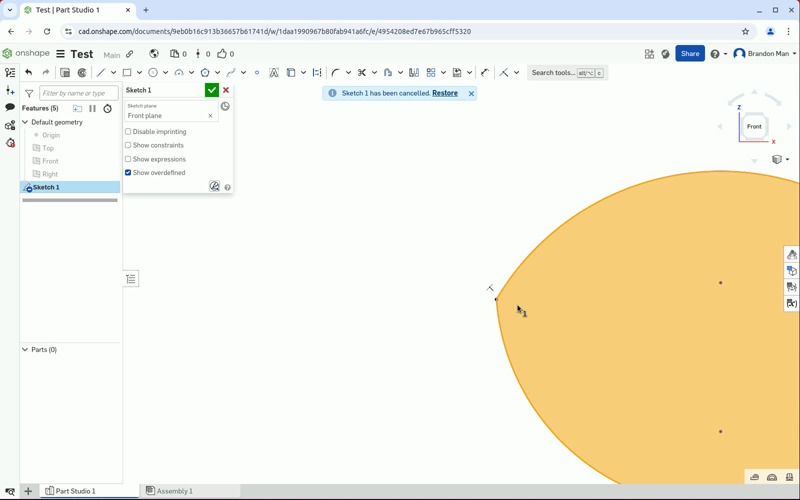
scroll(-6)
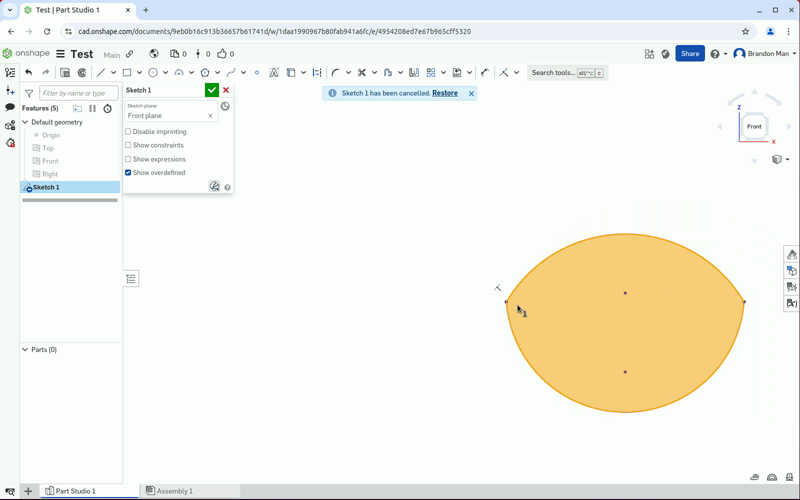
scroll(-6)
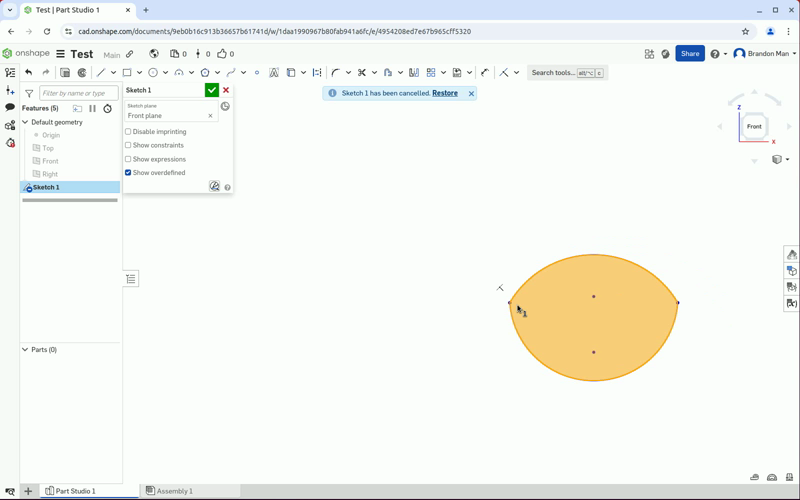
scroll(-6)
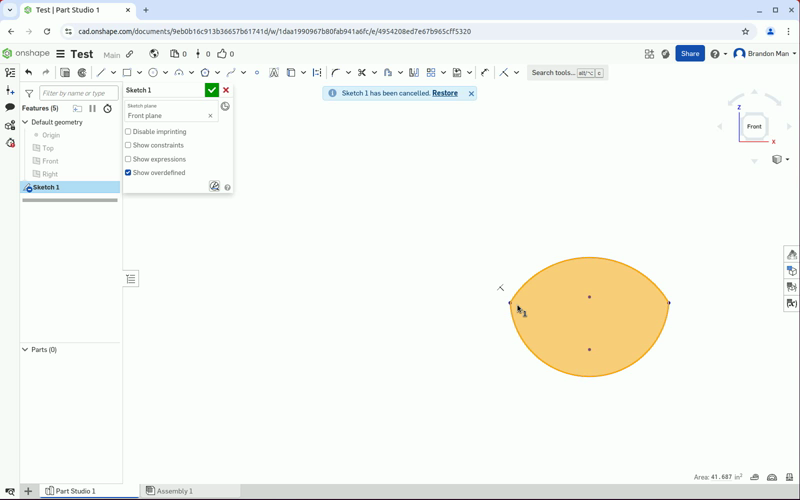
scroll(-6)
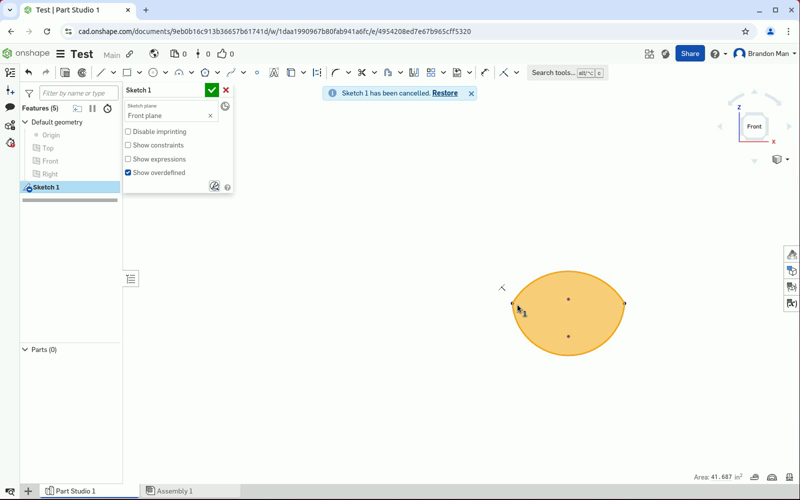
scroll(-6)
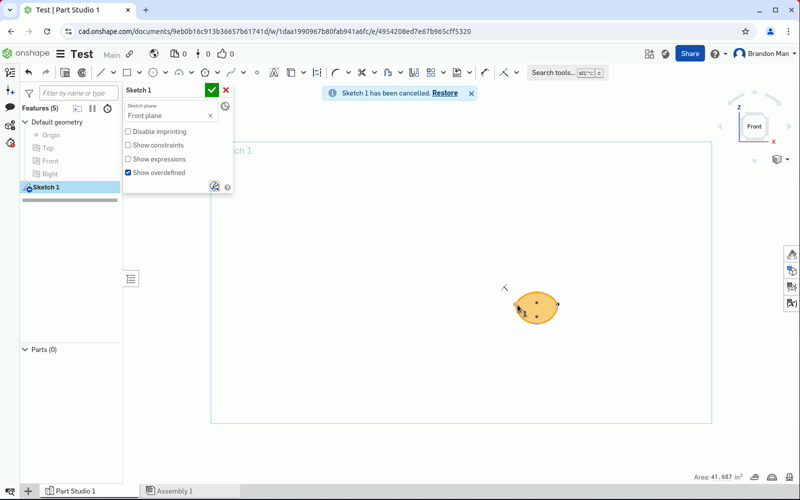
mouse_move(73, 352)
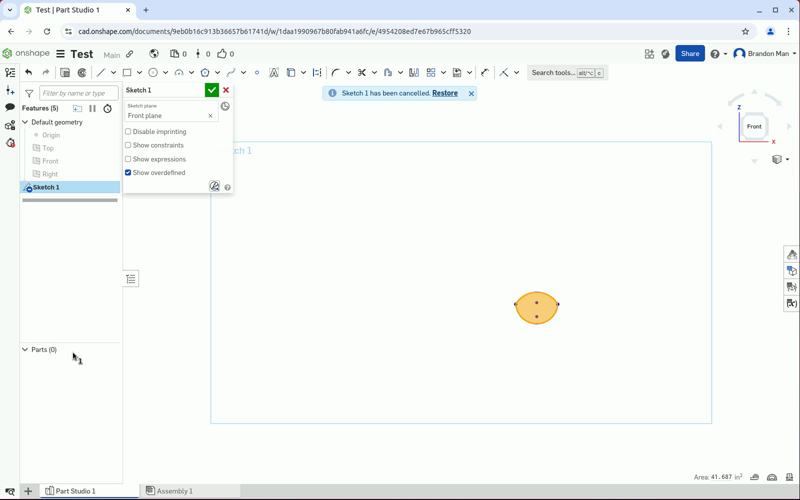
key(shift+y)
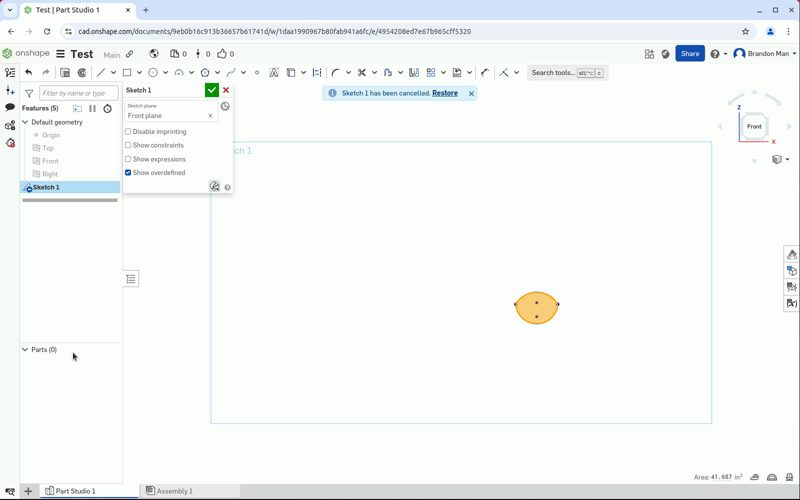
key(shift+e)
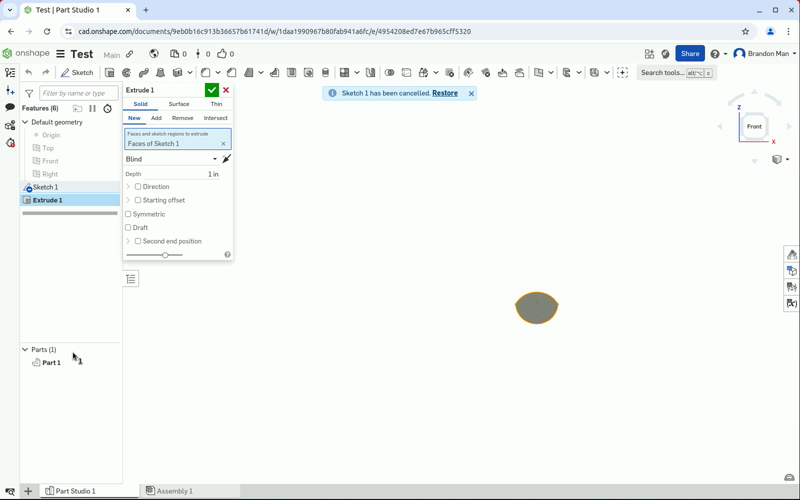
mouse_move(143, 106)
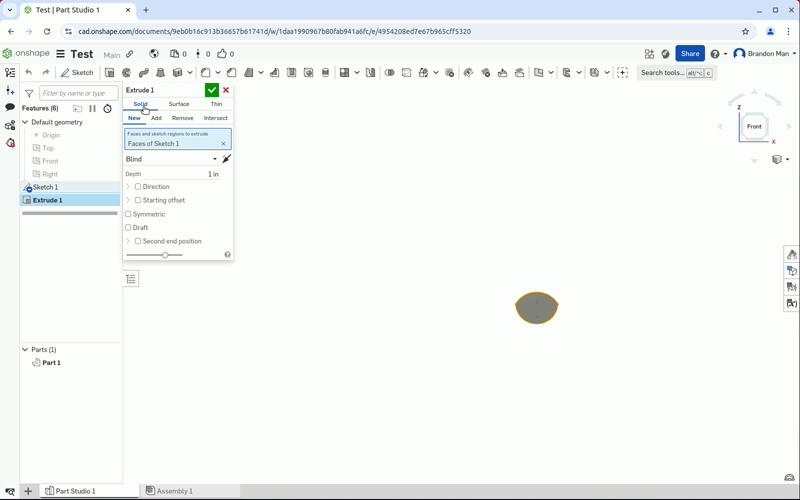
click(143, 106)
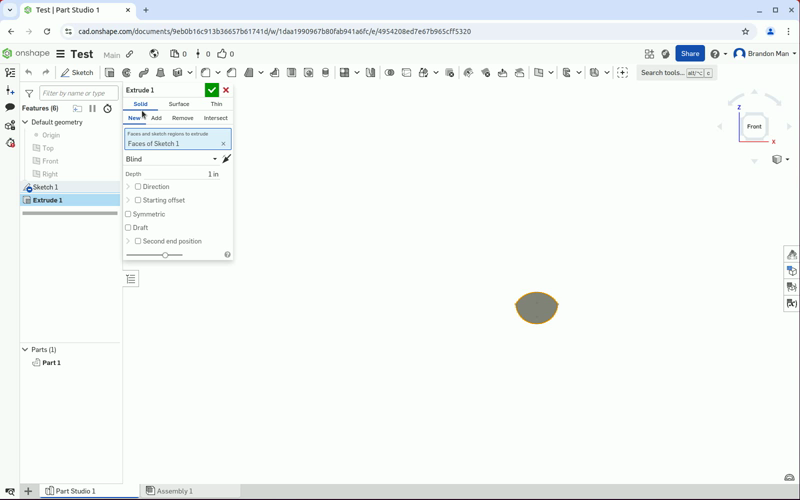
mouse_move(137, 120)
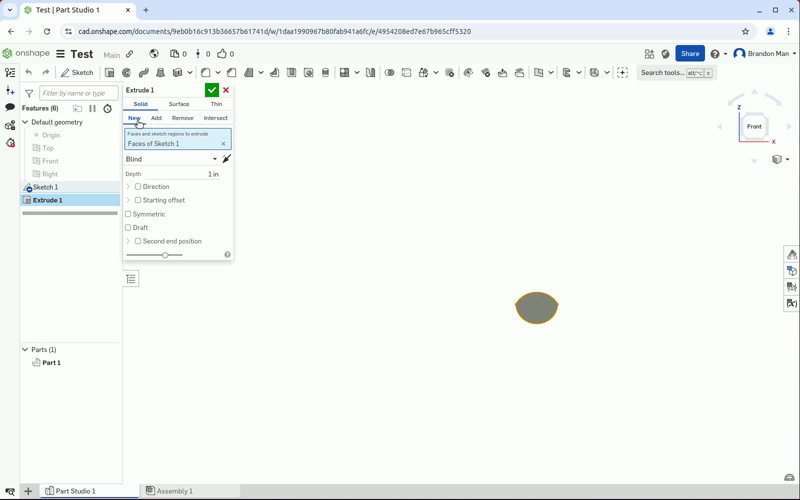
click(137, 120)
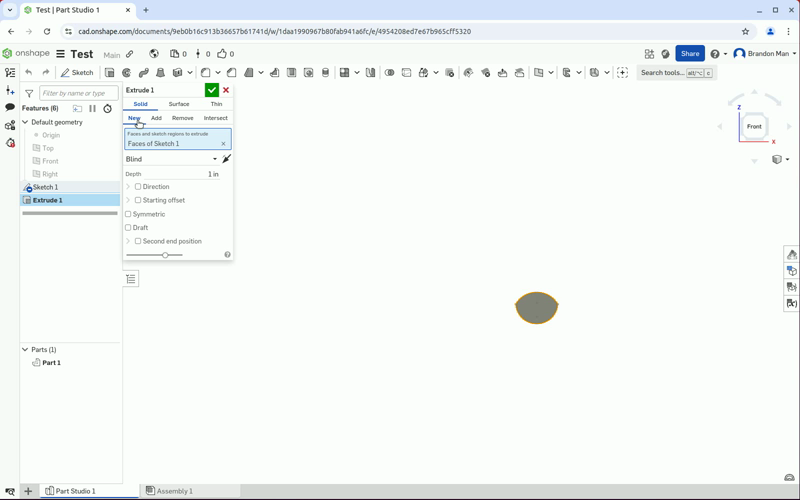
key(tab, 4)
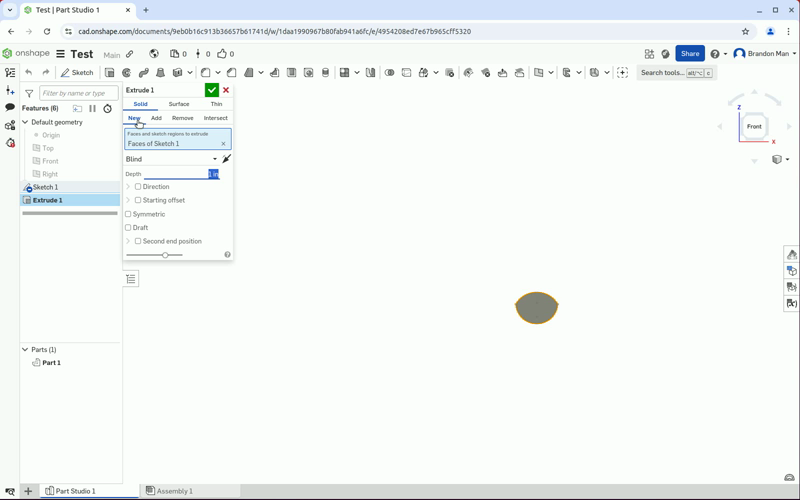
text(12.276)
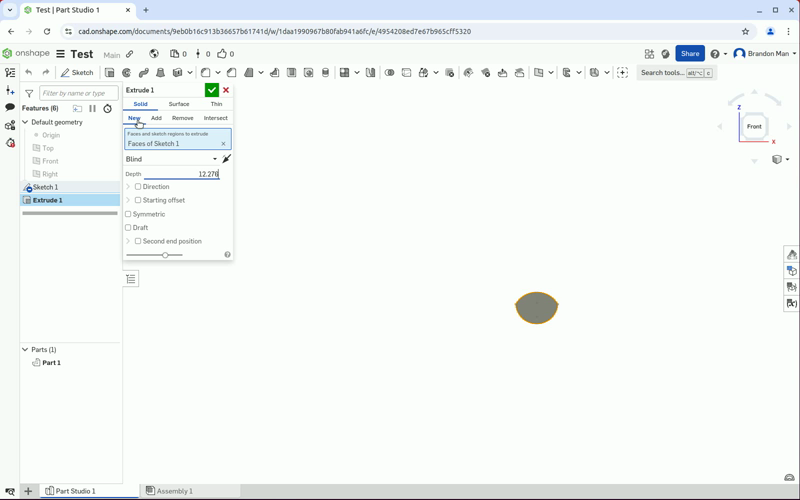
key(enter)
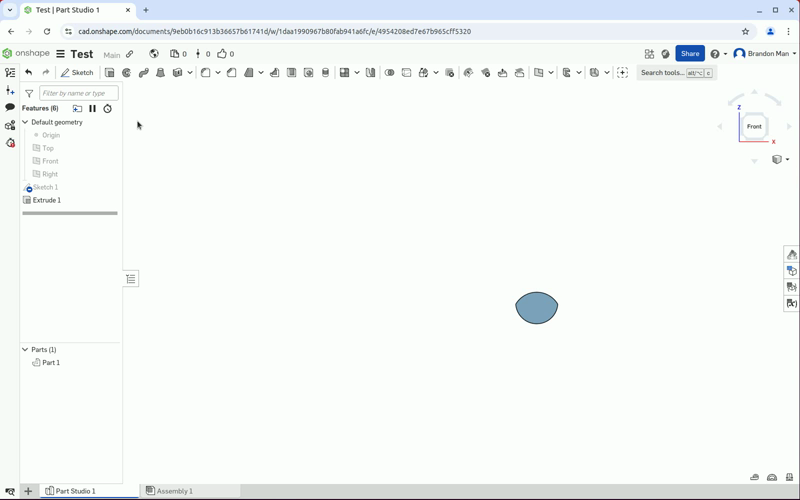
key(shift+h)
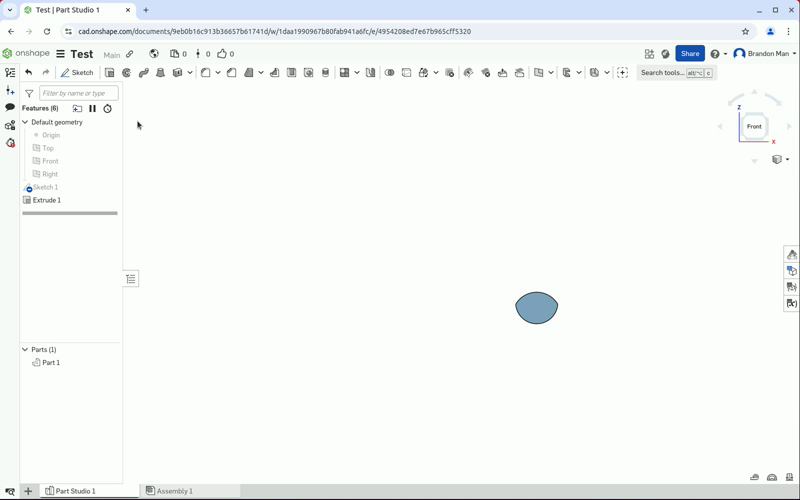
key(shift+h)
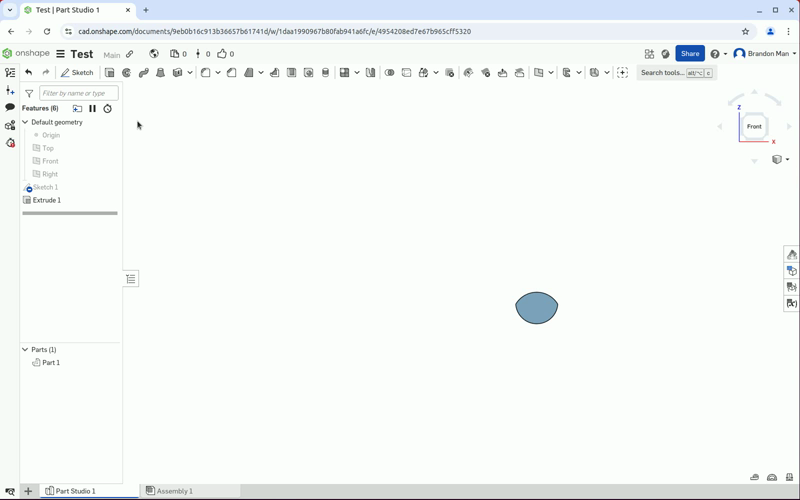
mouse_move(73, 189)
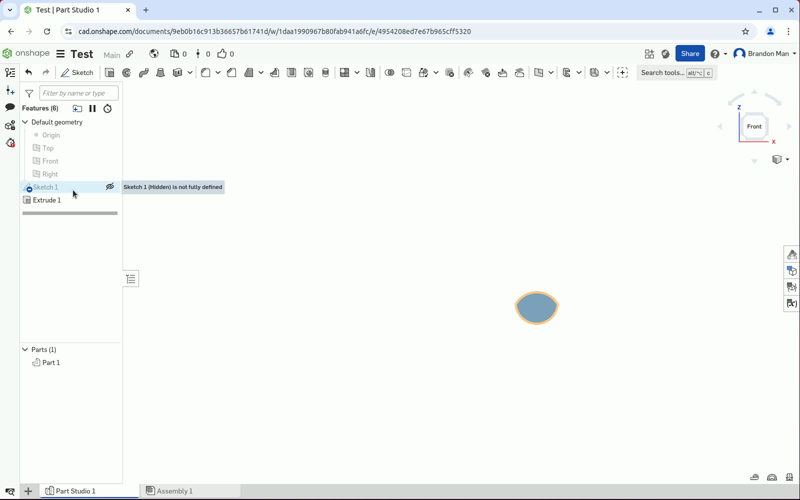
click(73, 189)
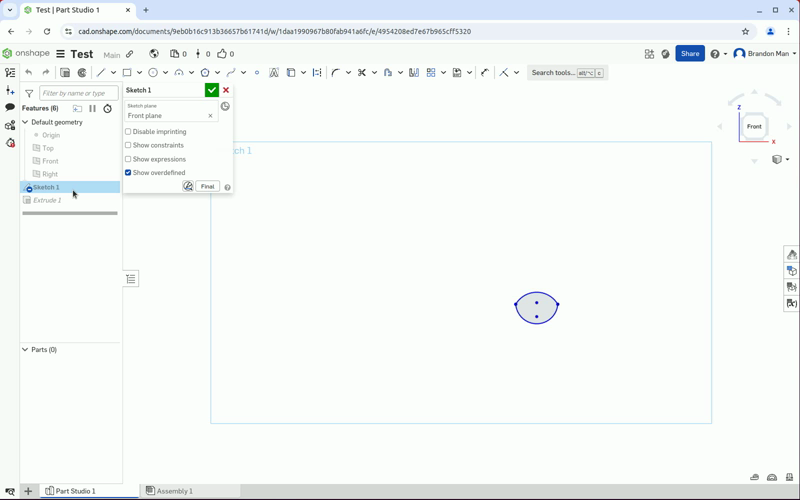
mouse_move(229, 92)
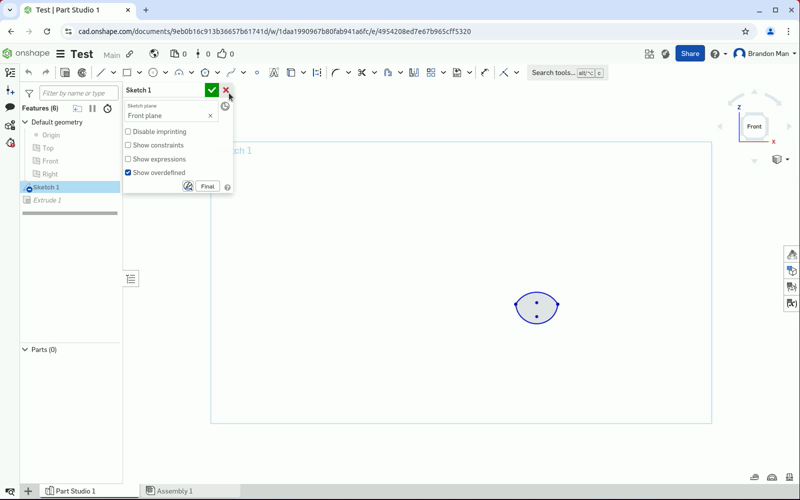
click(229, 92)
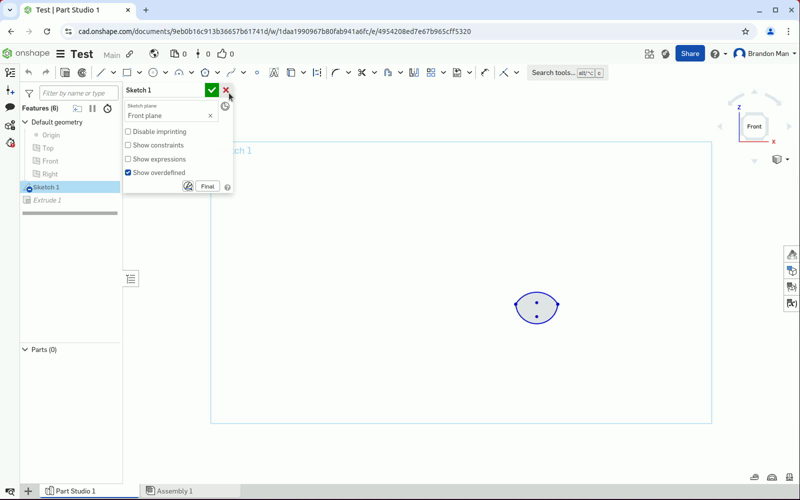
key(shift+s)
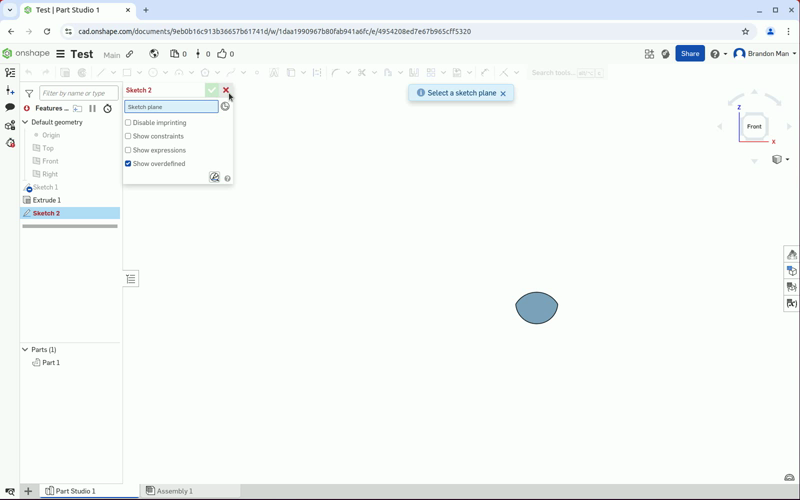
mouse_move(73, 163)
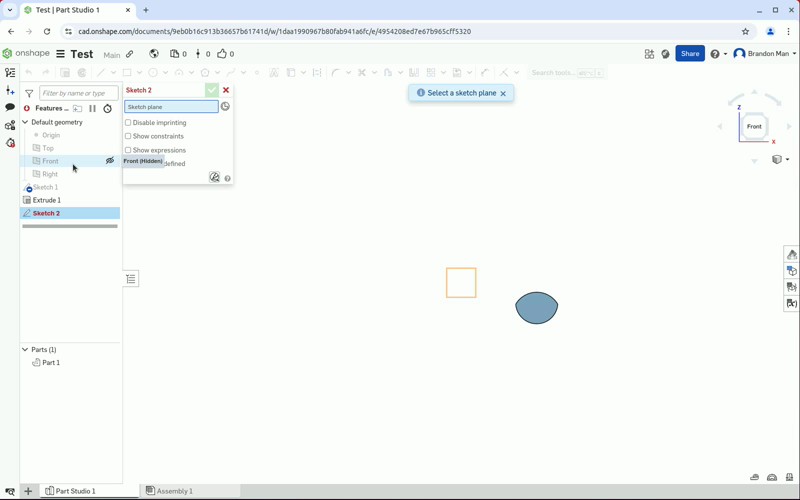
click(73, 163)
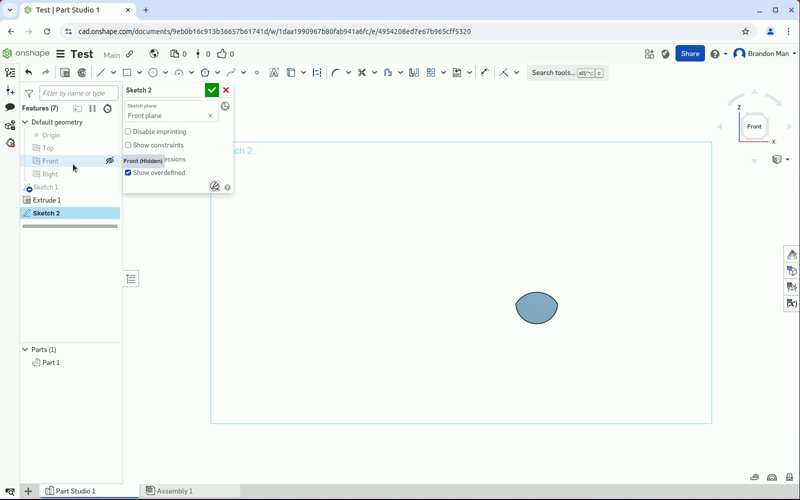
mouse_move(73, 352)
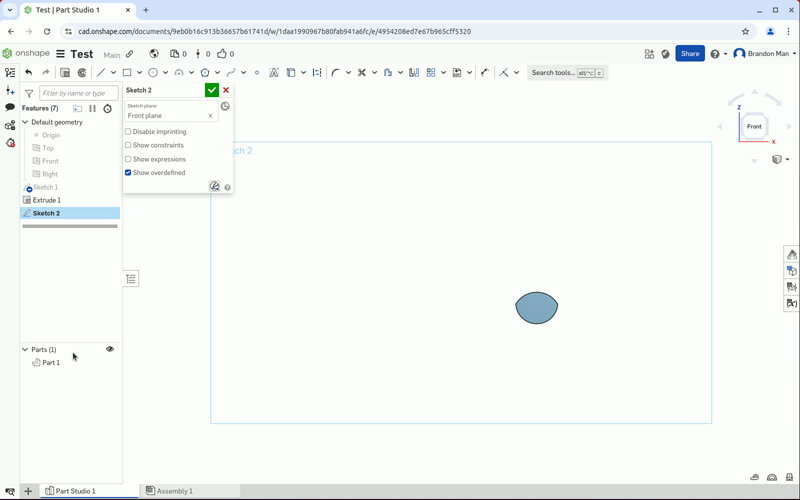
key(y)
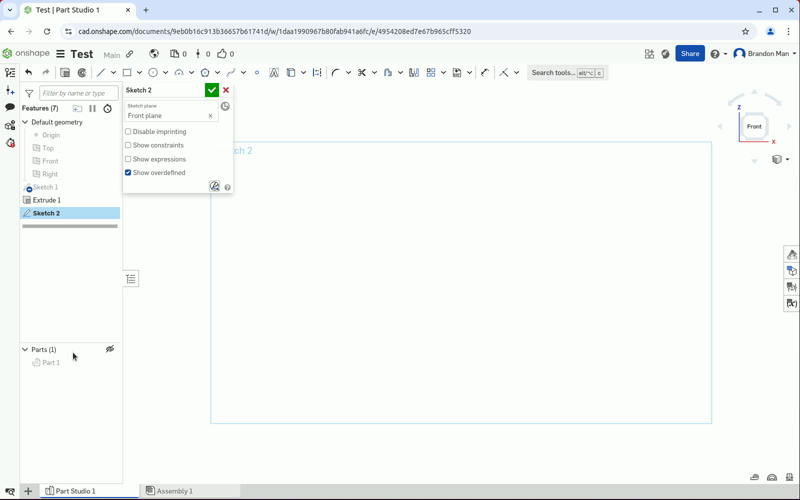
key(a)
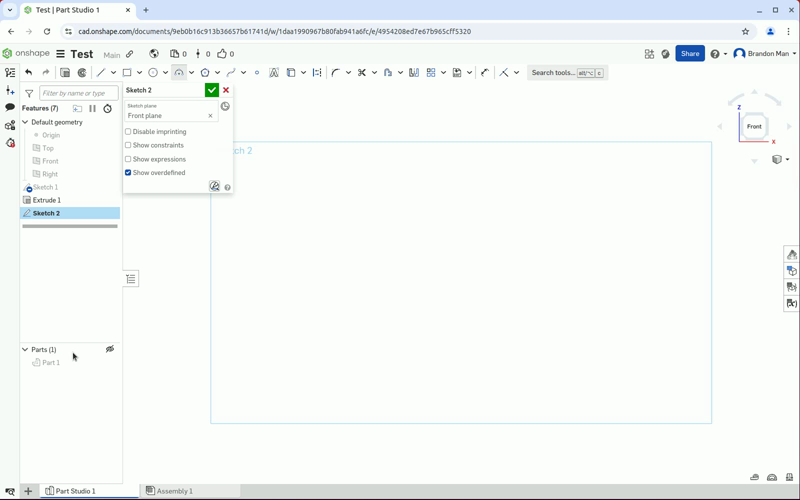
key_down(shift)
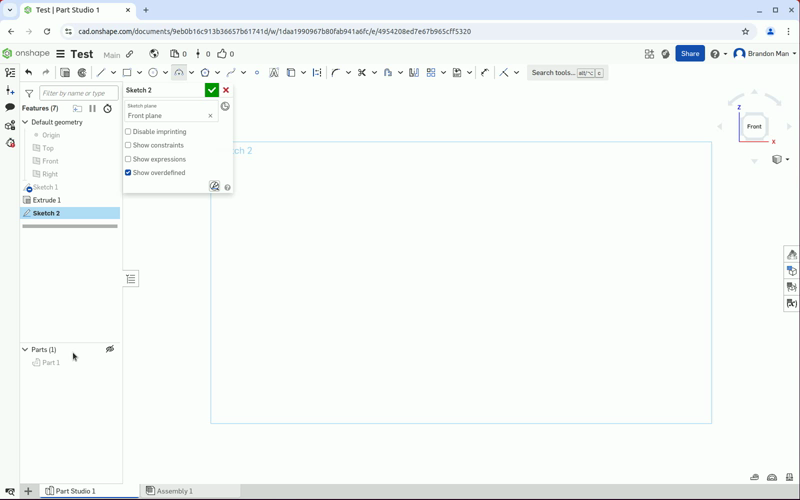
mouse_move(361, 304)
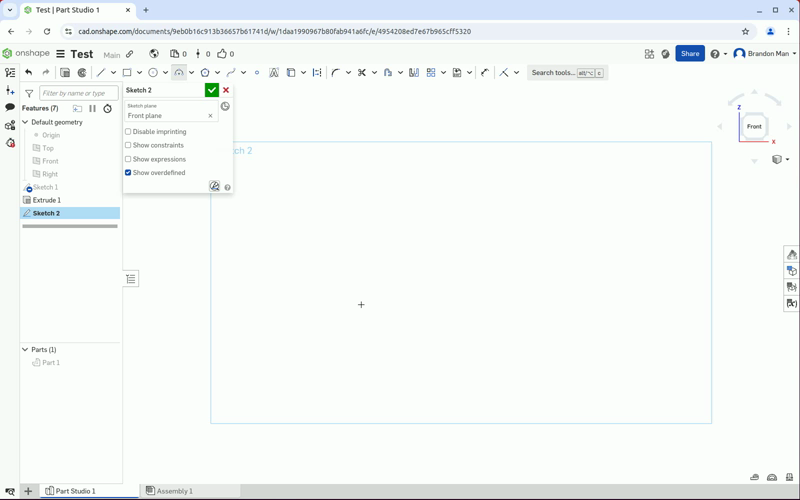
click(361, 304)
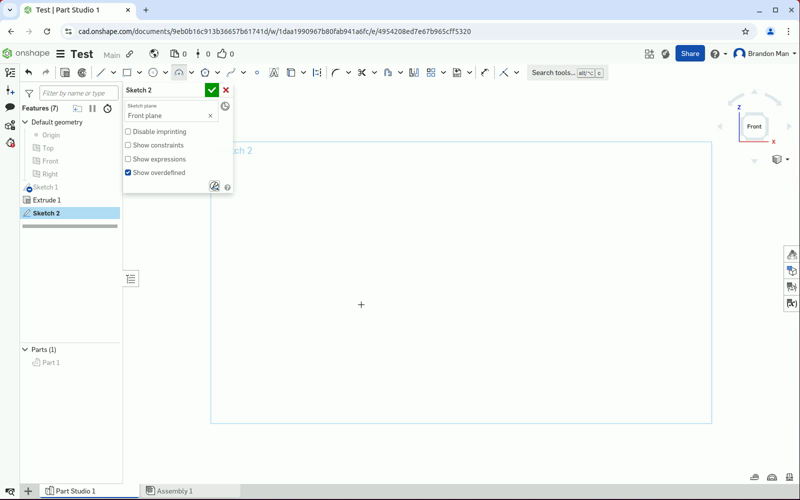
key_up(shift)
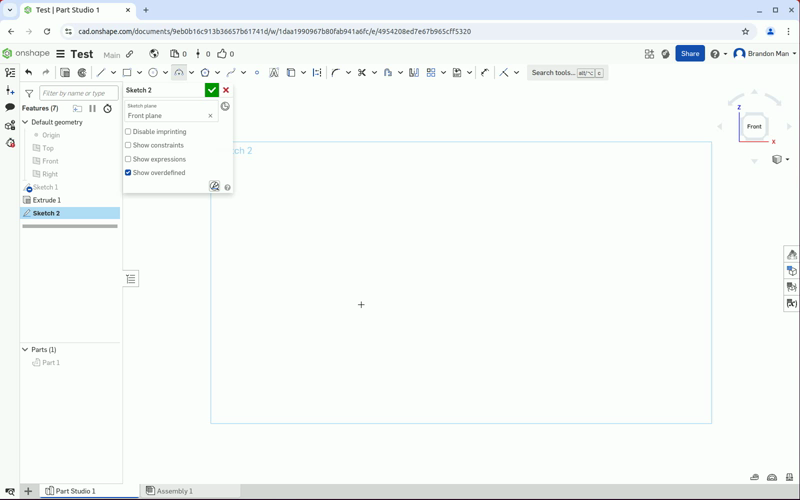
key_down(shift)
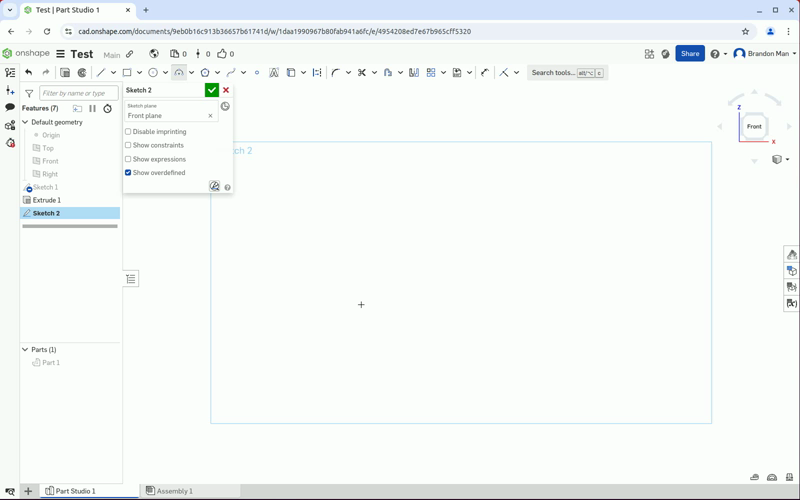
mouse_move(406, 304)
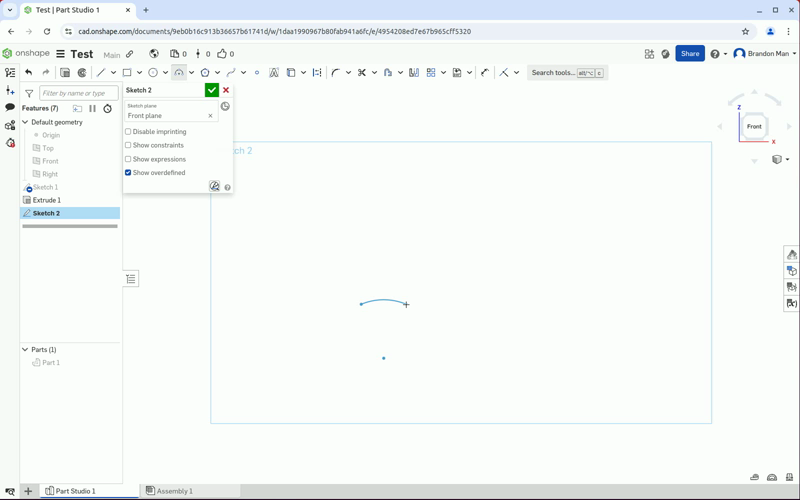
click(406, 304)
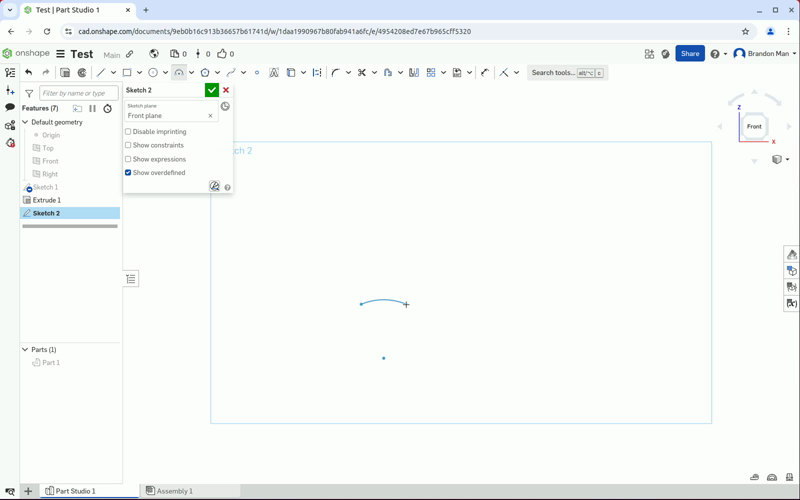
mouse_move(383, 324)
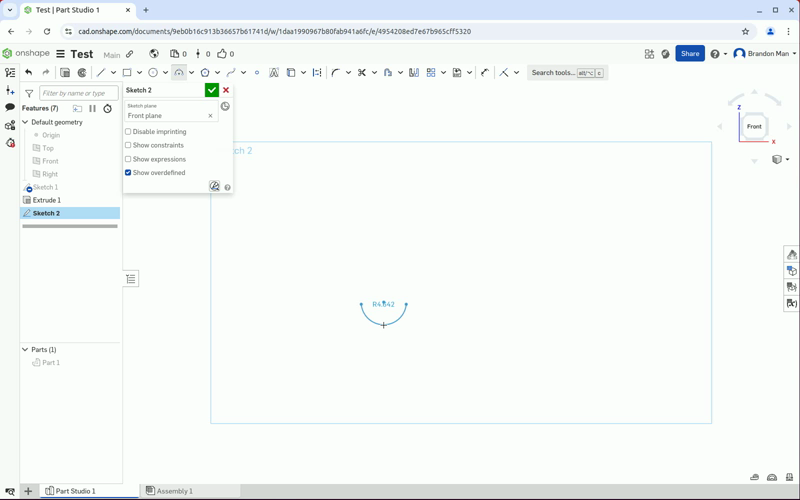
click(383, 324)
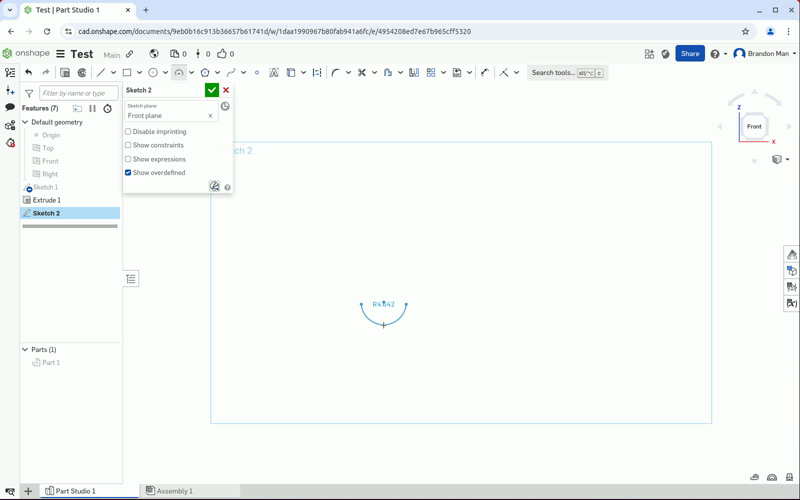
key_up(shift)
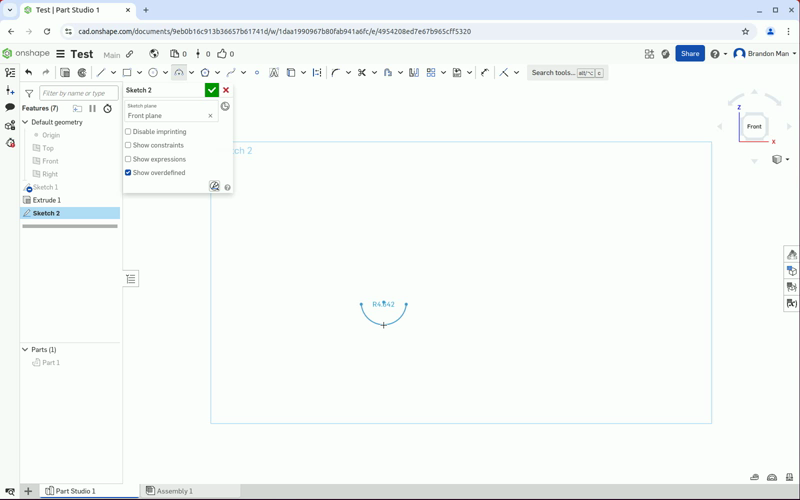
mouse_move(406, 304)
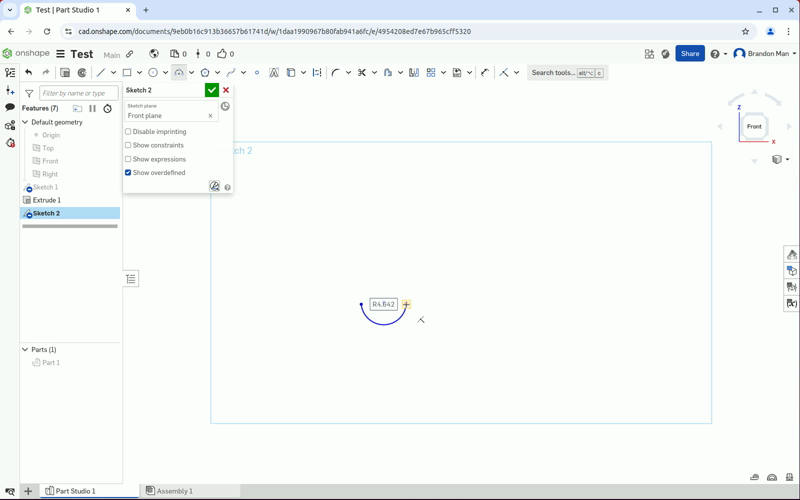
click(406, 304)
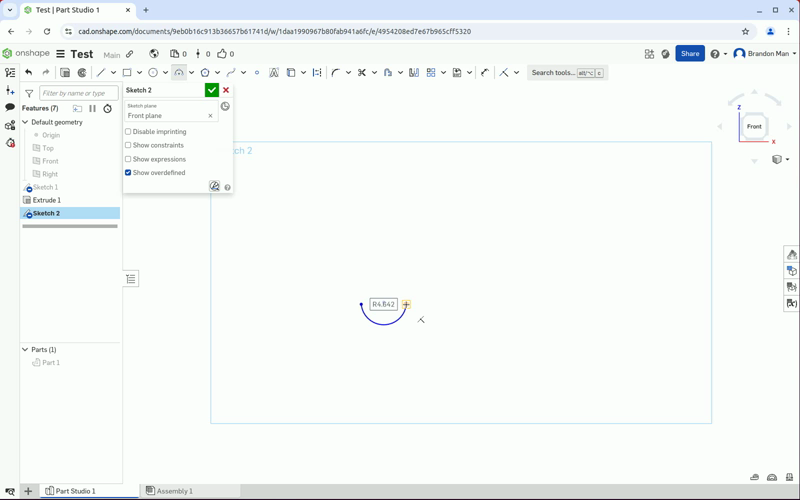
mouse_move(361, 304)
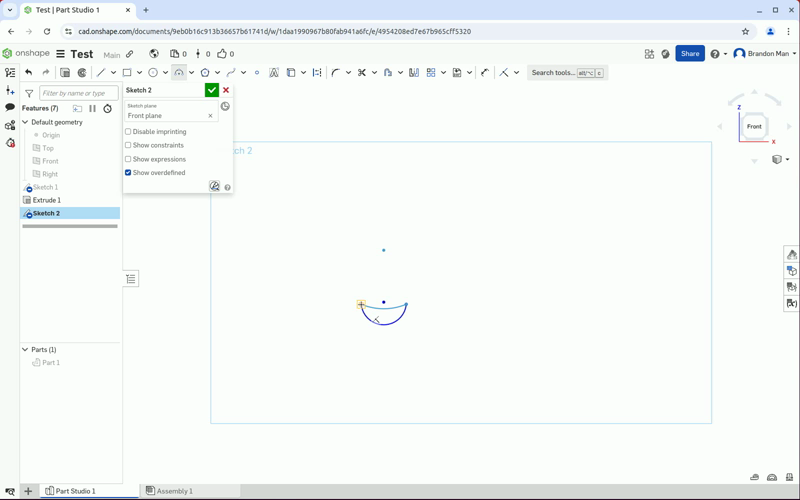
click(361, 304)
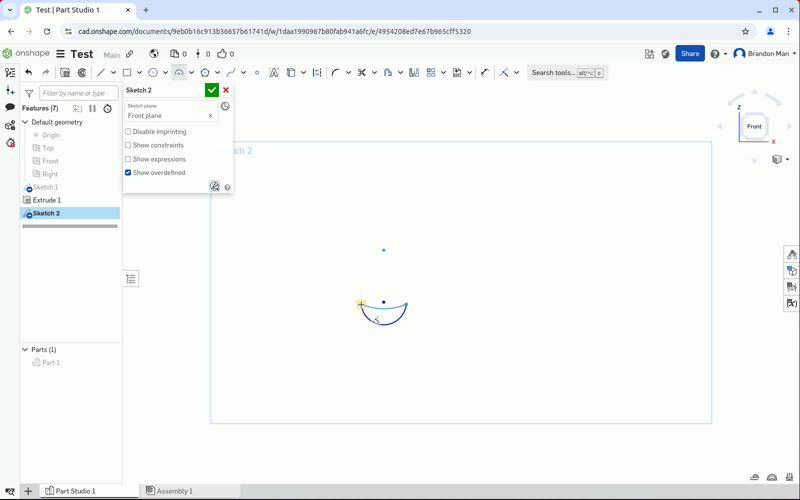
key_down(shift)
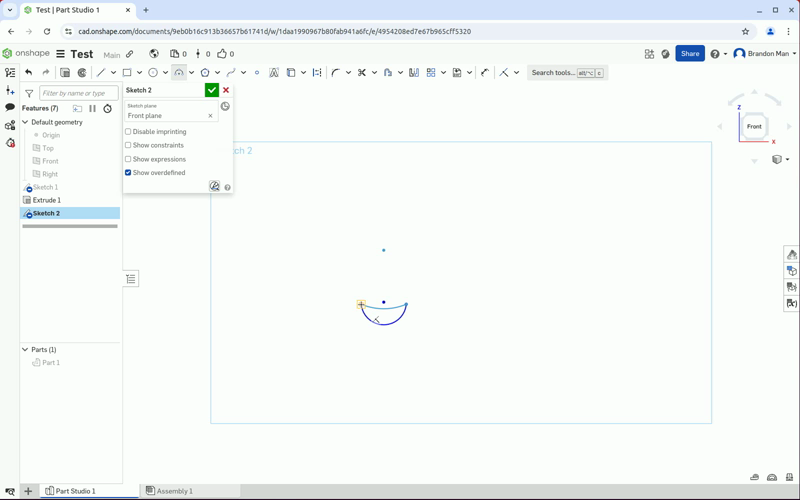
mouse_move(383, 291)
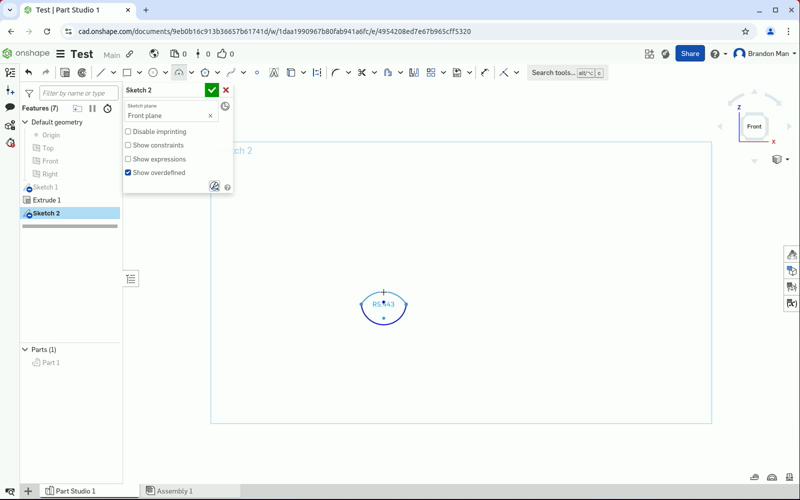
click(383, 291)
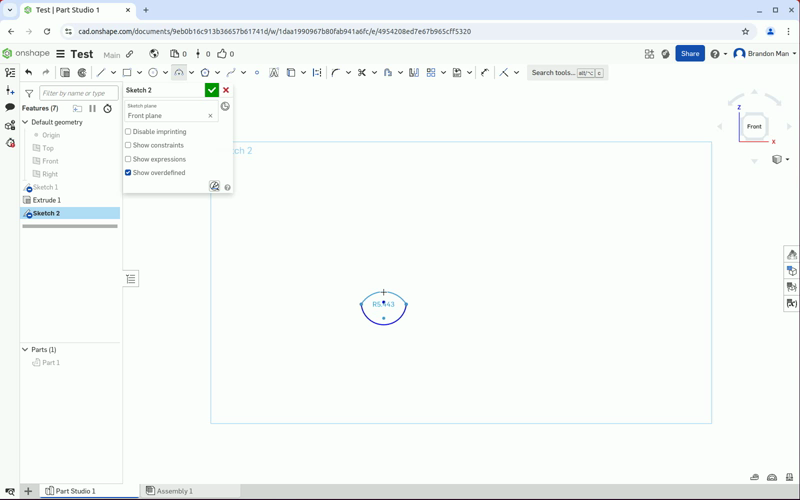
key_up(shift)
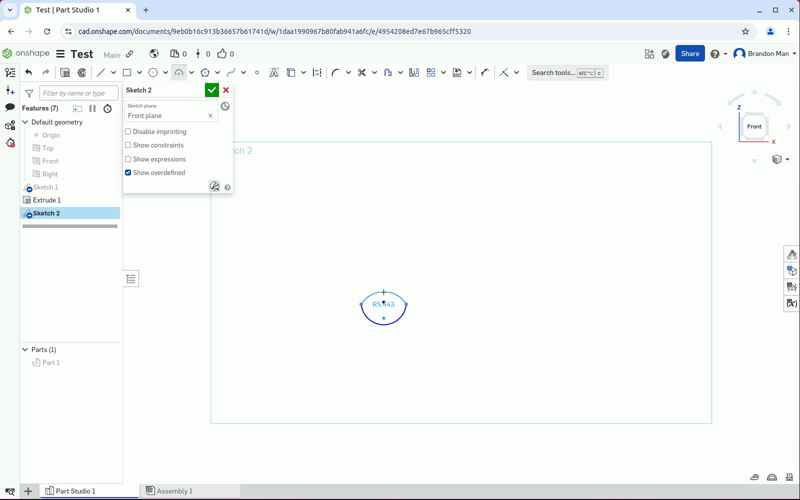
key(esc)
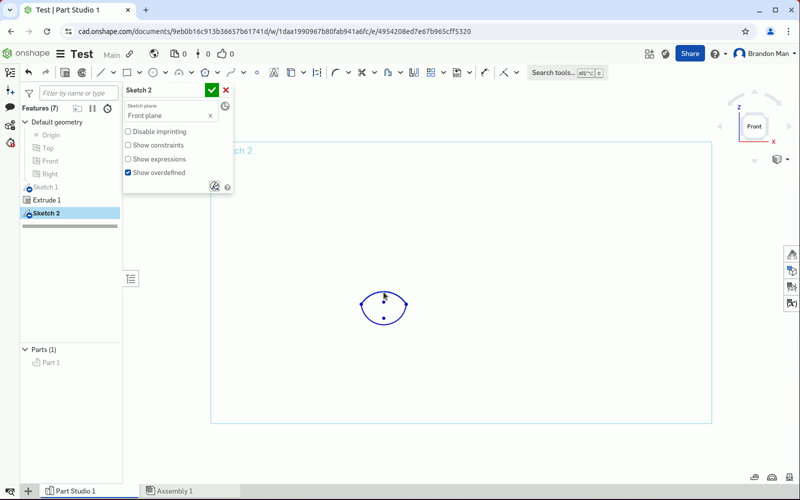
mouse_move(375, 295)
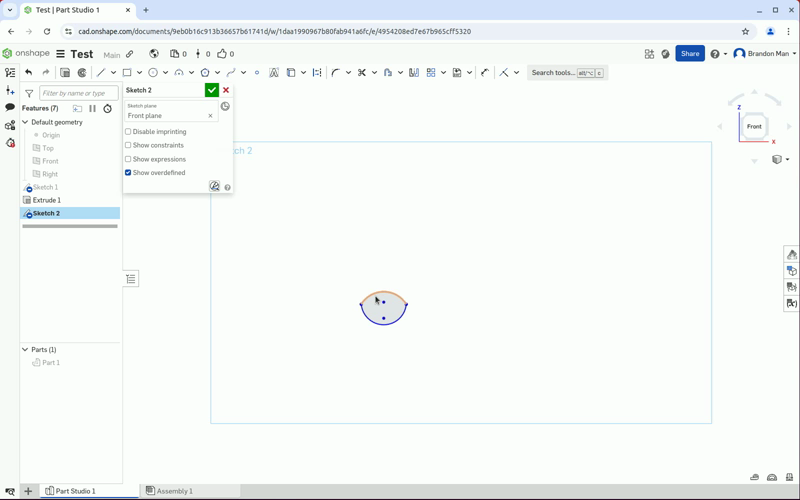
scroll(6)
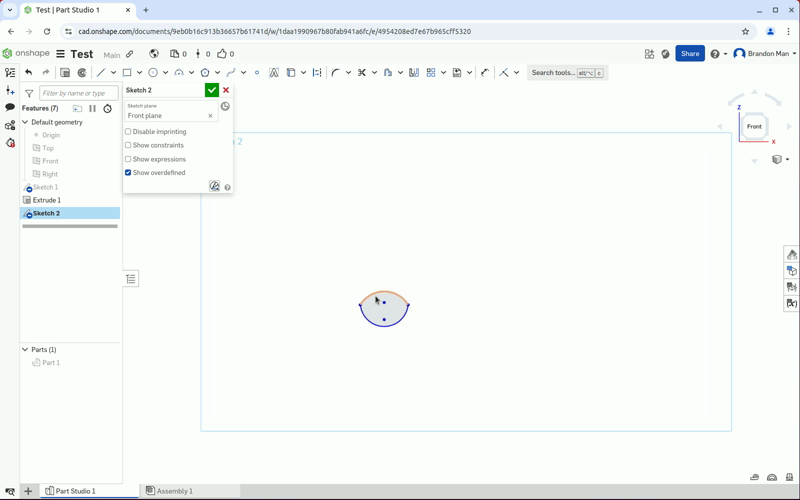
scroll(6)
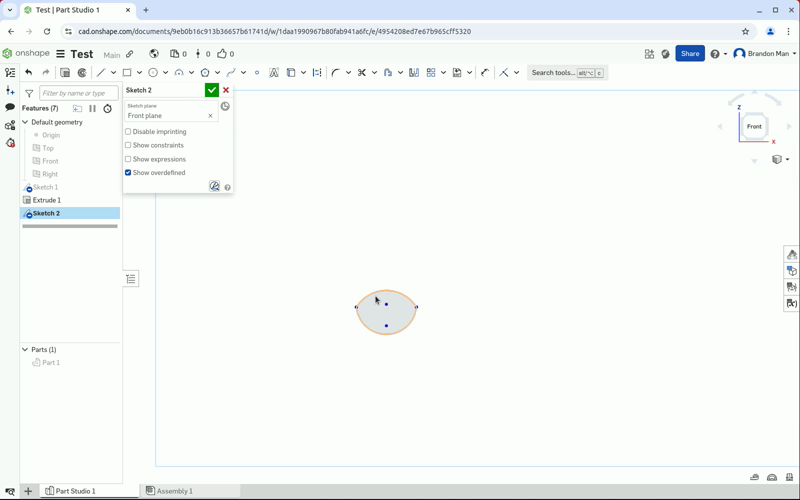
scroll(6)
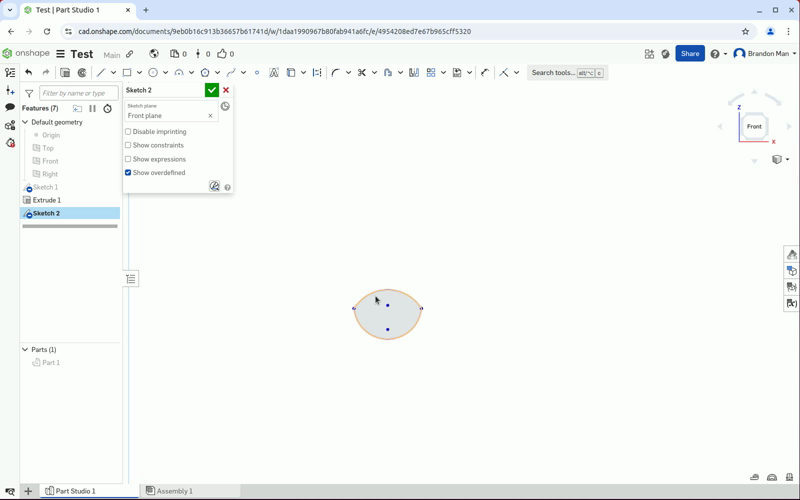
scroll(6)
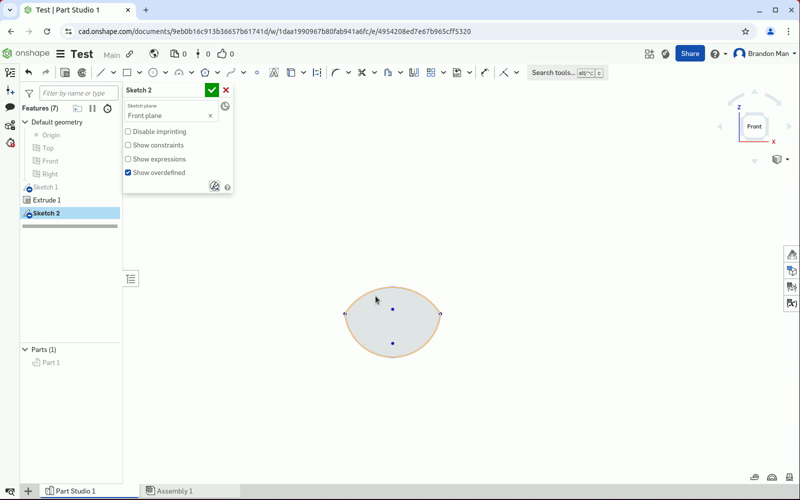
scroll(6)
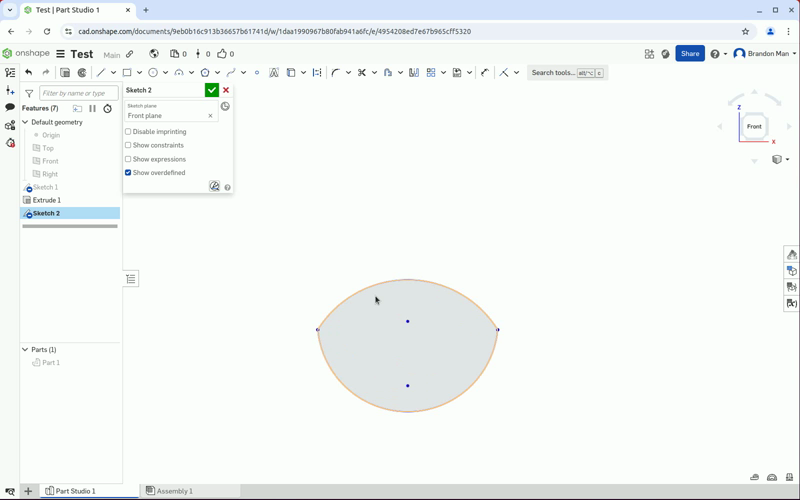
scroll(6)
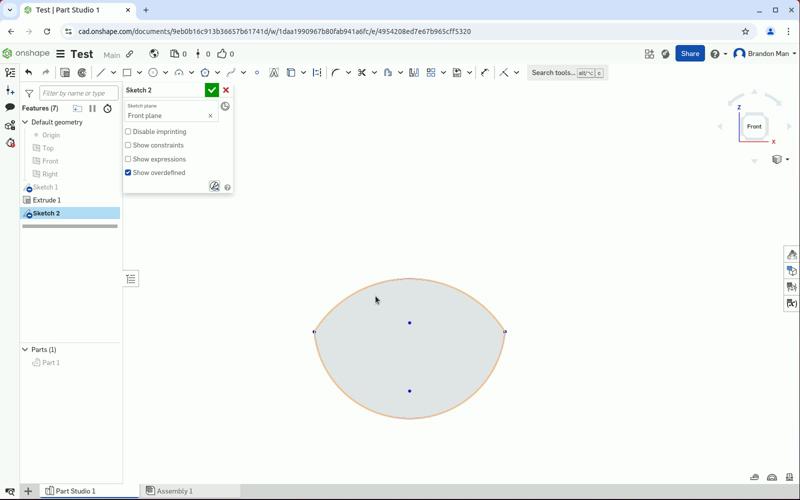
scroll(6)
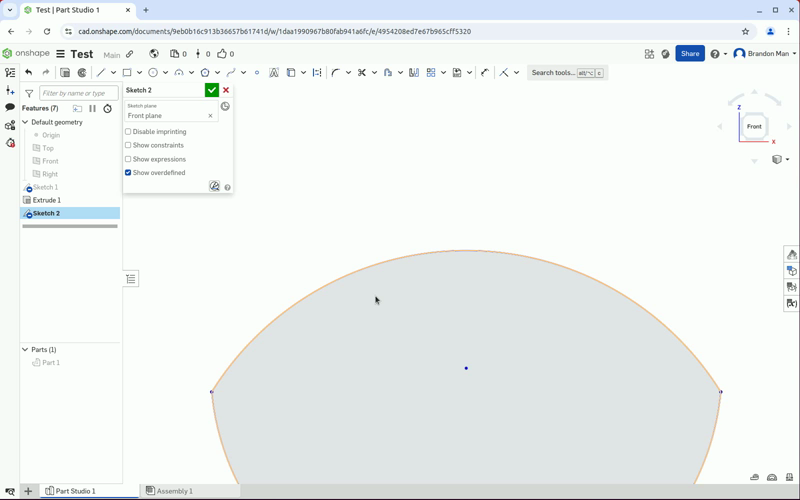
click(375, 295)
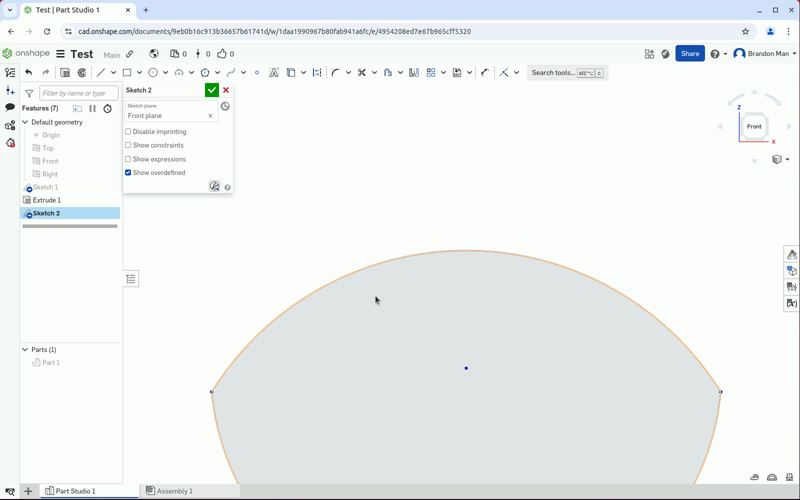
scroll(-6)
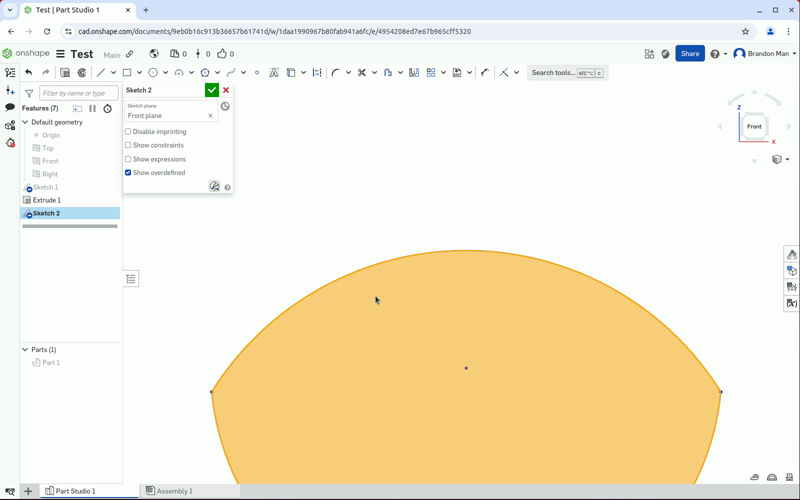
scroll(-6)
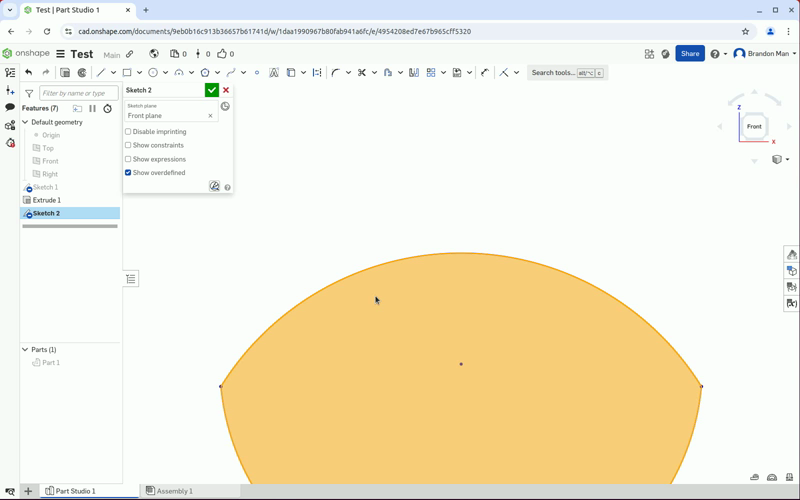
scroll(-6)
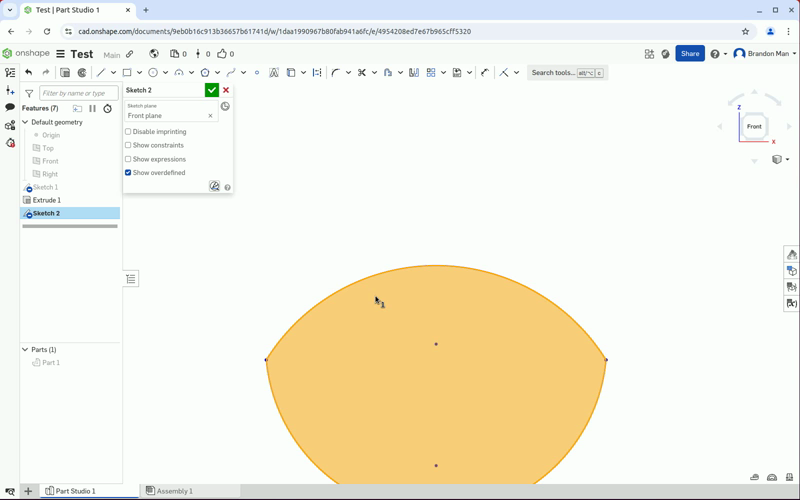
scroll(-6)
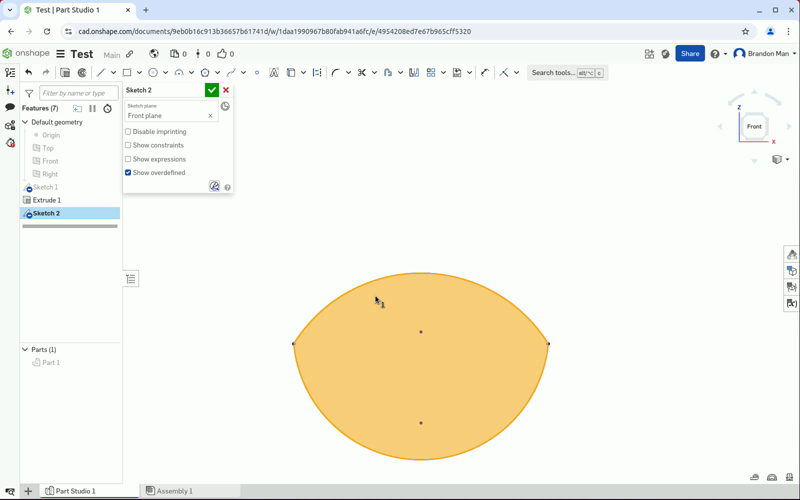
scroll(-6)
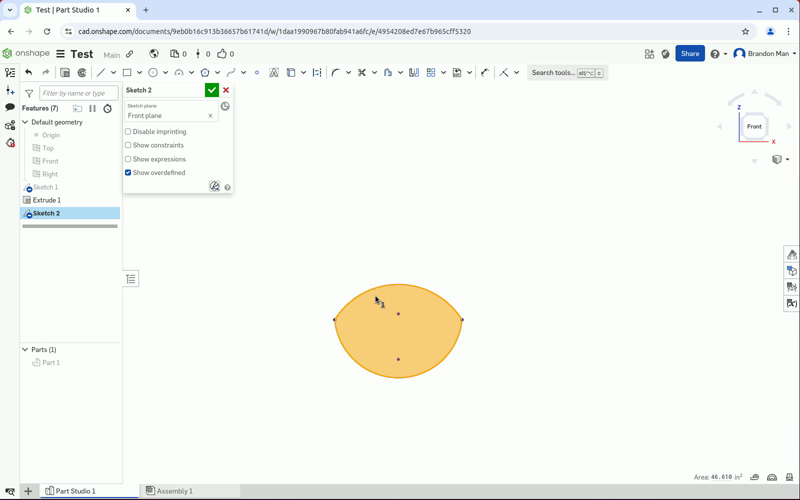
scroll(-6)
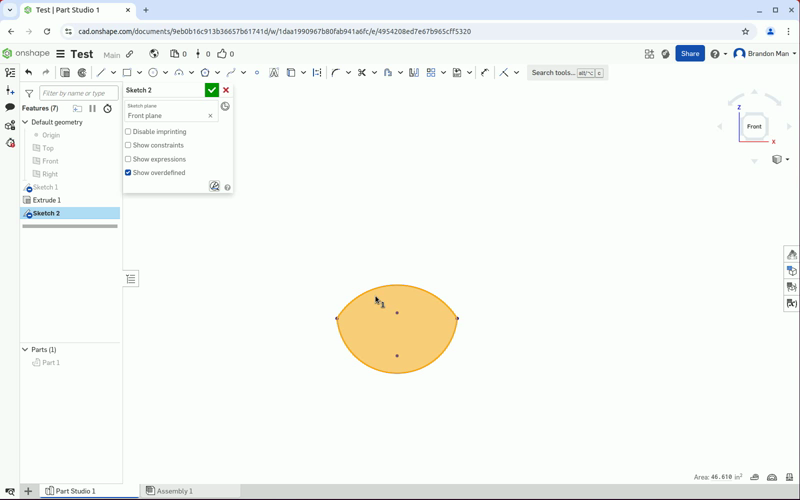
scroll(-6)
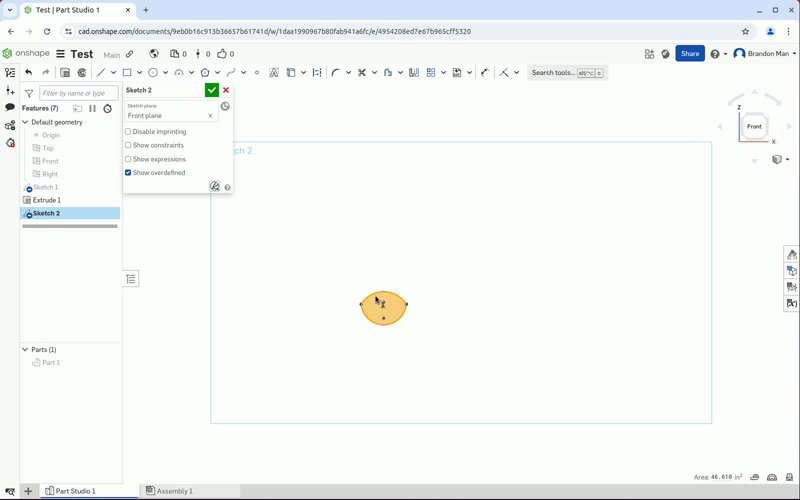
mouse_move(73, 352)
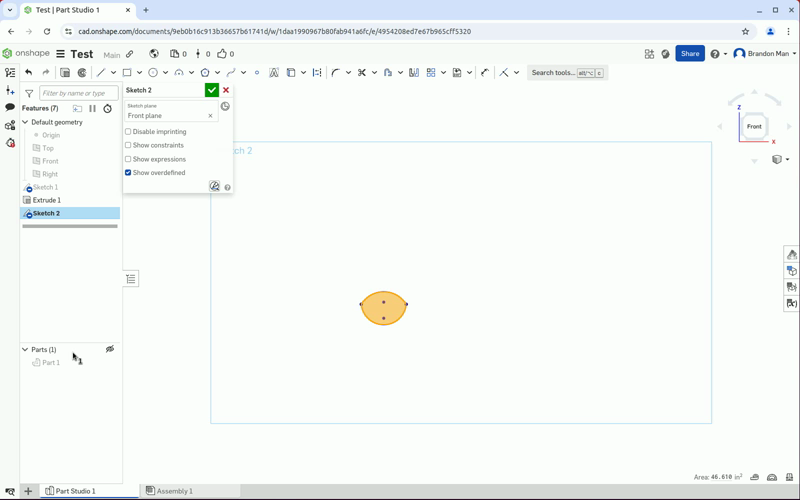
key(shift+y)
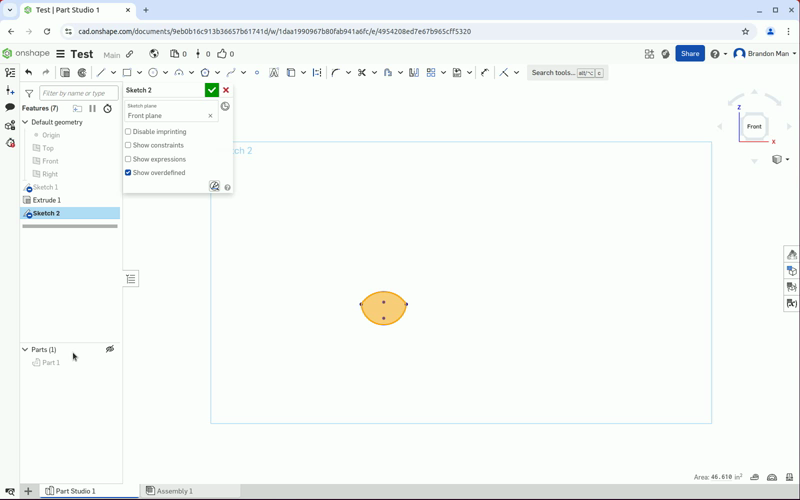
key(shift+e)
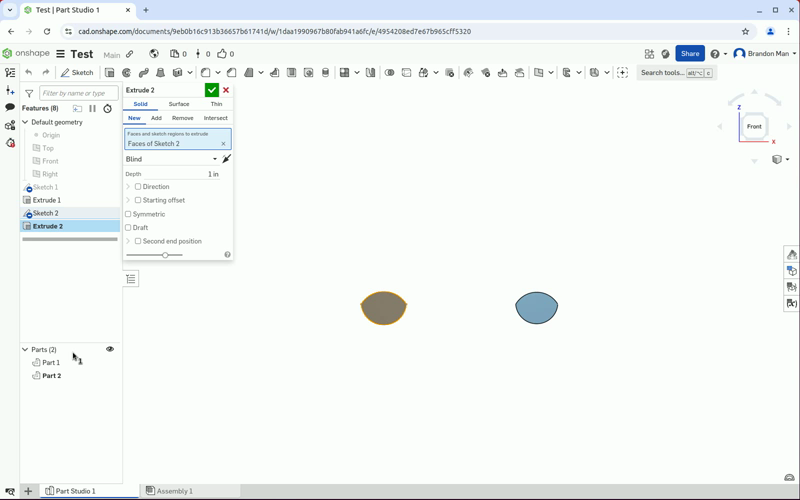
mouse_move(143, 106)
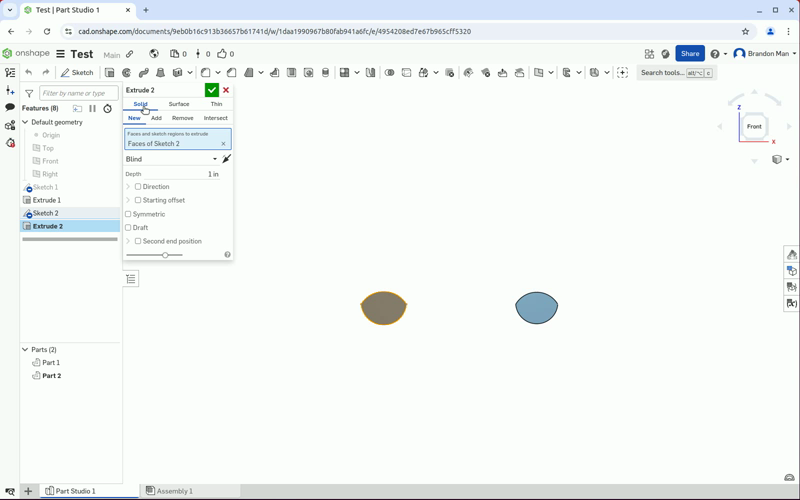
click(143, 106)
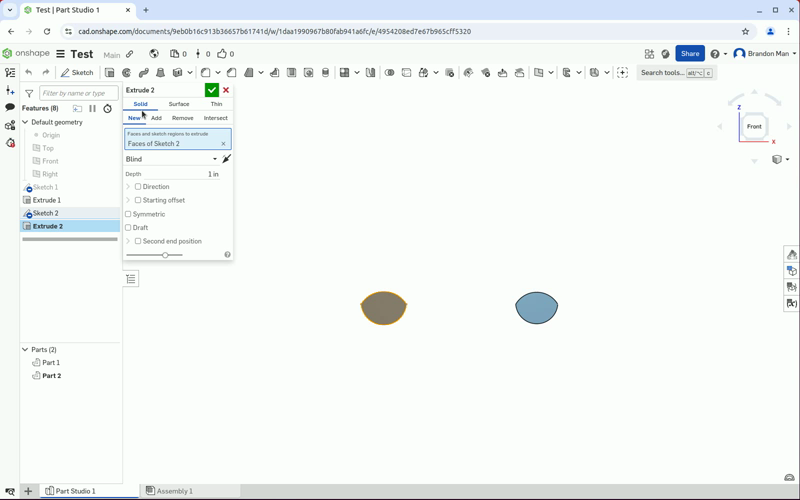
mouse_move(137, 120)
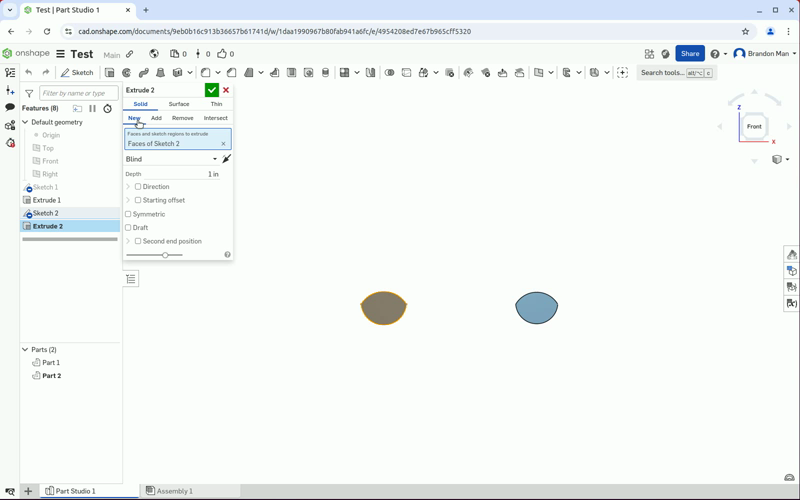
click(137, 120)
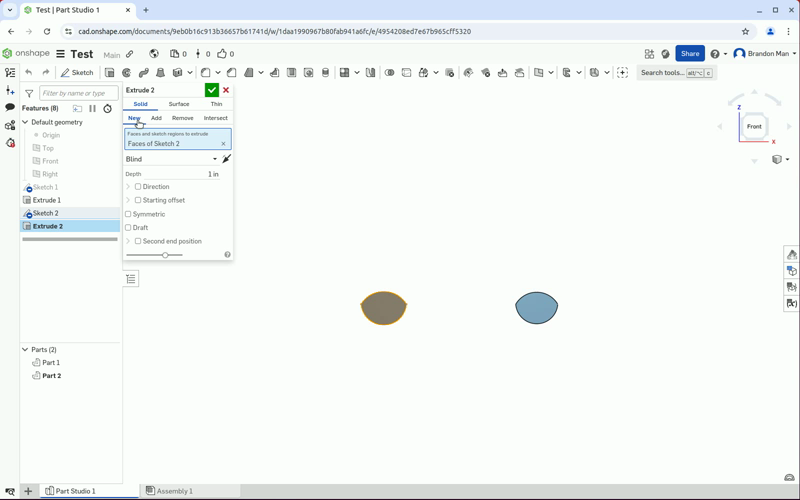
key(tab, 4)
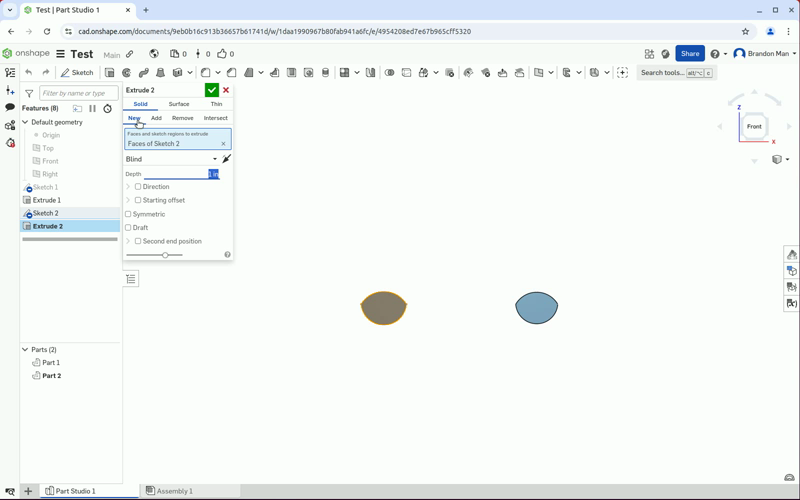
text(12.276)
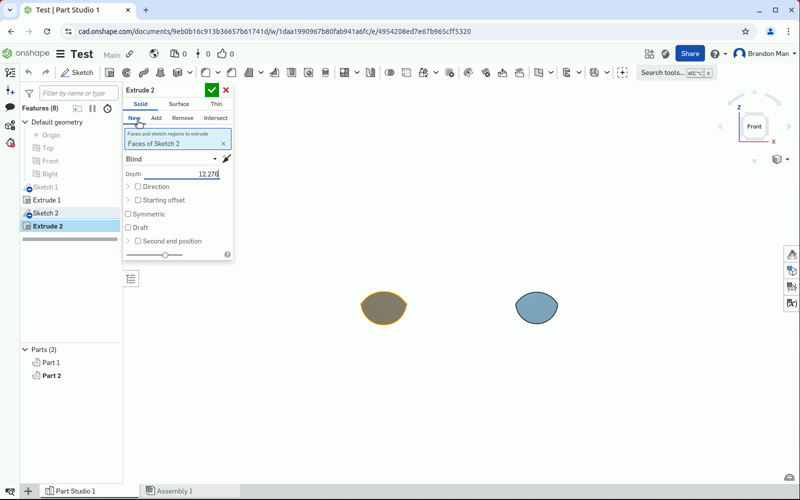
key(enter)
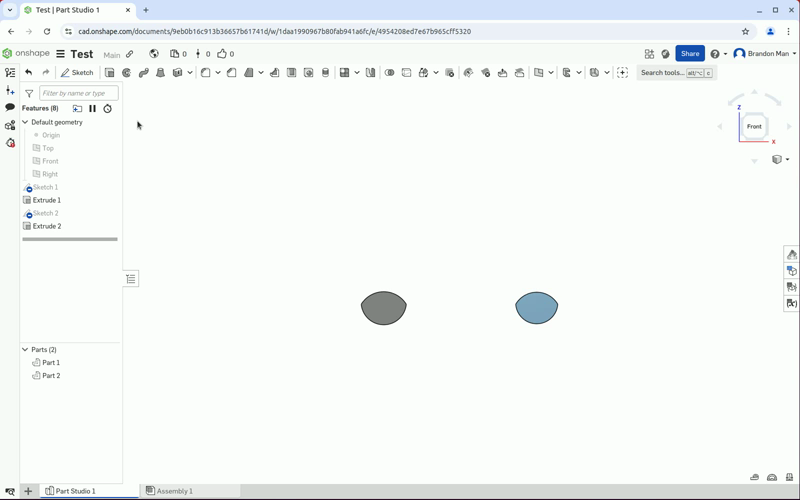
key(shift+h)
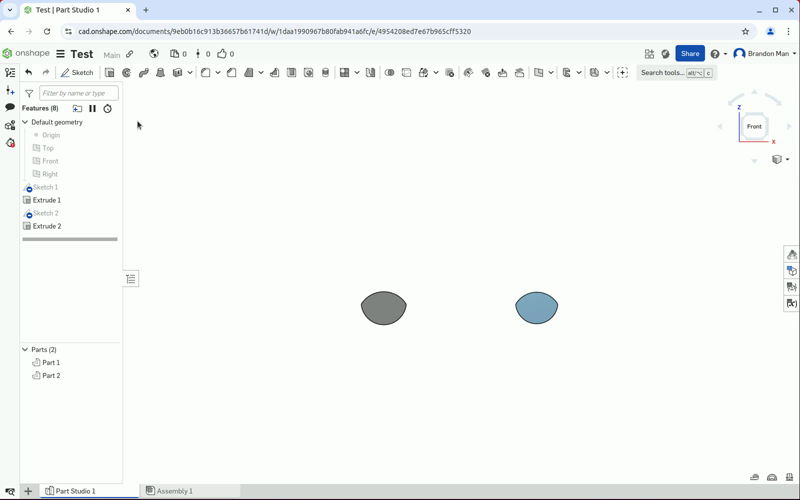
key(shift+h)
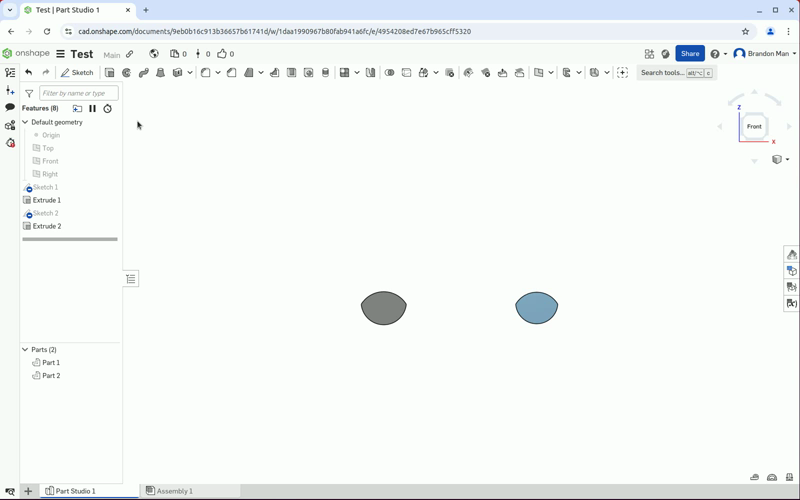
mouse_move(73, 189)
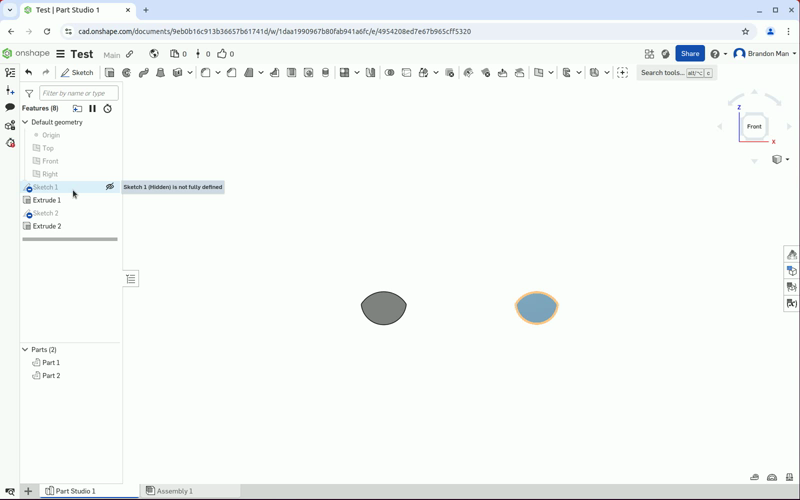
click(73, 189)
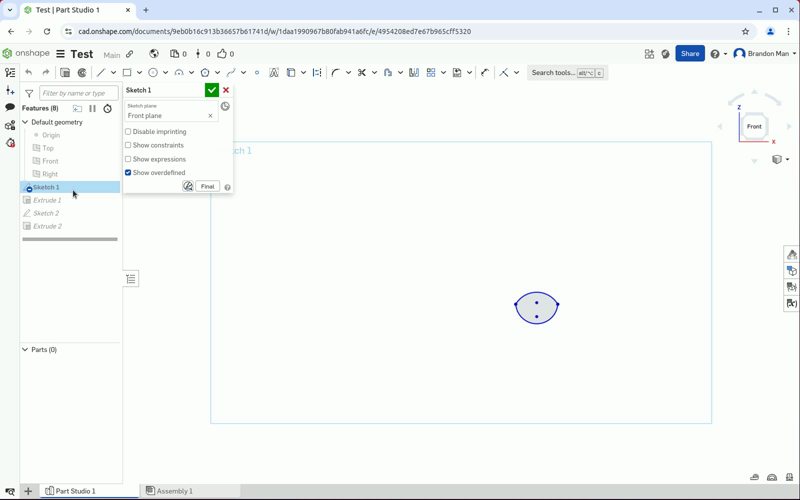
mouse_move(229, 92)
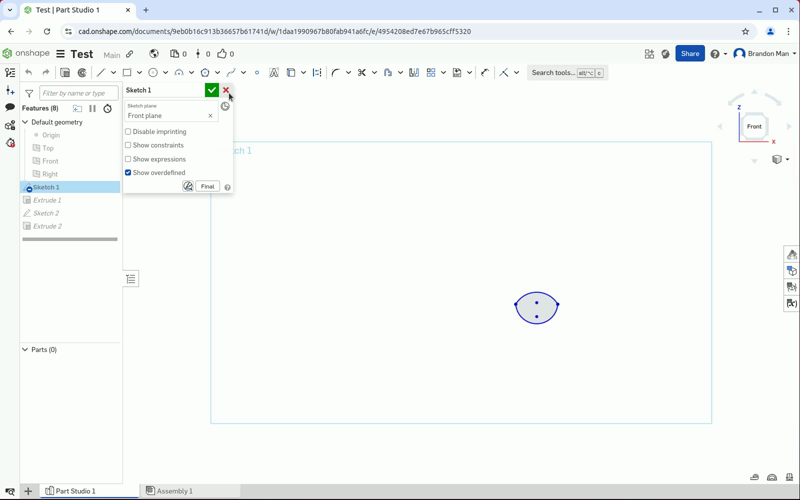
click(229, 92)
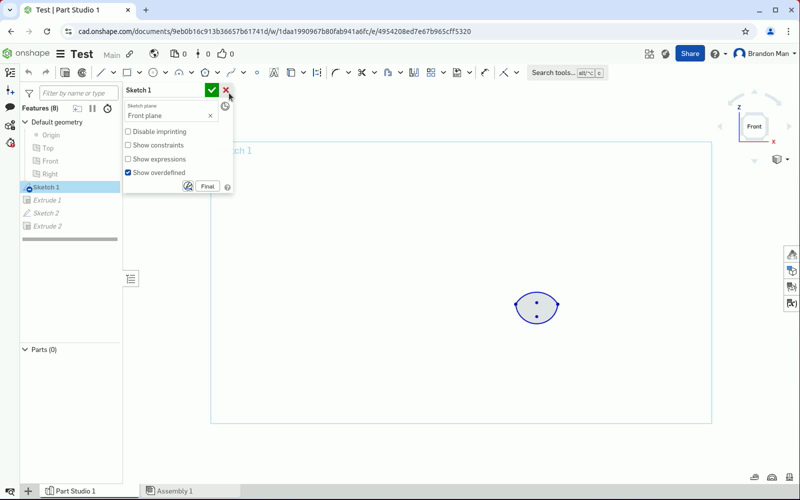
key(shift+s)
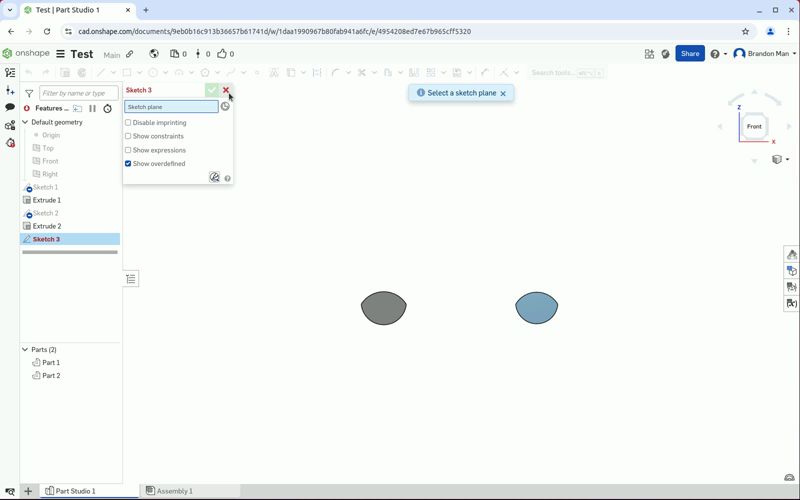
mouse_move(73, 163)
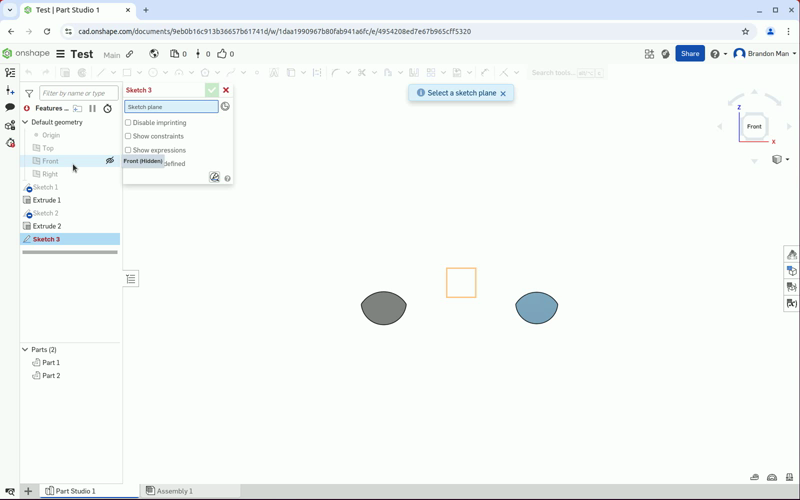
click(73, 163)
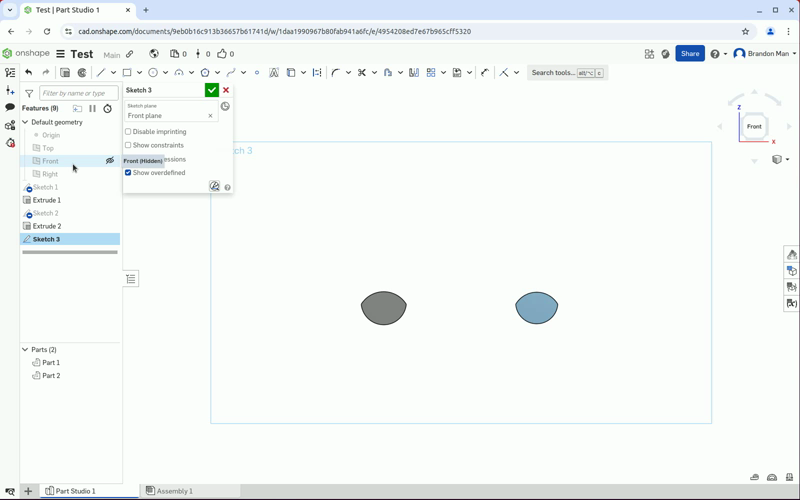
mouse_move(73, 352)
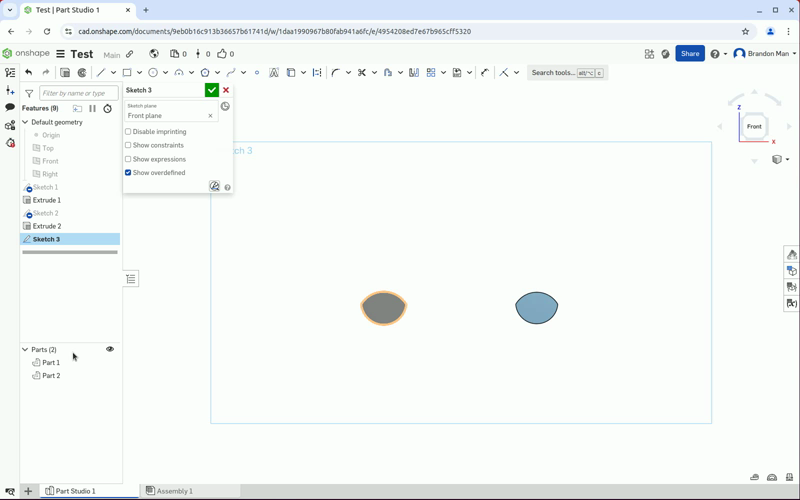
key(y)
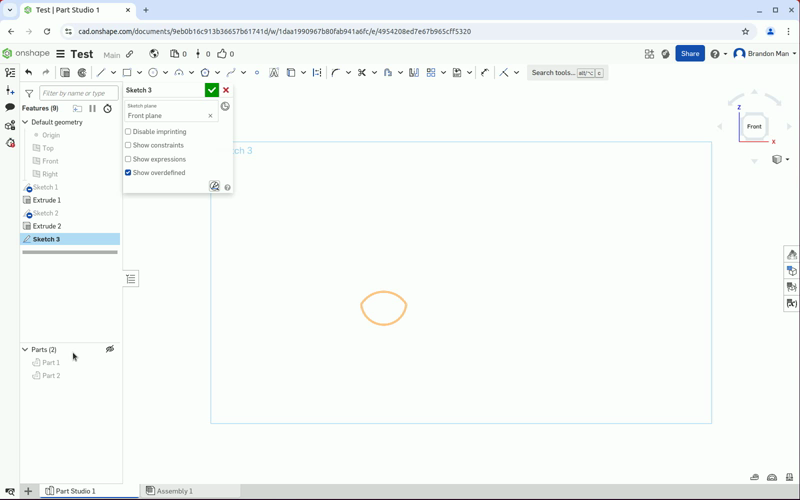
key(l)
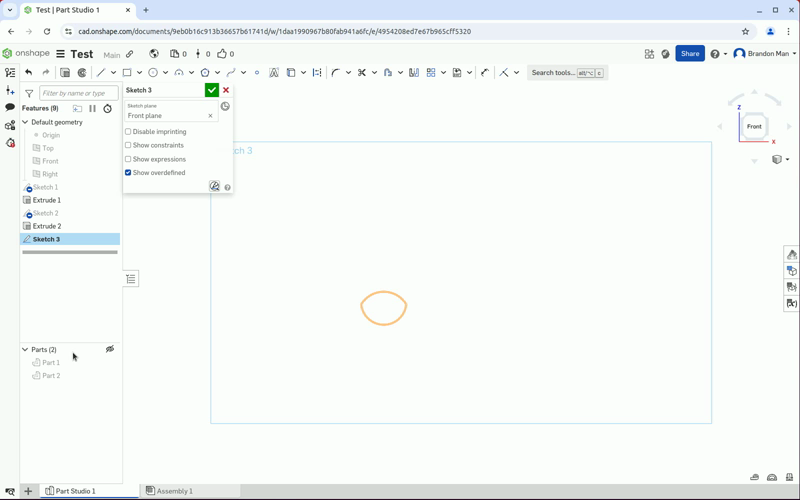
key_down(shift)
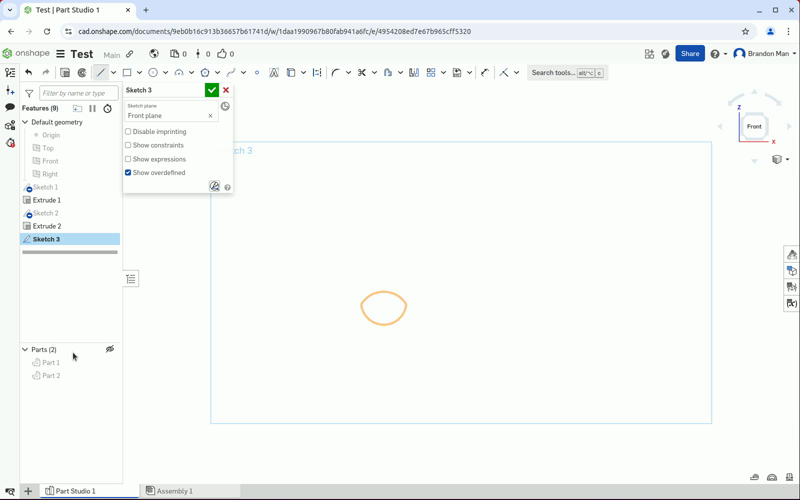
mouse_move(348, 304)
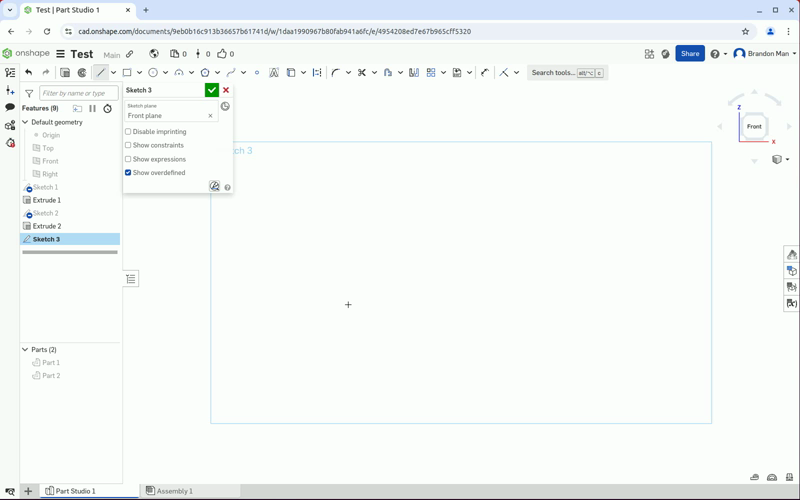
click(348, 304)
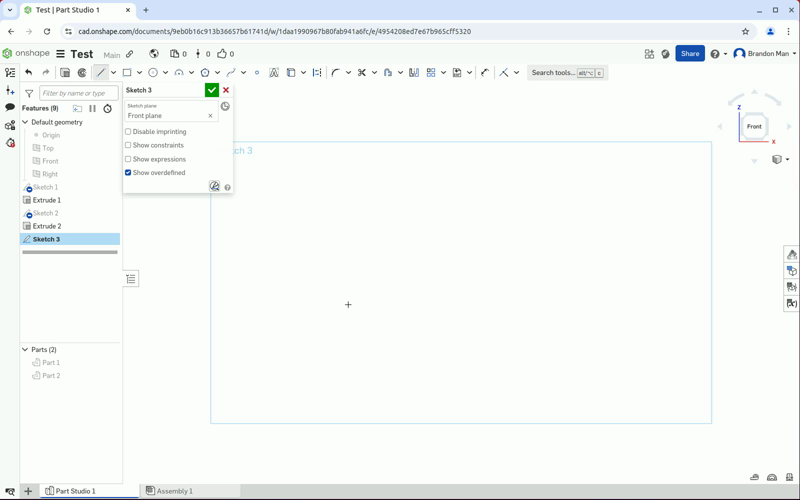
key_up(shift)
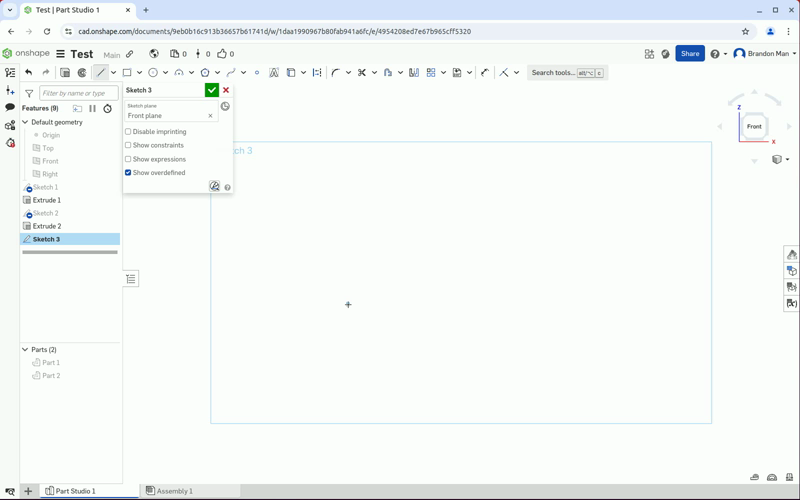
key_down(shift)
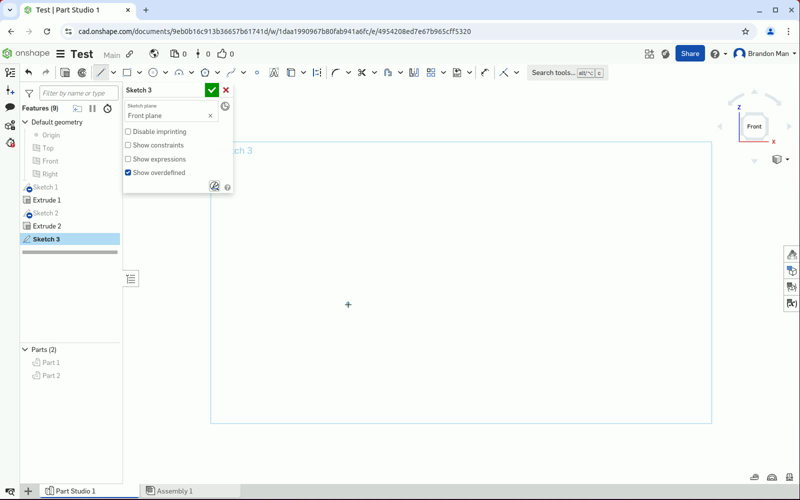
mouse_move(378, 304)
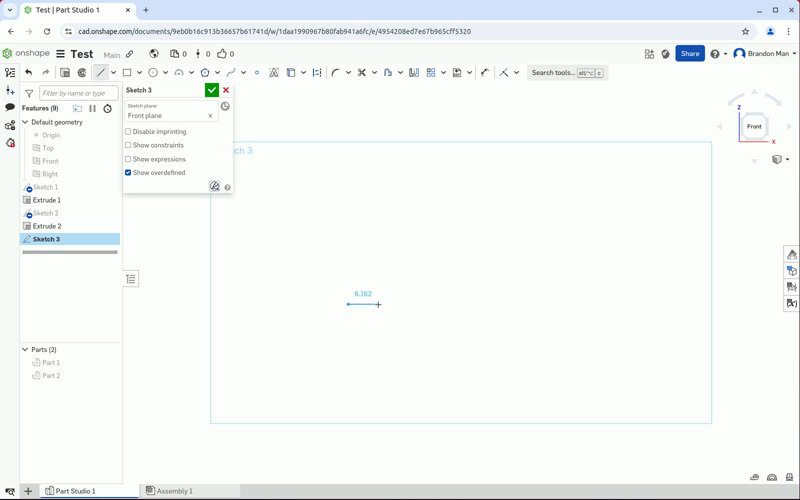
mouse_move(359, 304)
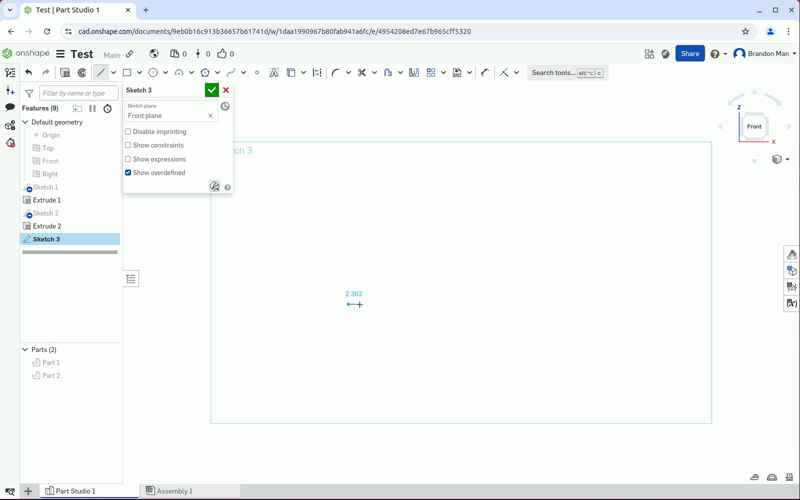
click(359, 304)
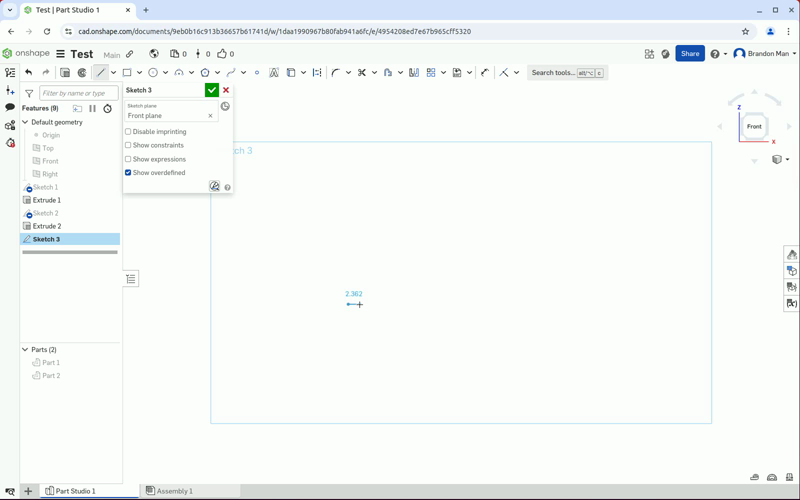
key_up(shift)
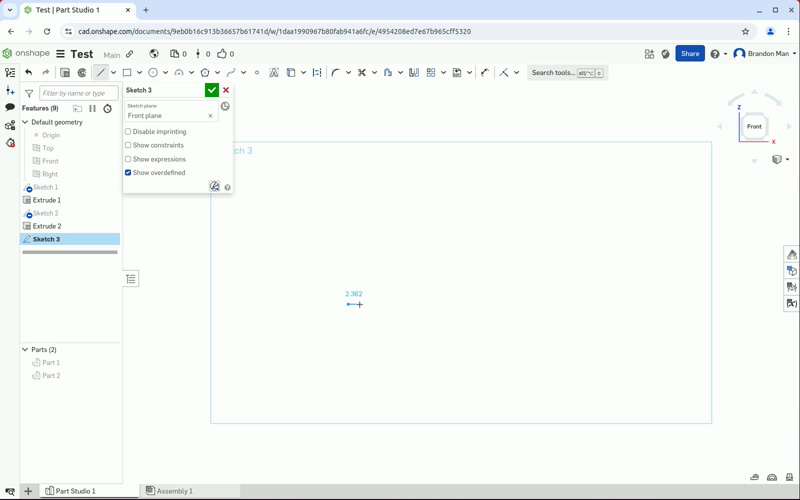
key(esc)
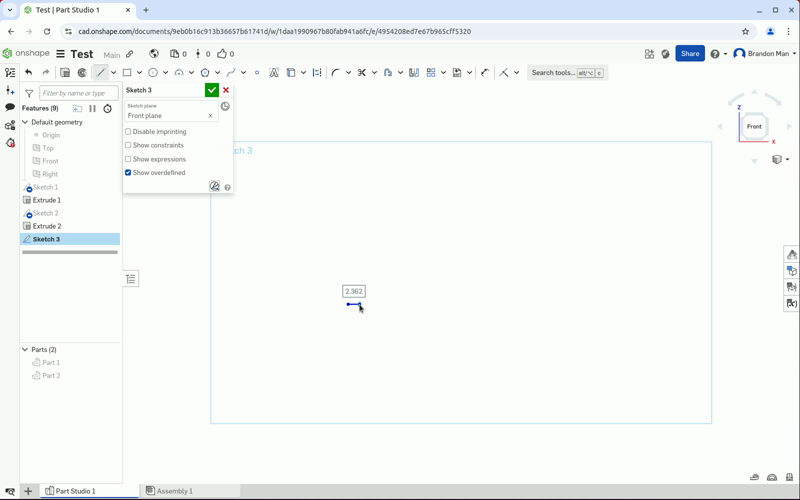
key(a)
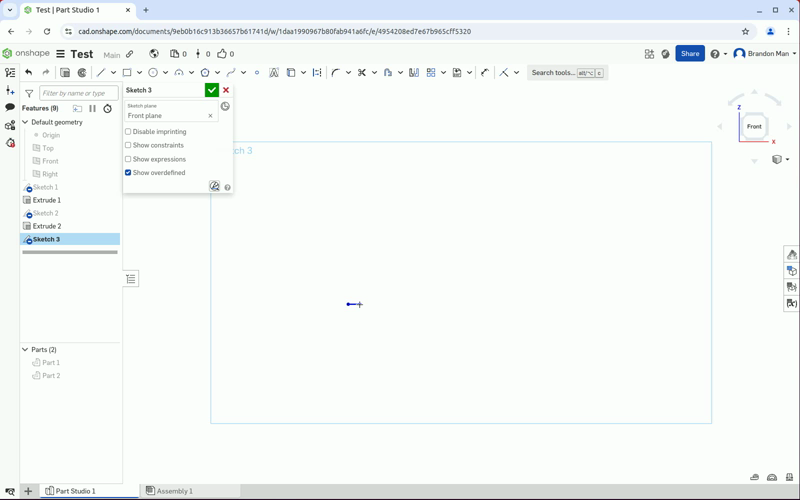
mouse_move(359, 304)
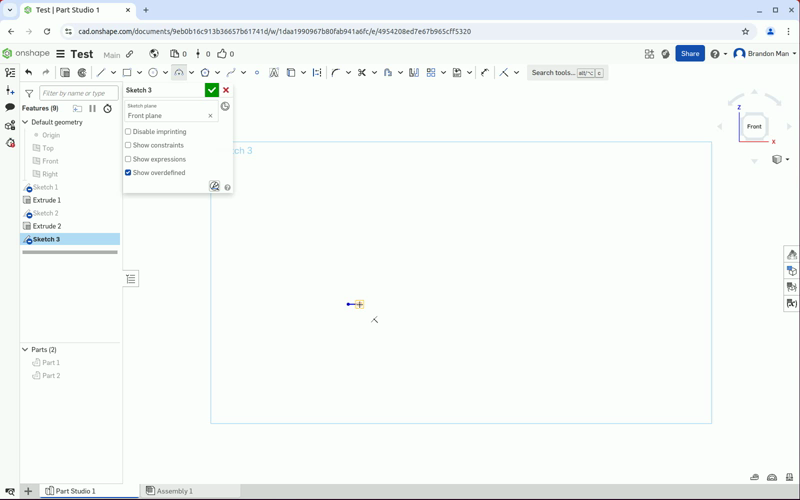
click(359, 304)
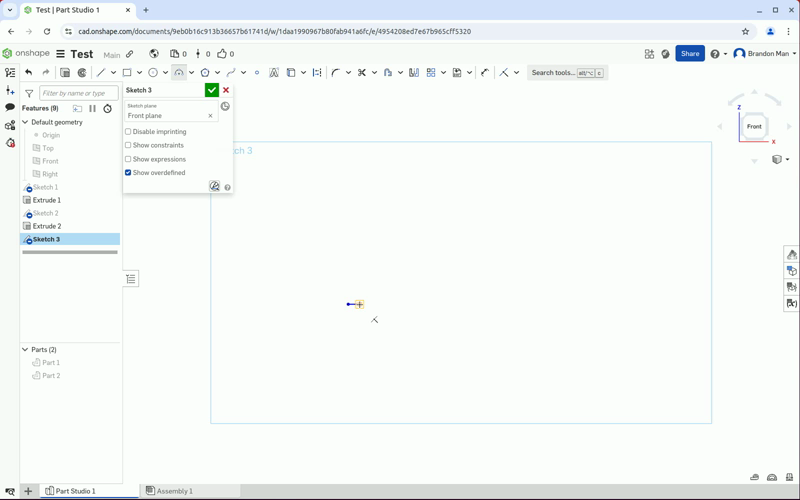
key_down(shift)
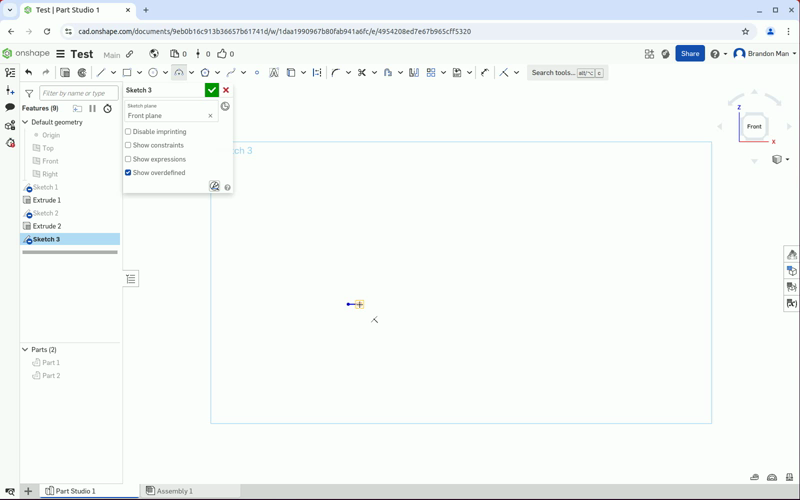
mouse_move(404, 304)
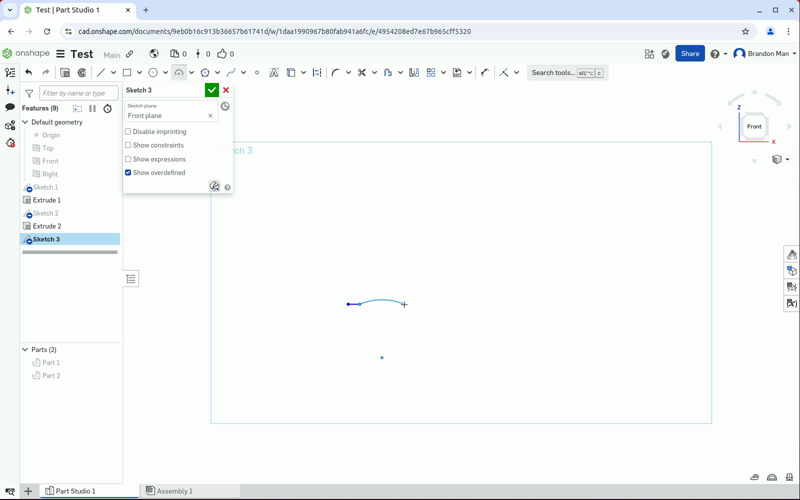
click(404, 304)
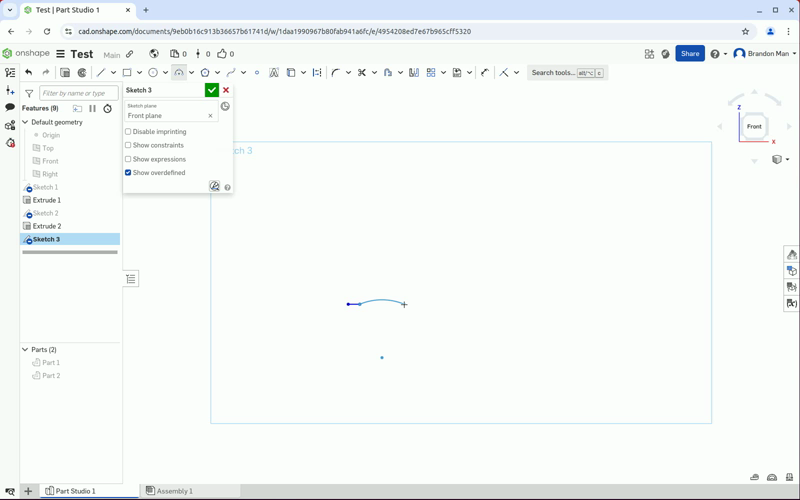
mouse_move(382, 291)
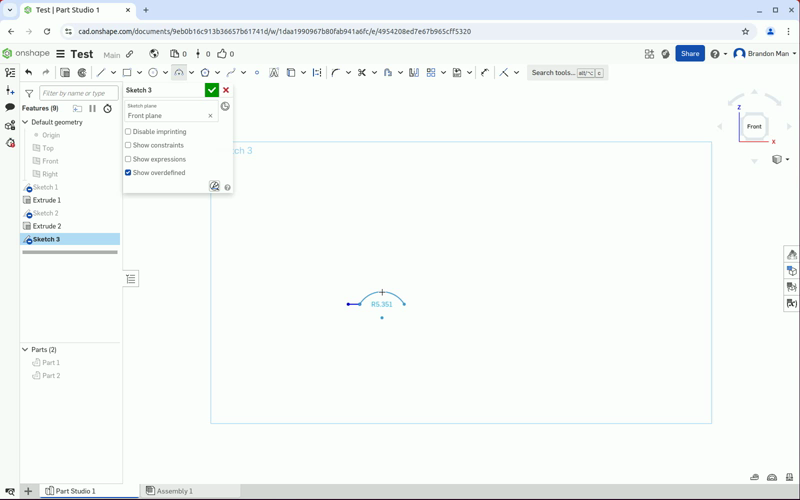
click(382, 291)
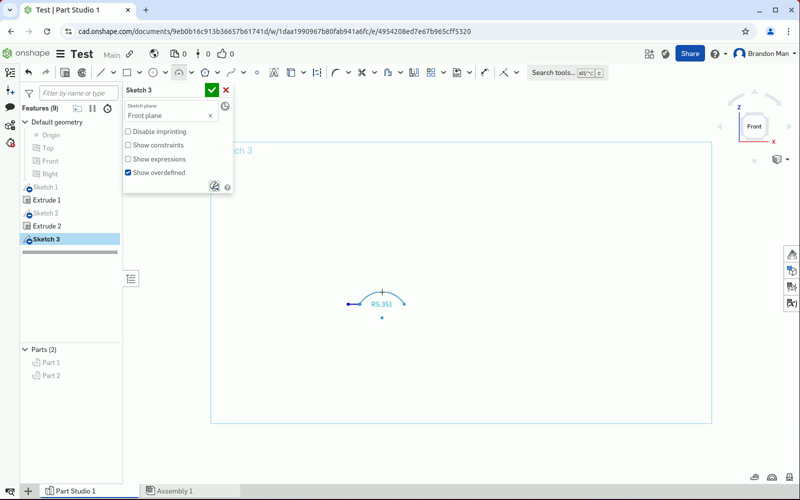
key_up(shift)
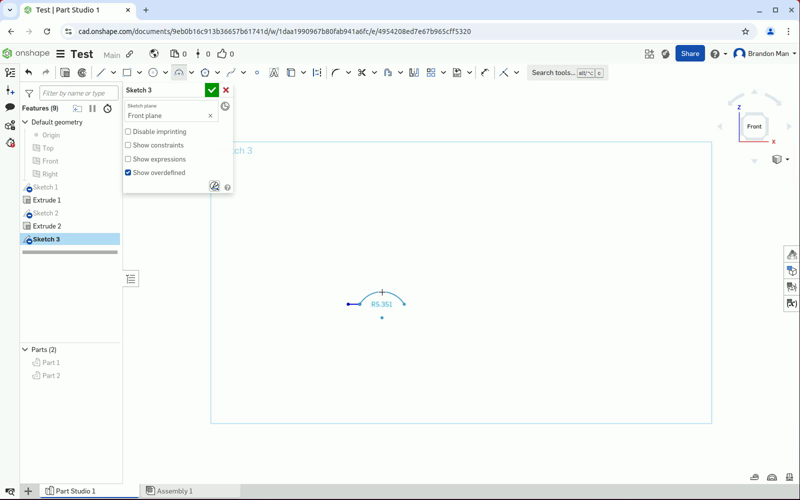
key(esc)
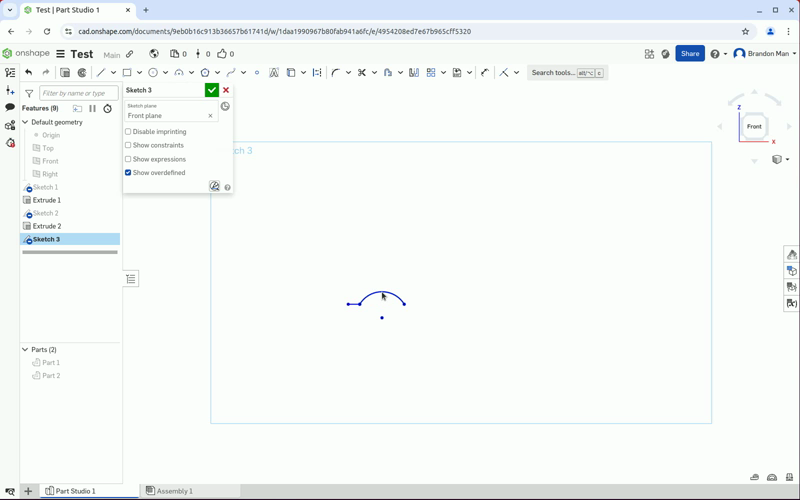
key(l)
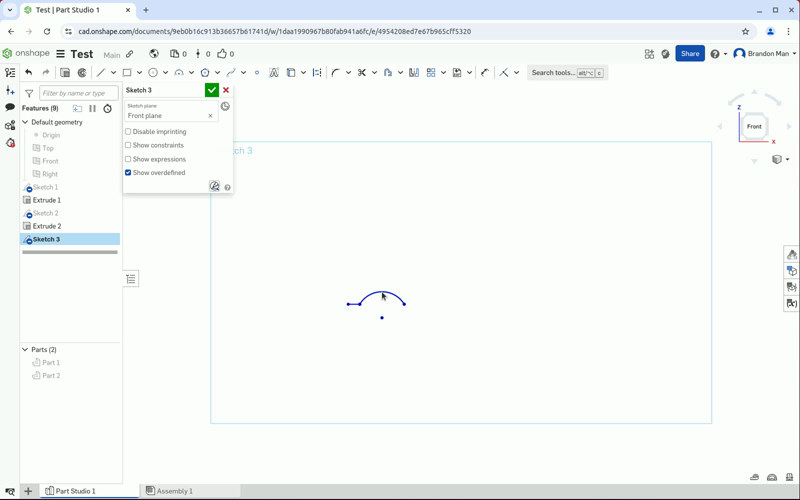
mouse_move(404, 304)
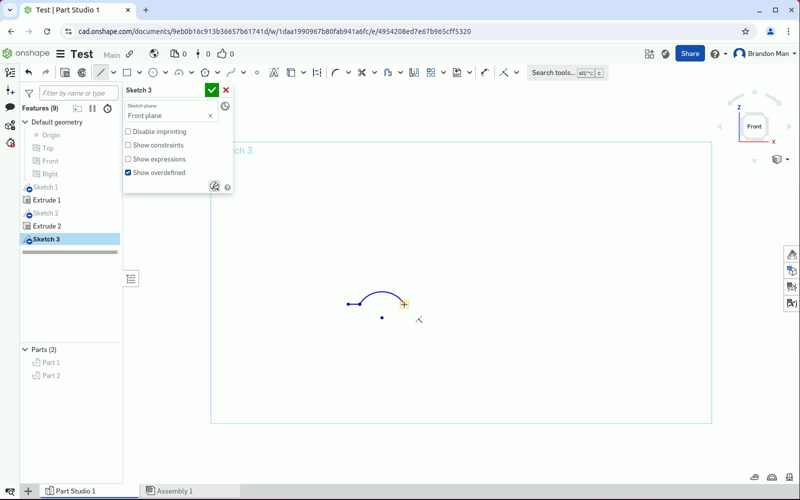
click(404, 304)
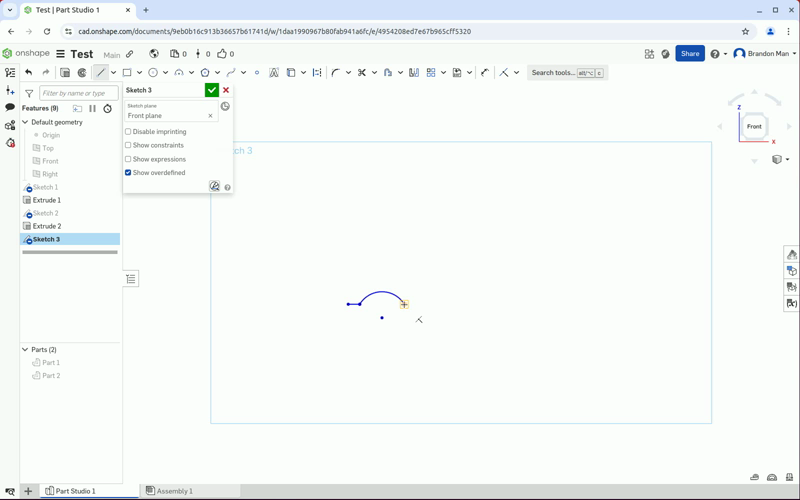
key_down(shift)
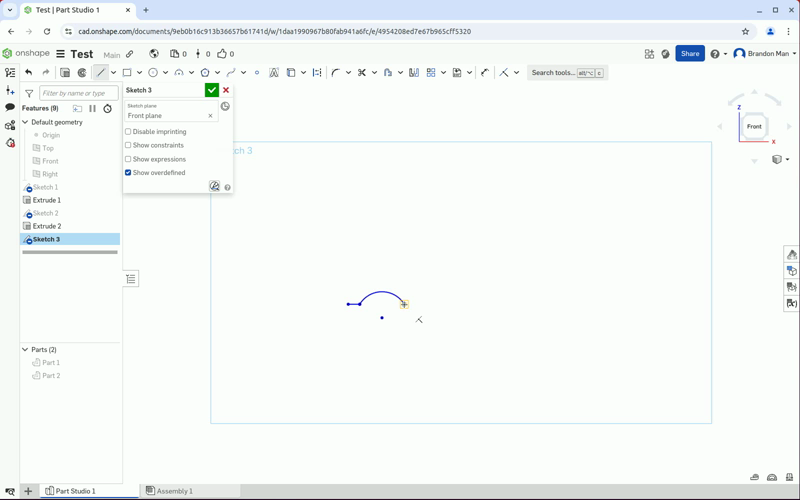
mouse_move(513, 304)
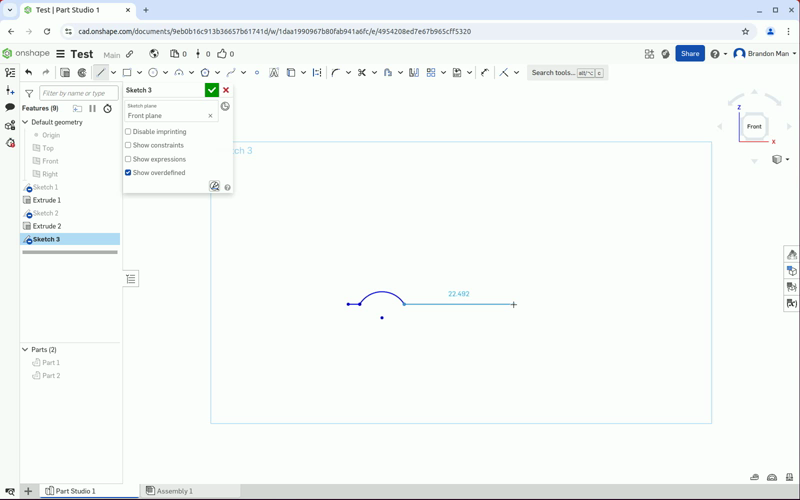
click(513, 304)
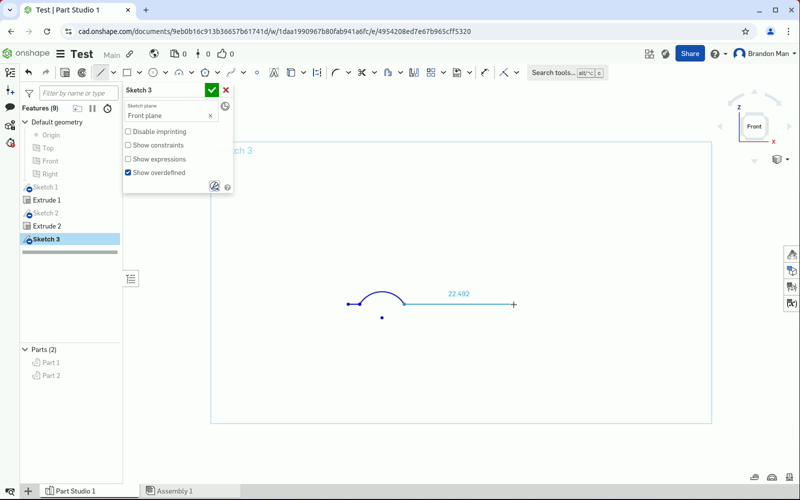
key_up(shift)
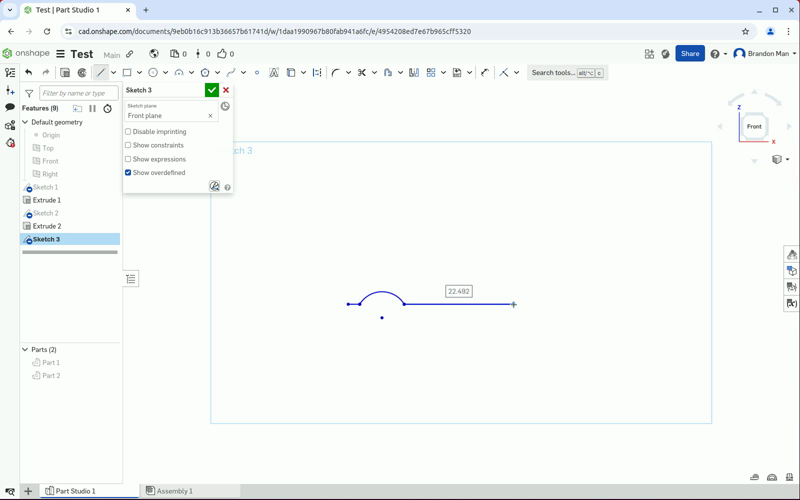
key(esc)
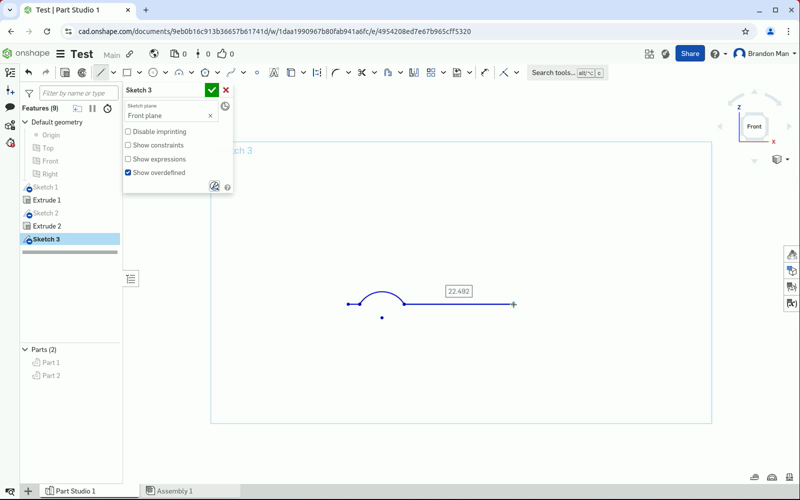
key(a)
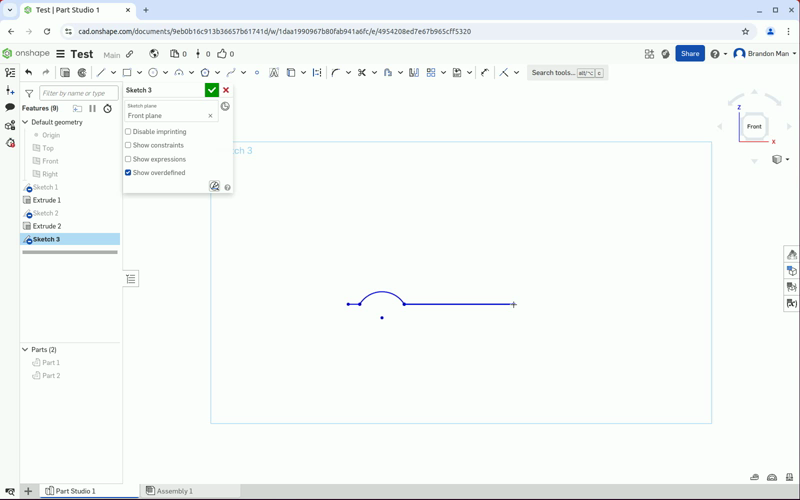
mouse_move(513, 304)
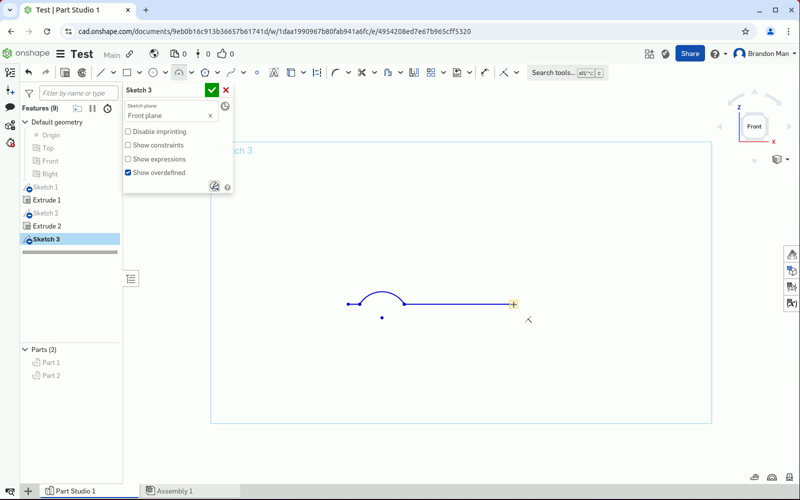
click(513, 304)
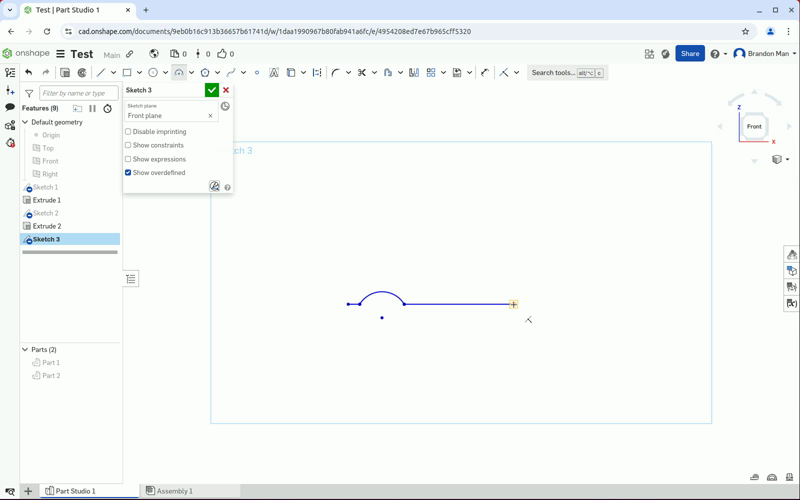
key_down(shift)
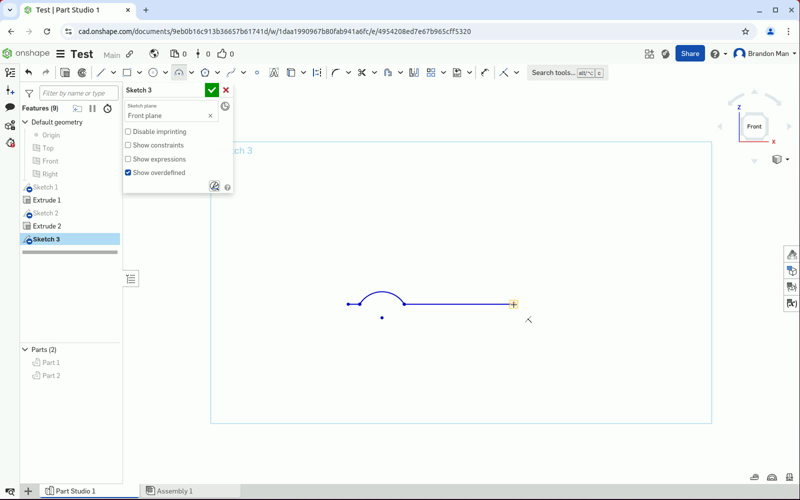
mouse_move(555, 304)
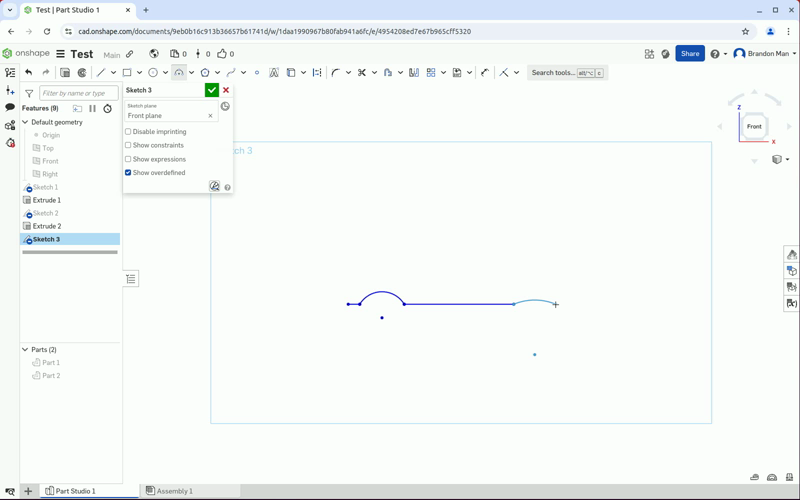
click(555, 304)
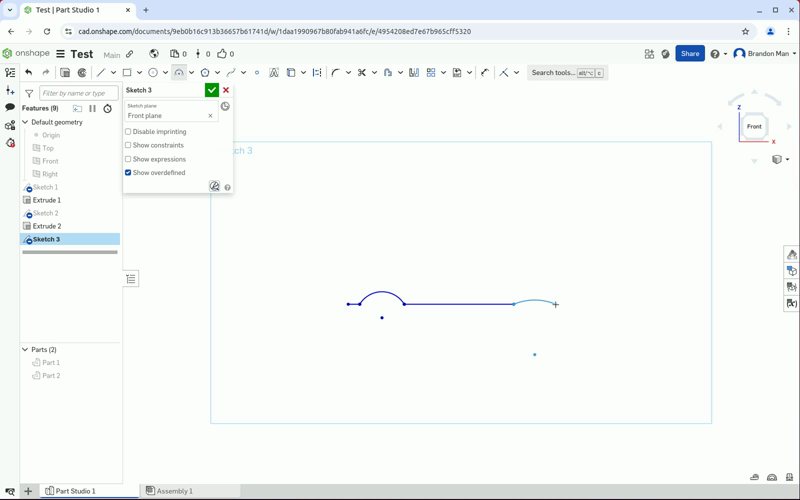
mouse_move(534, 292)
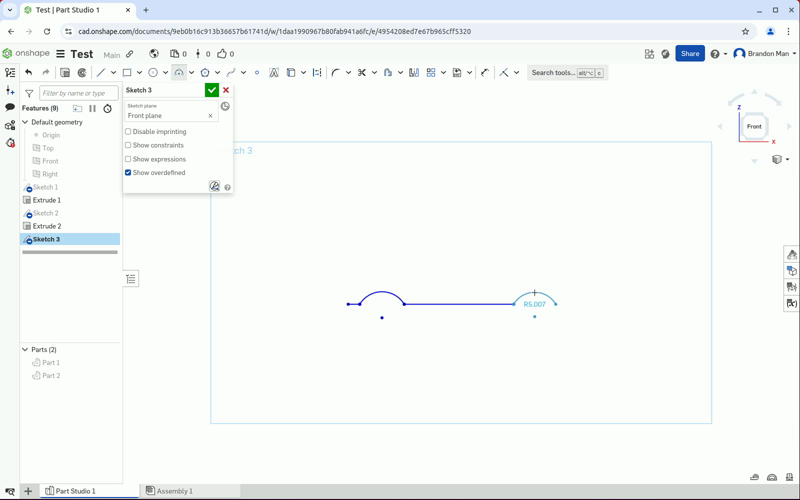
click(534, 292)
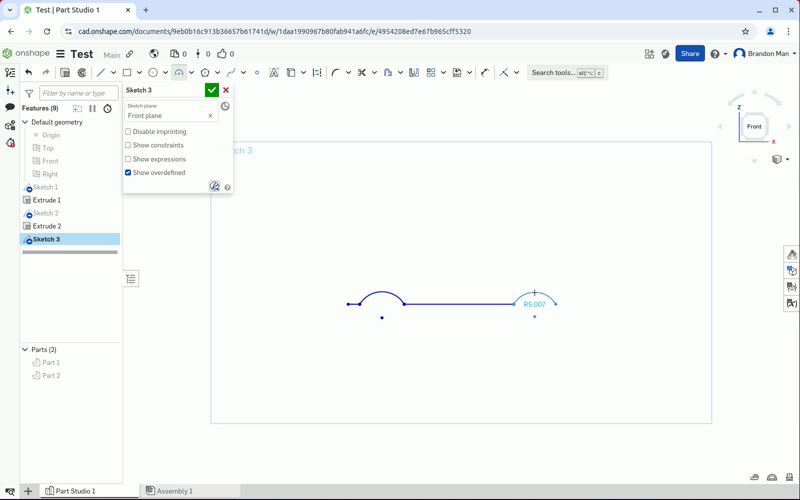
key_up(shift)
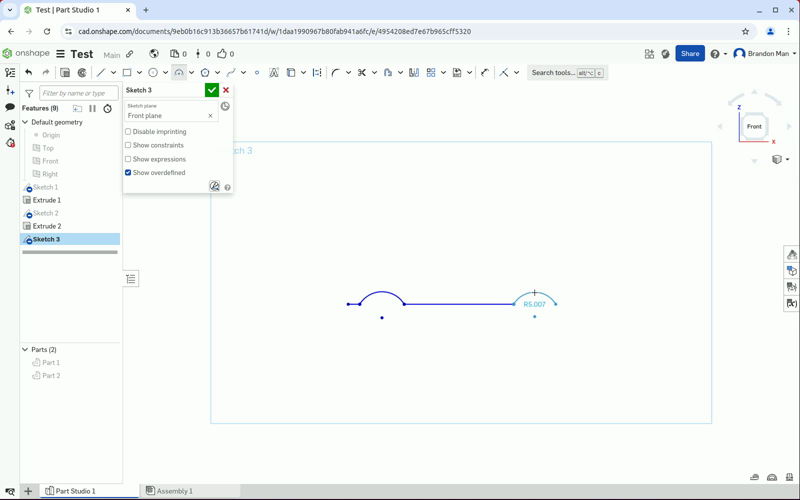
key(esc)
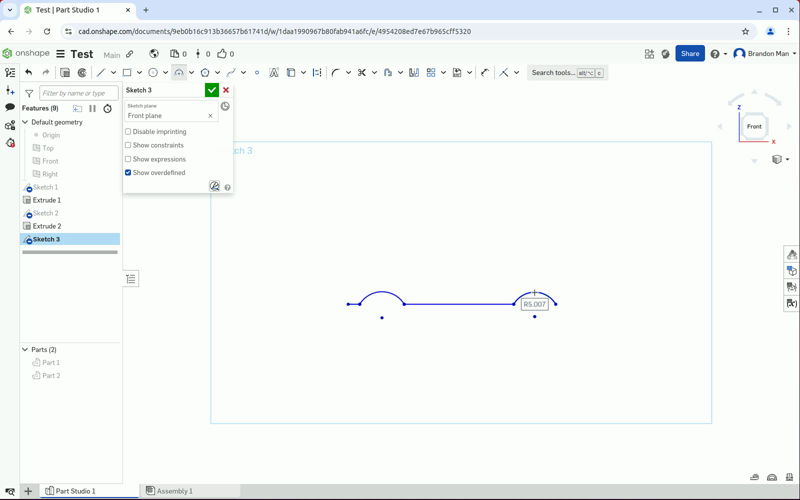
key(l)
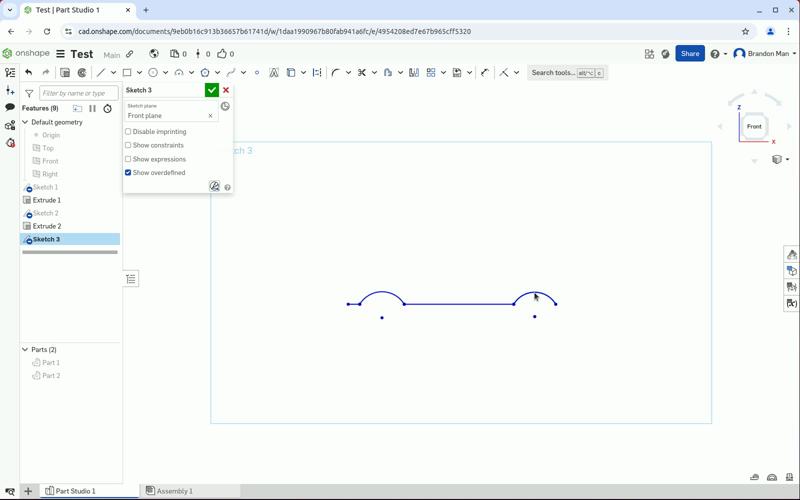
mouse_move(555, 304)
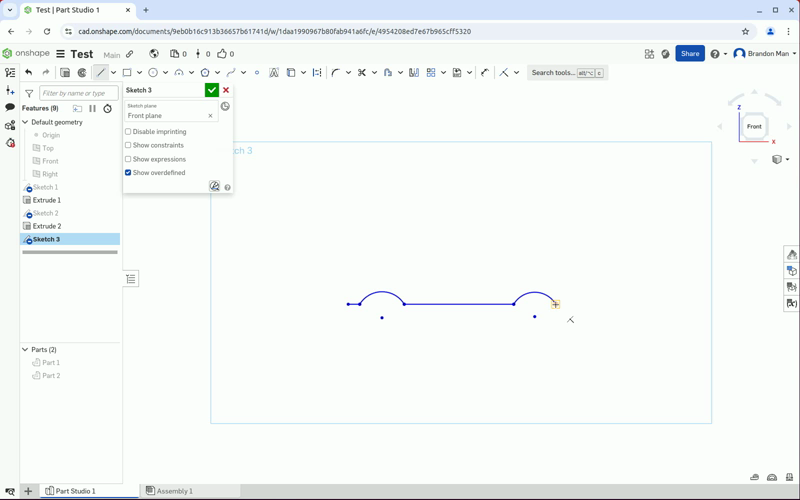
click(555, 304)
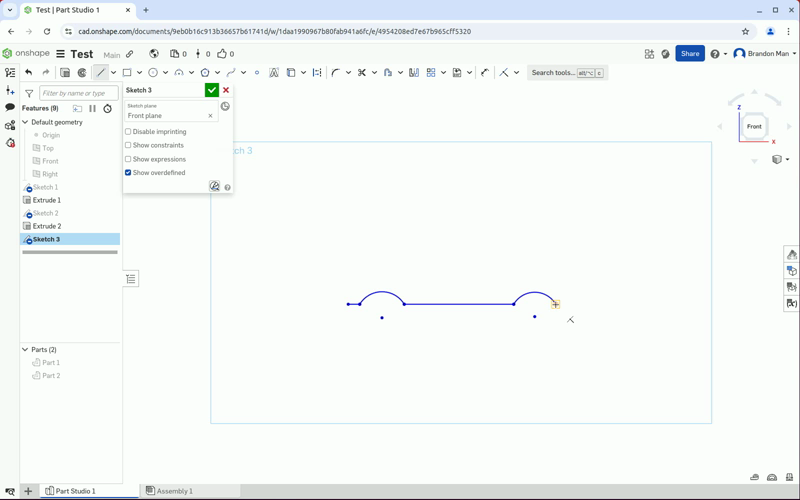
key_down(shift)
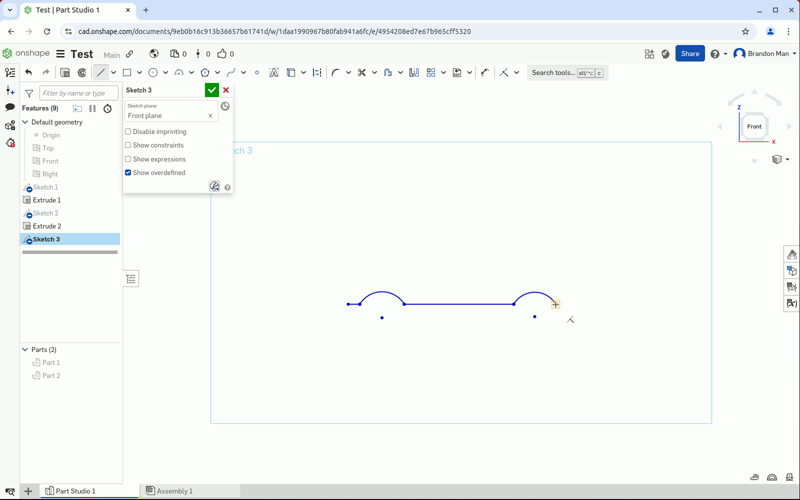
mouse_move(585, 304)
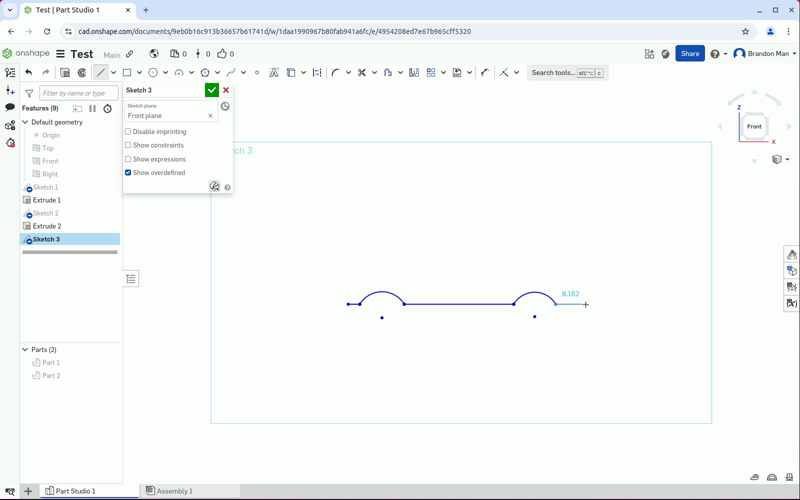
mouse_move(569, 304)
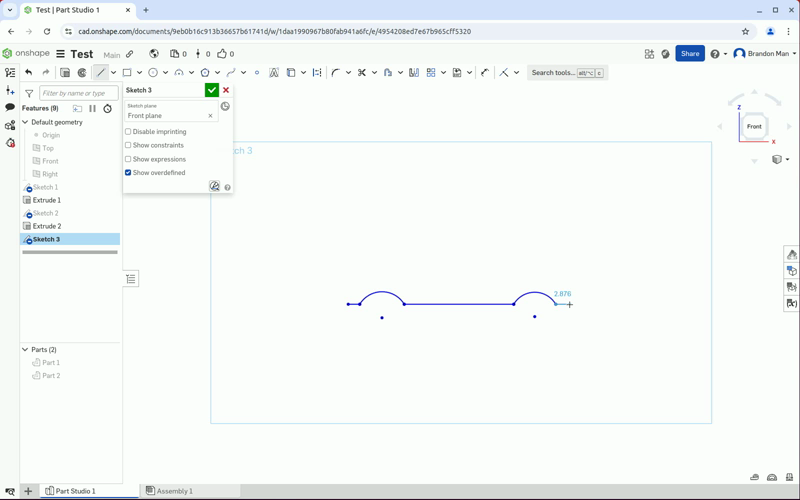
click(569, 304)
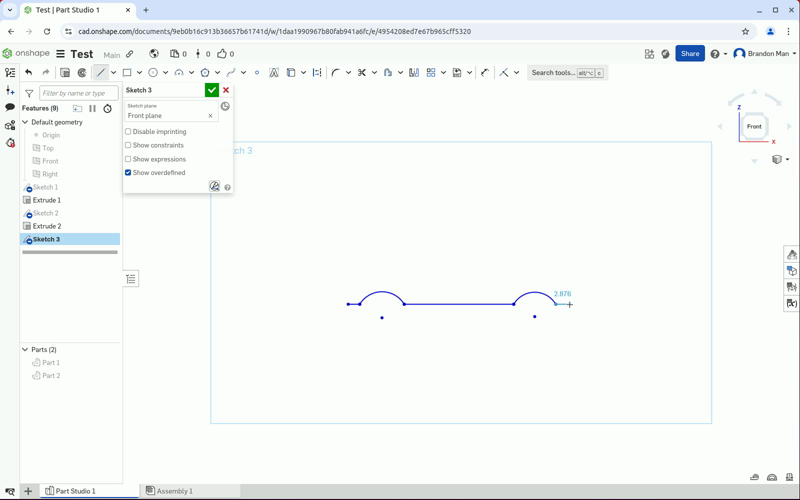
key_up(shift)
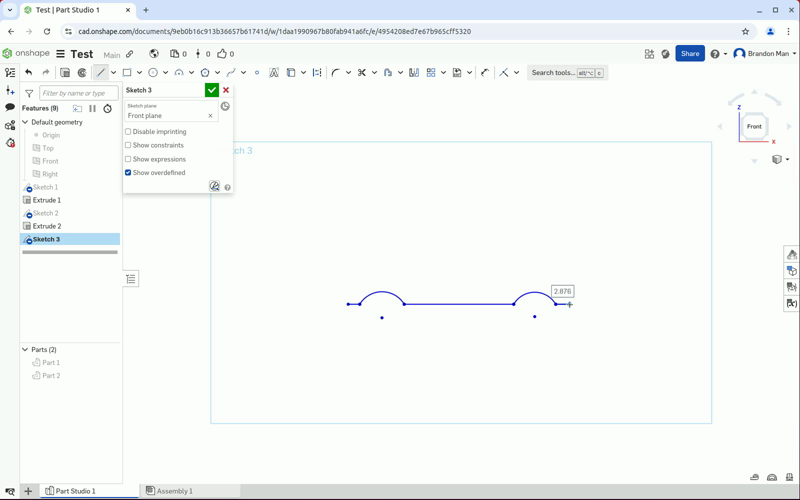
key_down(shift)
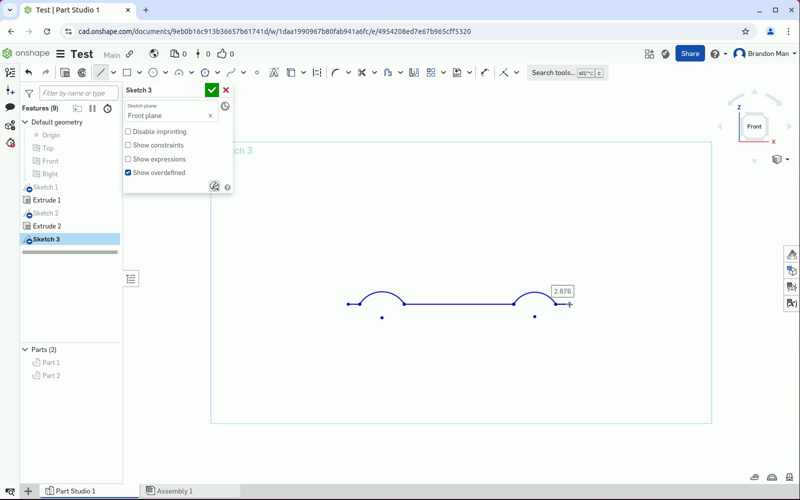
mouse_move(589, 304)
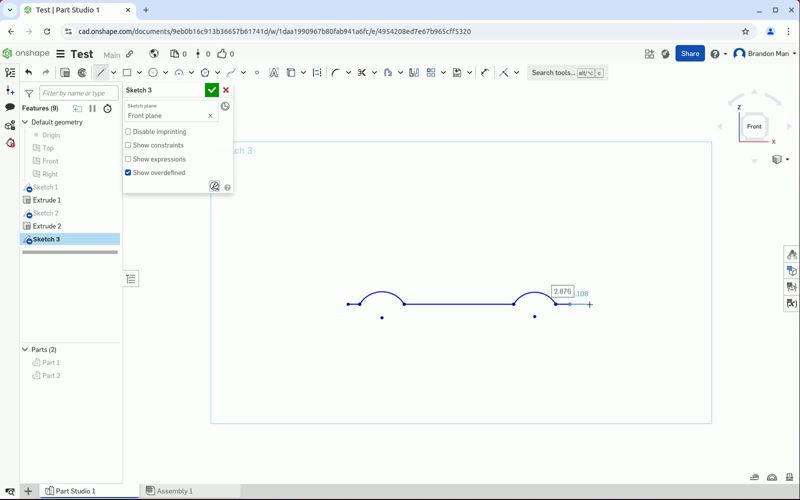
mouse_move(569, 266)
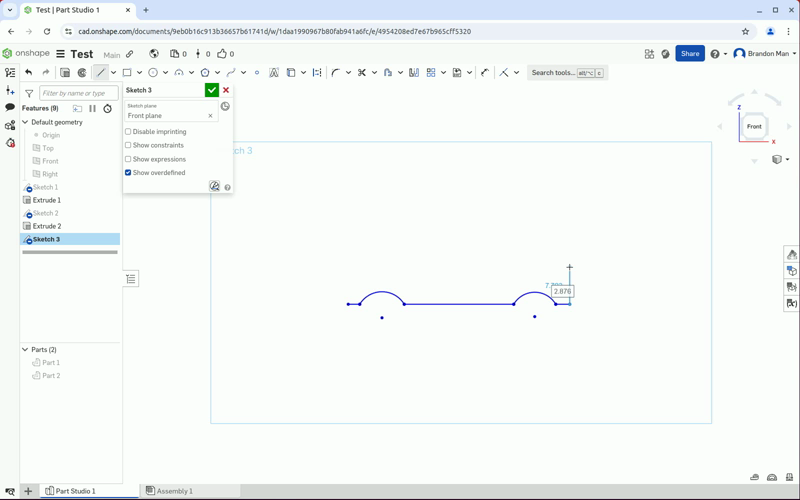
click(569, 266)
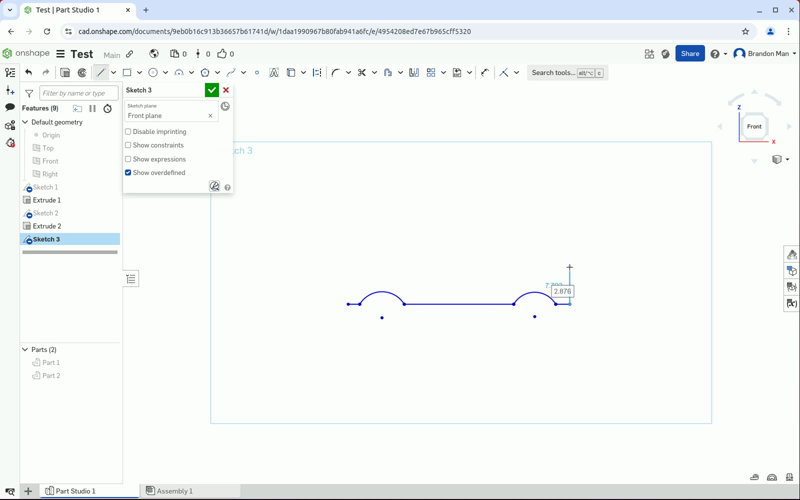
key_up(shift)
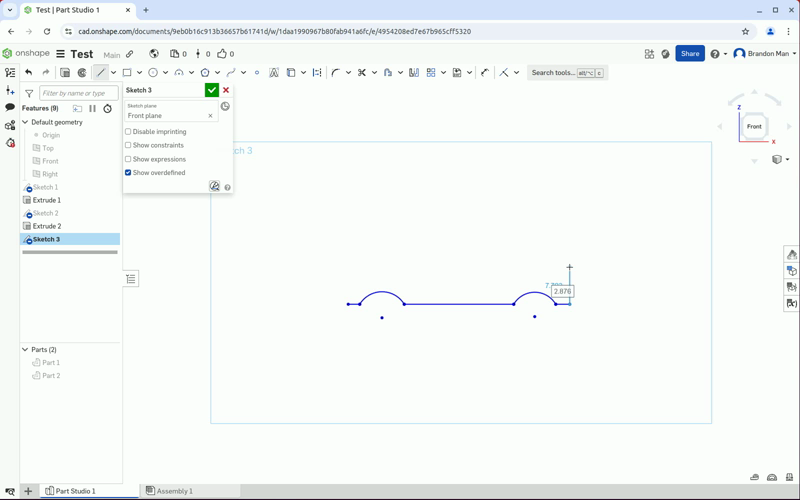
key_down(shift)
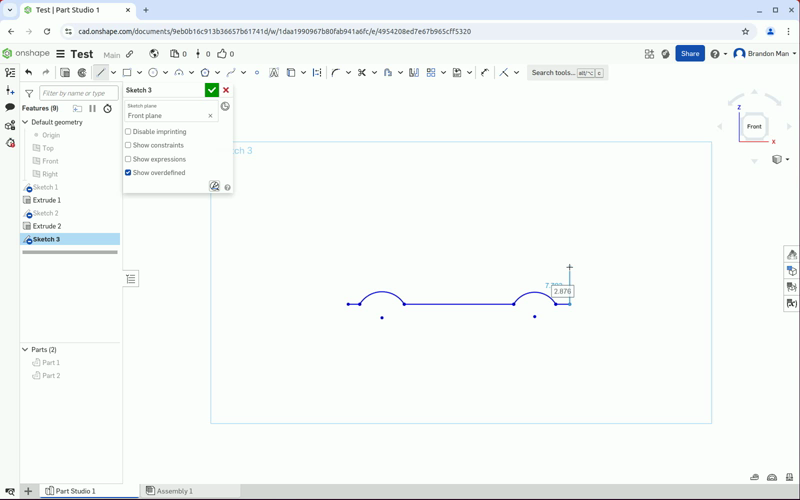
mouse_move(497, 266)
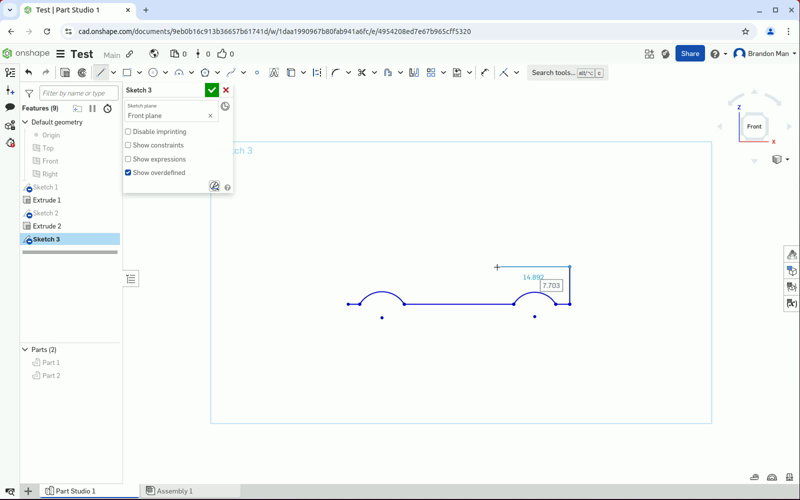
click(497, 266)
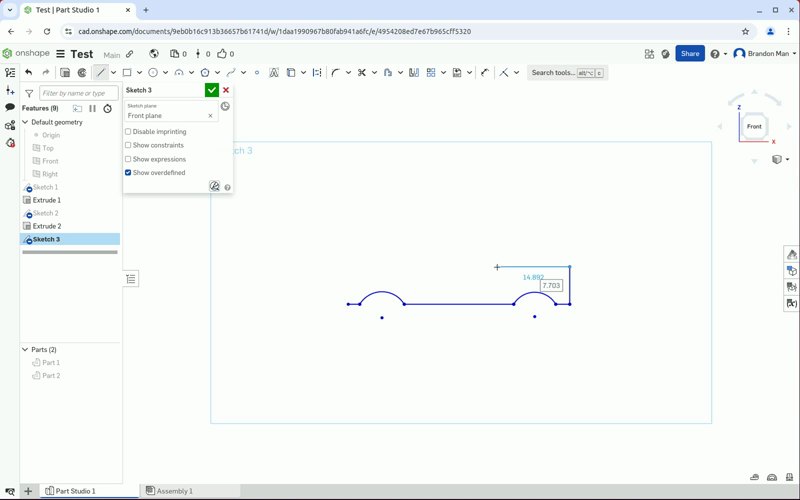
key_up(shift)
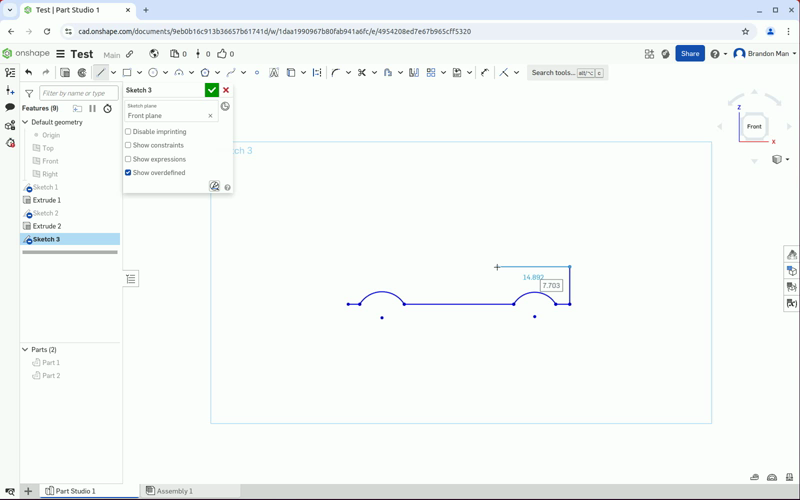
key_down(shift)
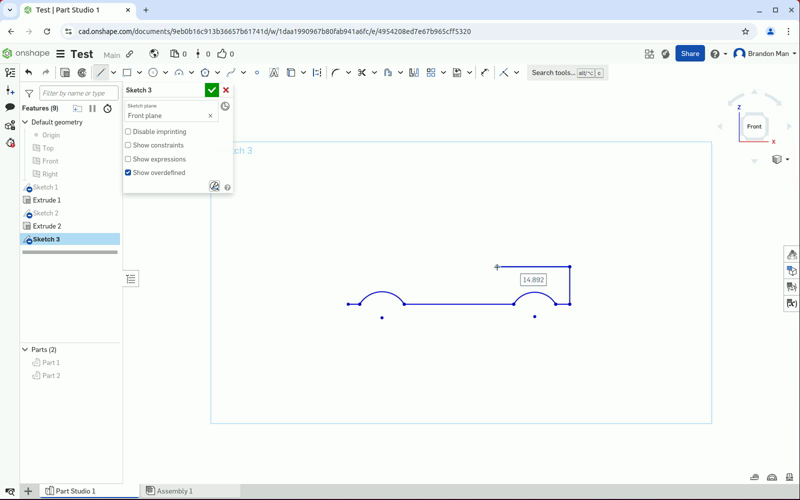
mouse_move(527, 266)
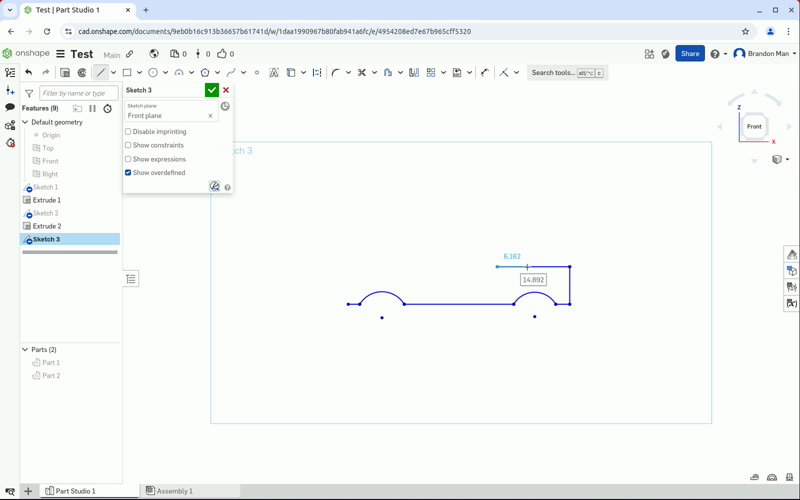
mouse_move(486, 266)
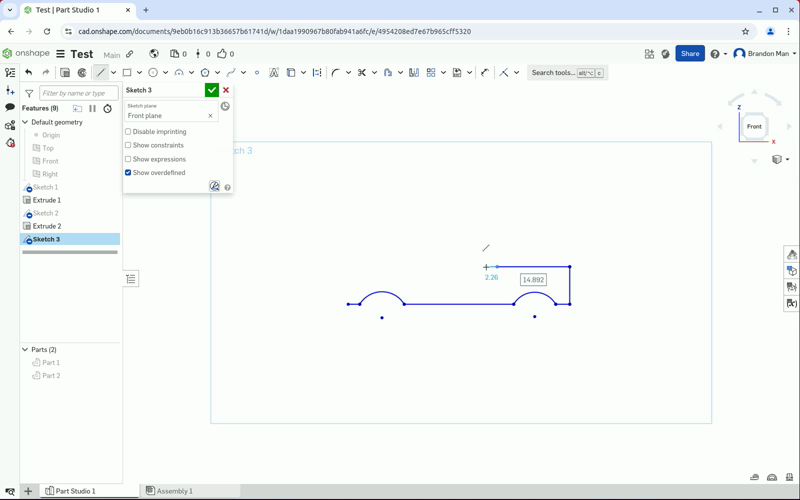
click(486, 266)
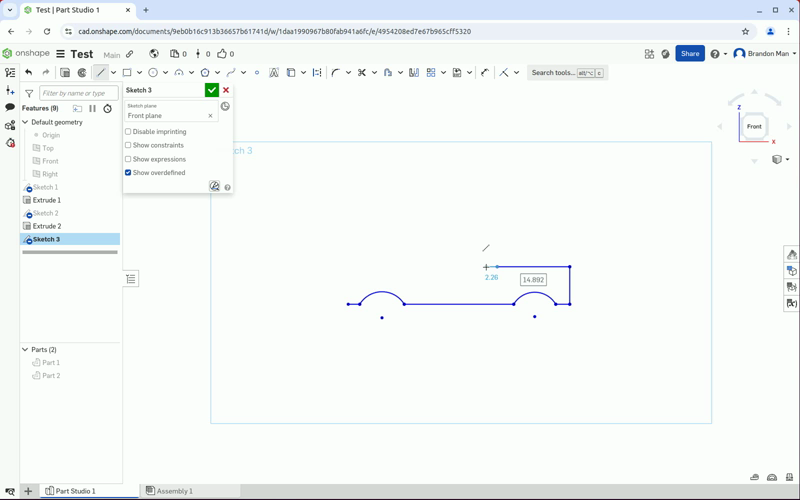
key_up(shift)
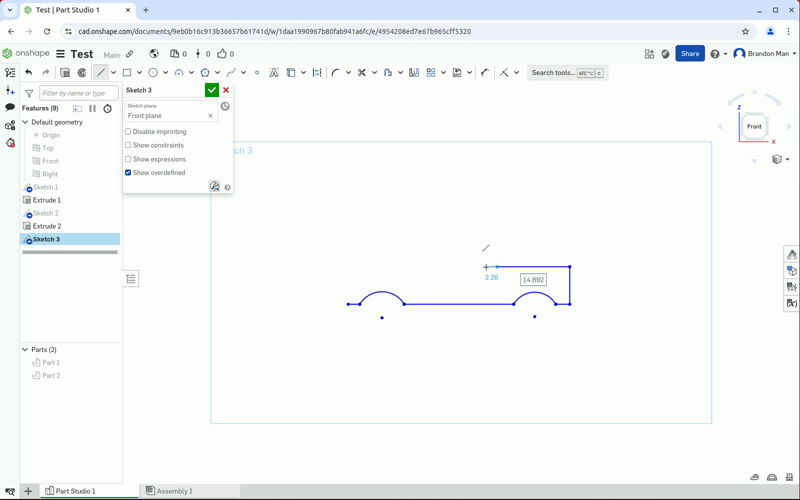
key(esc)
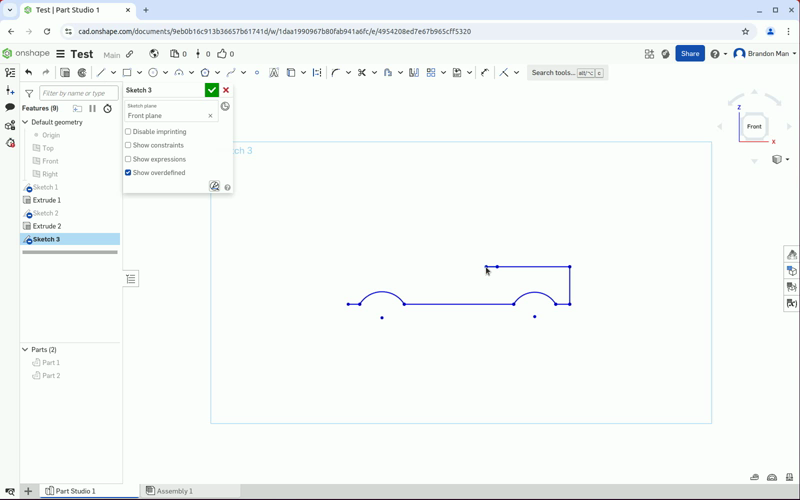
key(a)
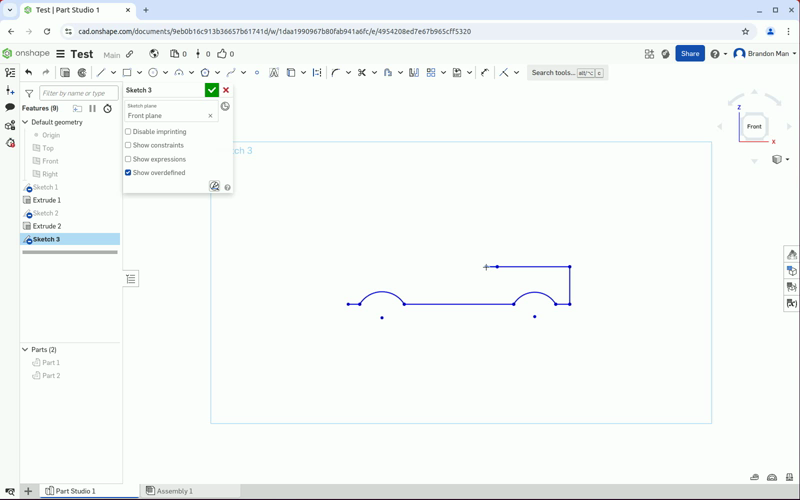
mouse_move(486, 266)
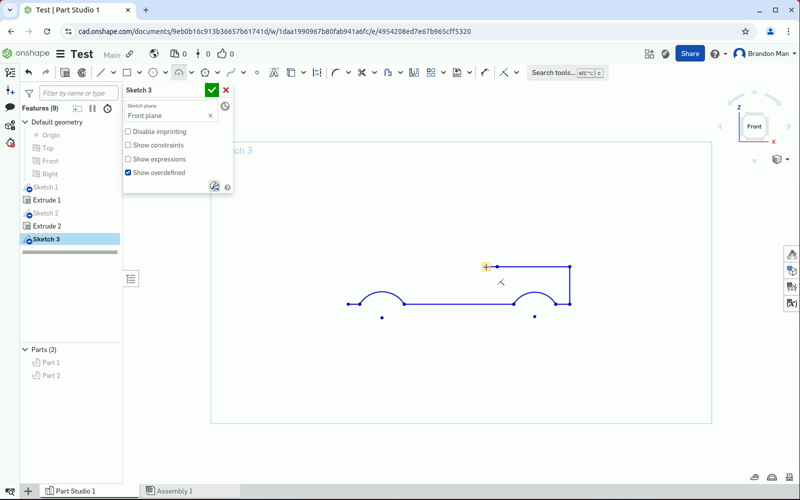
click(486, 266)
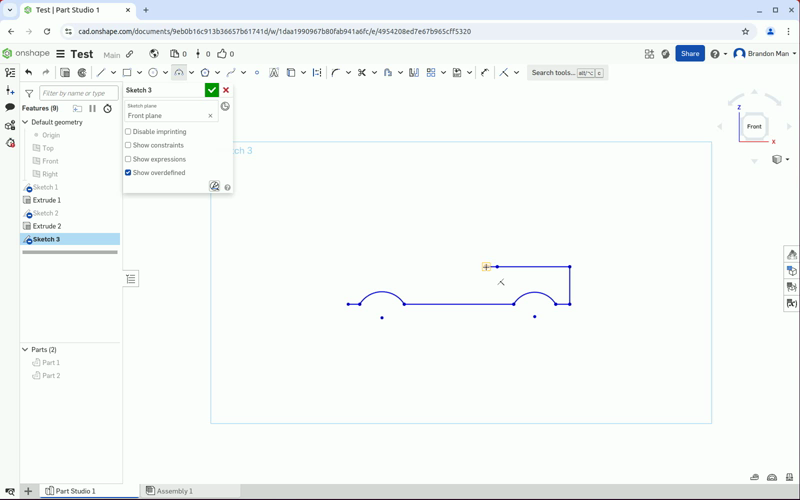
key_down(shift)
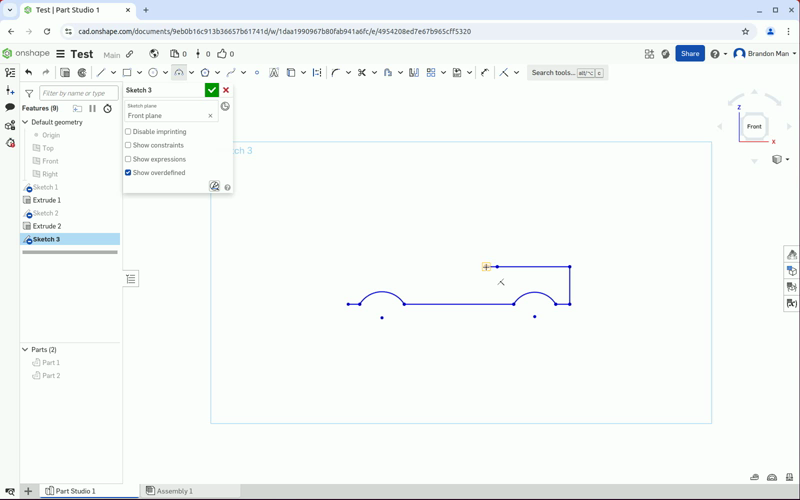
mouse_move(432, 266)
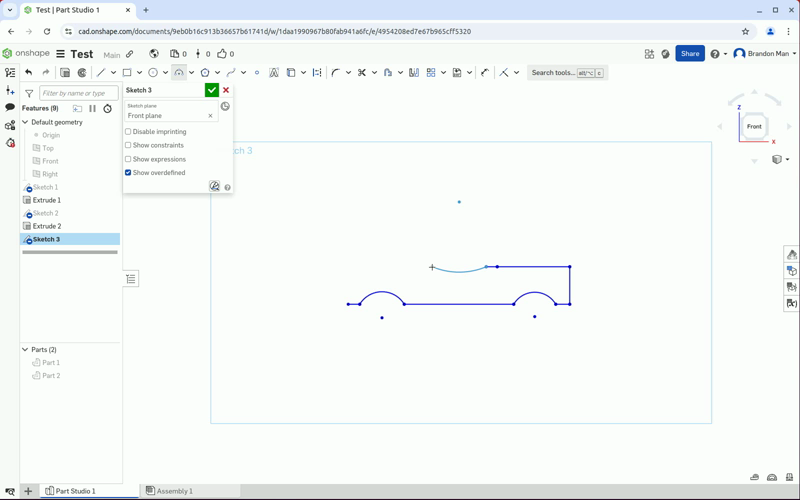
click(432, 266)
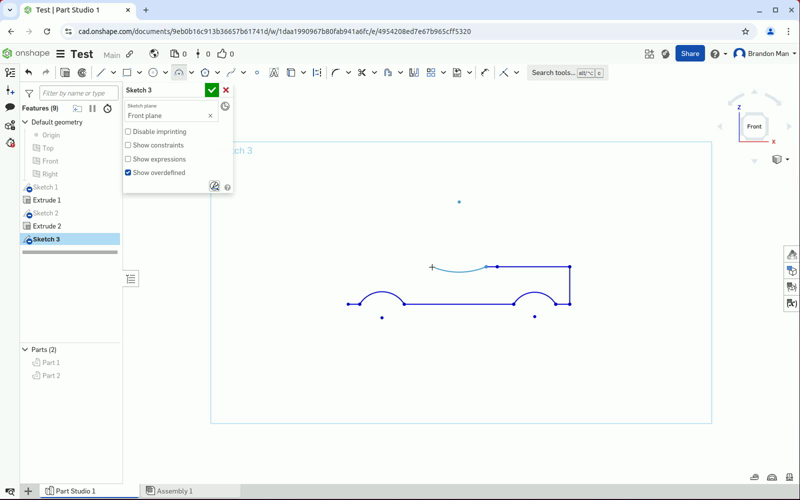
mouse_move(458, 279)
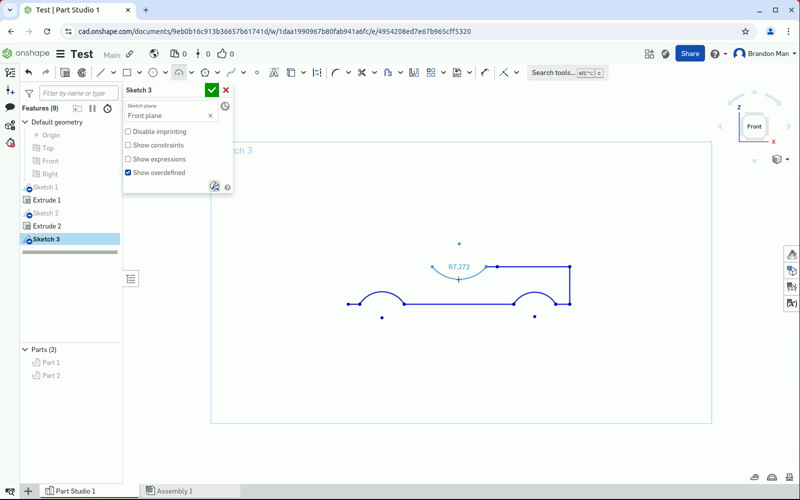
click(458, 279)
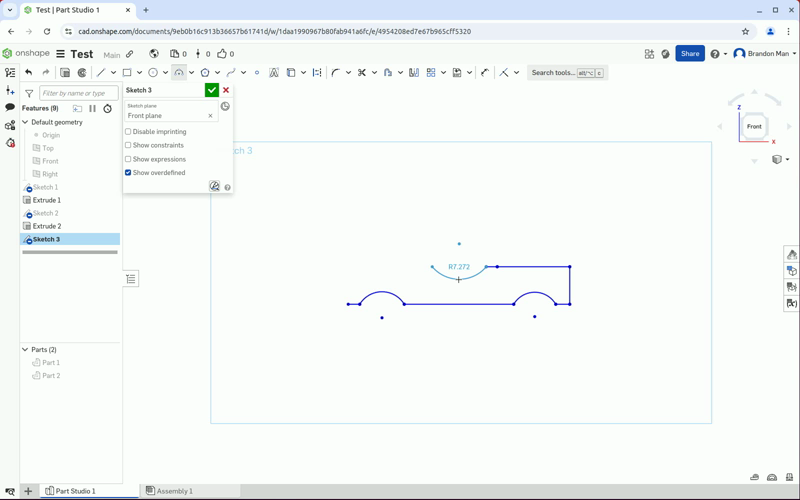
key_up(shift)
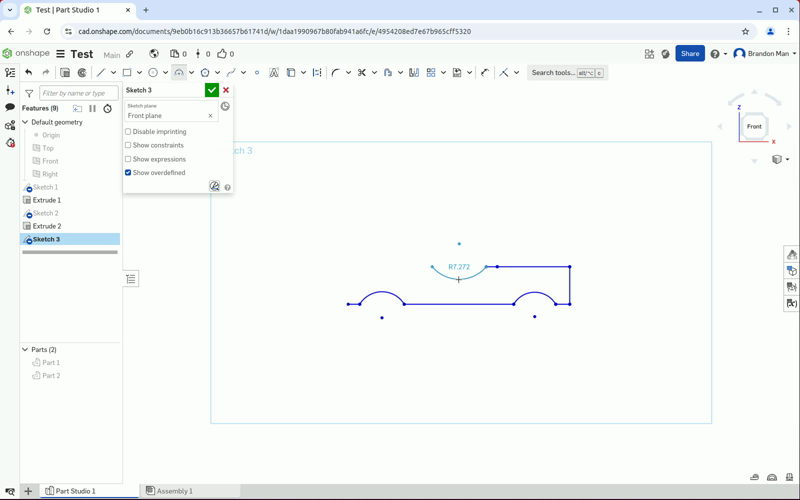
key(esc)
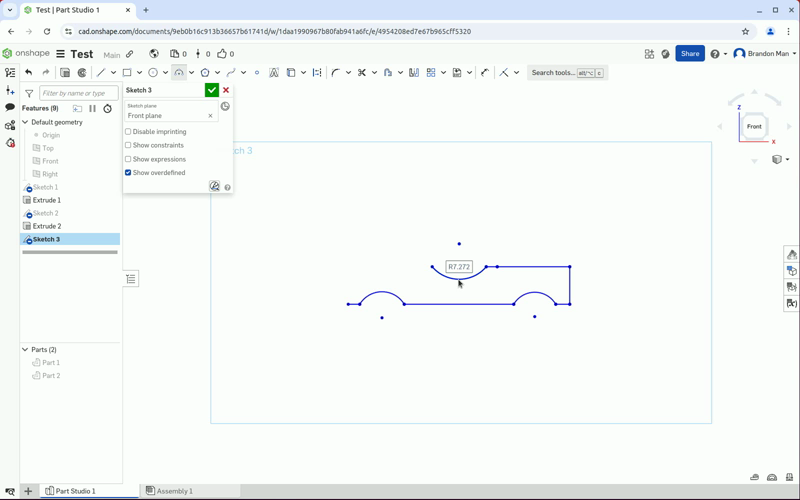
key(l)
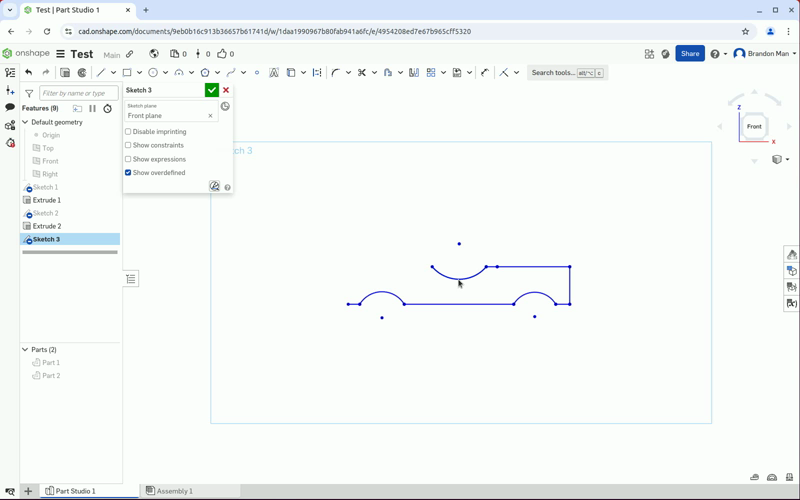
mouse_move(432, 266)
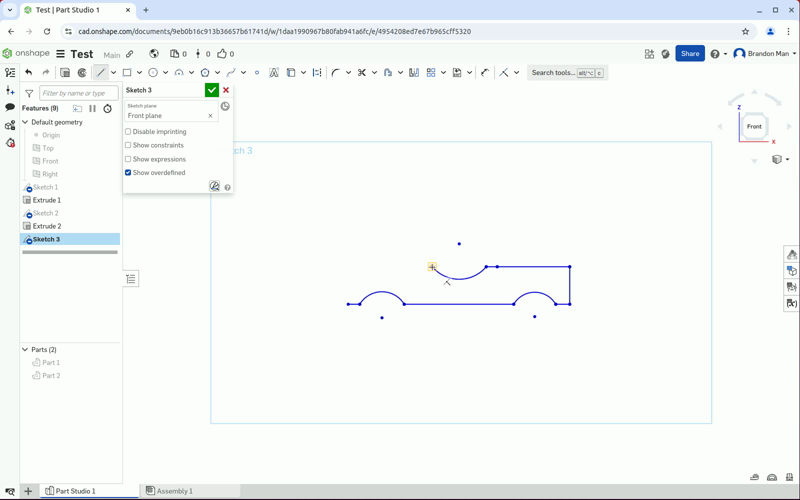
click(432, 266)
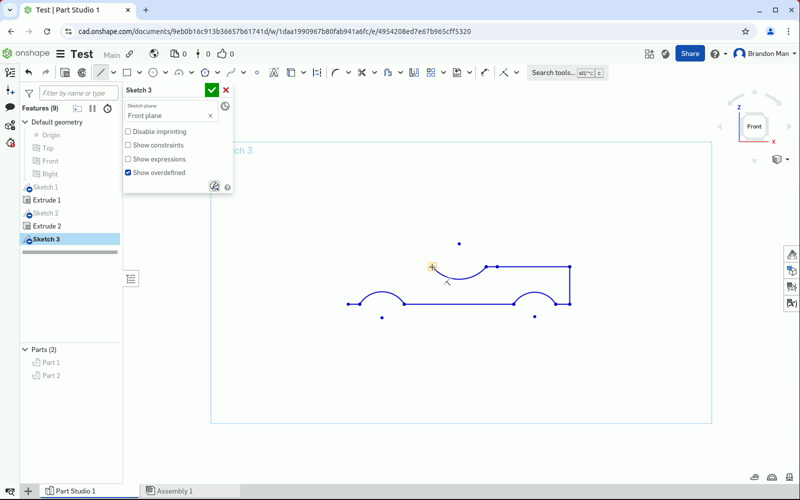
key_down(shift)
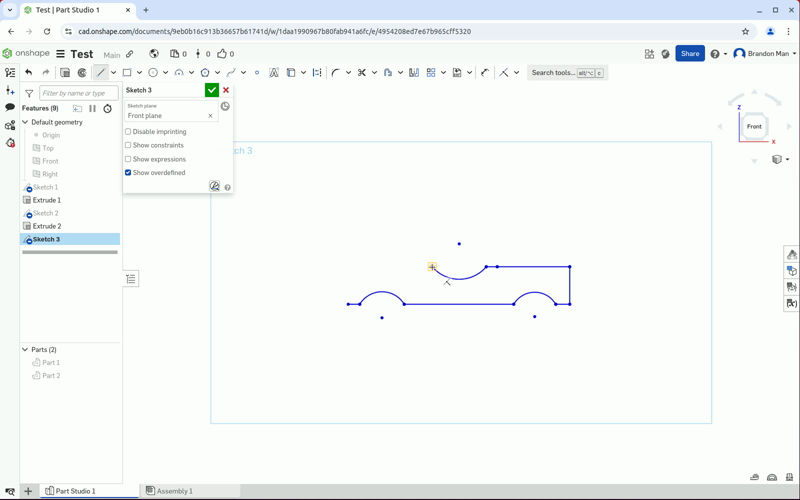
mouse_move(462, 266)
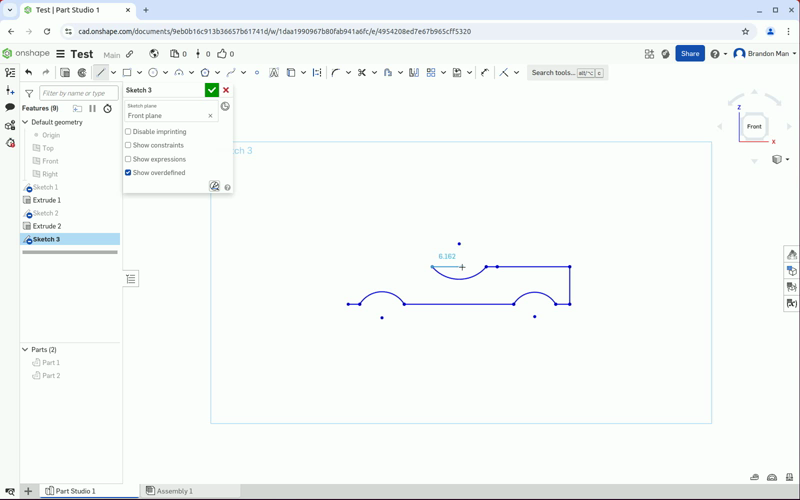
mouse_move(418, 266)
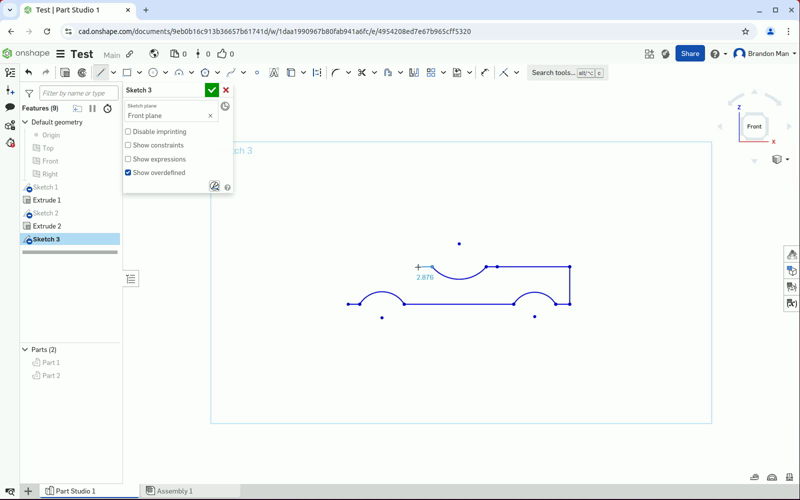
click(418, 266)
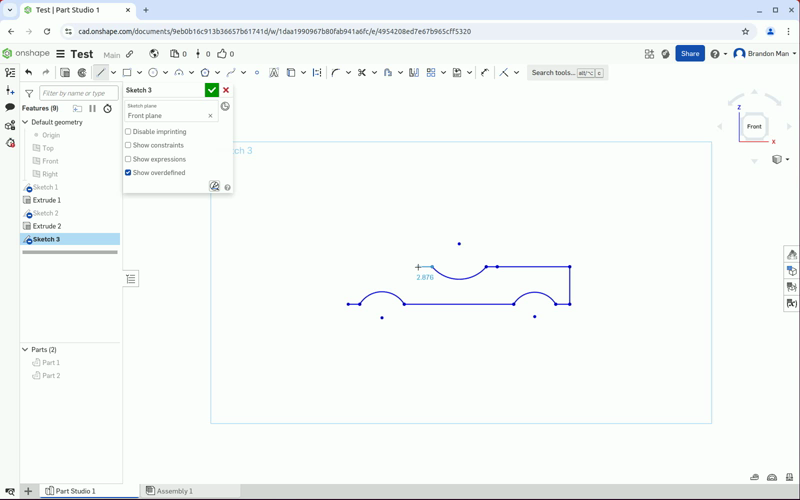
key_up(shift)
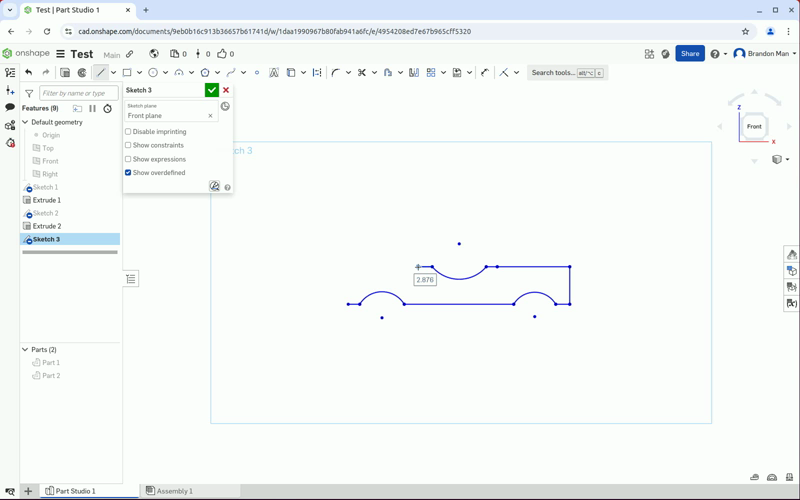
key_down(shift)
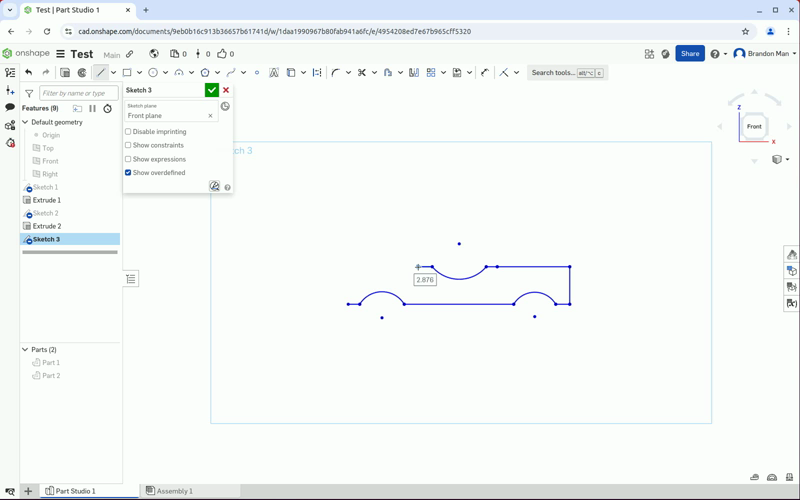
mouse_move(348, 266)
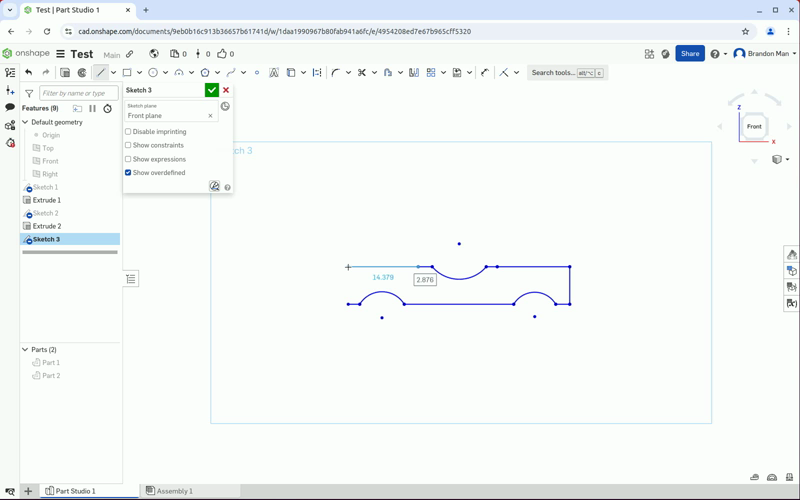
click(348, 266)
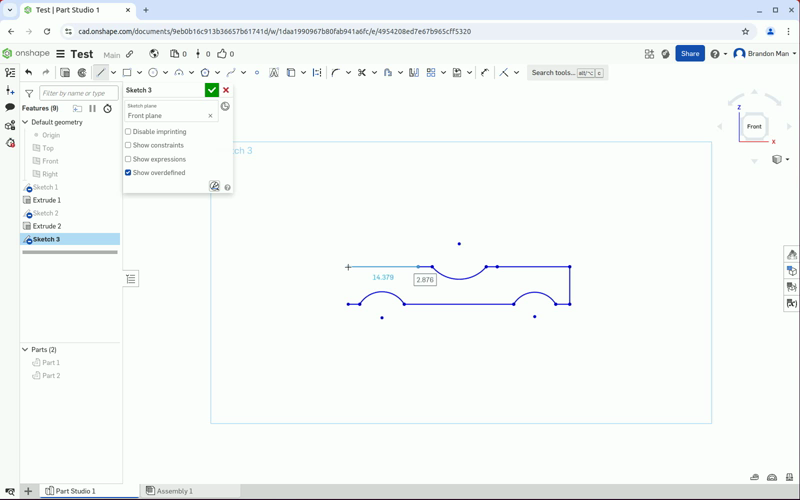
key_up(shift)
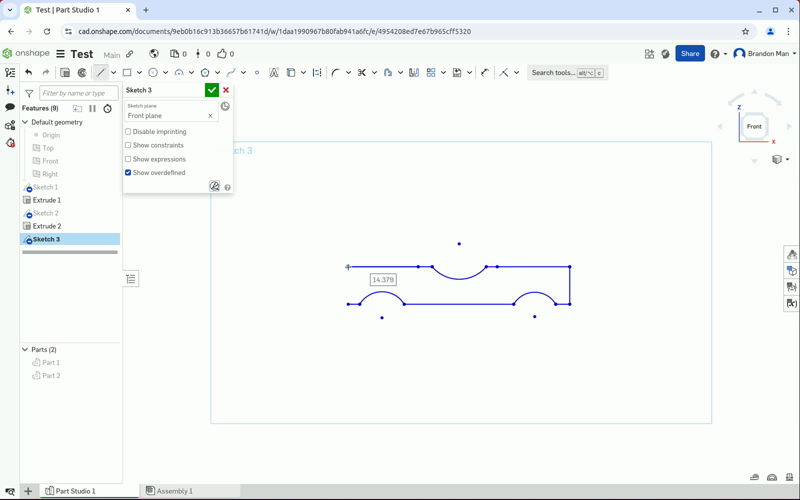
mouse_move(378, 266)
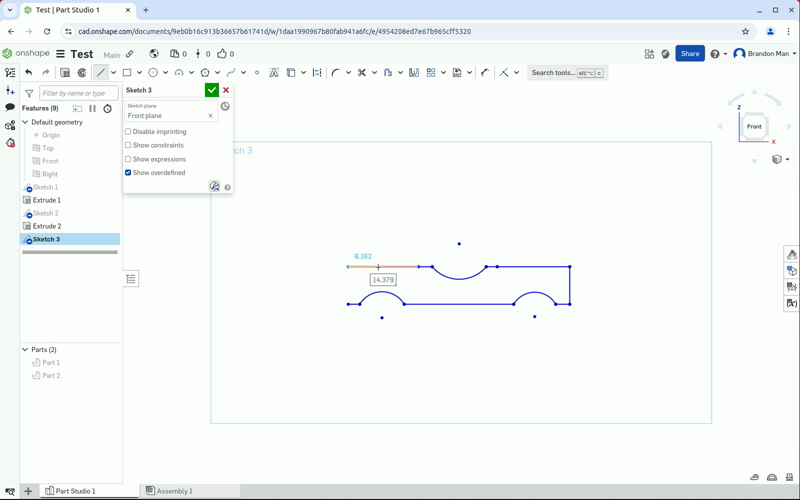
key_down(shift)
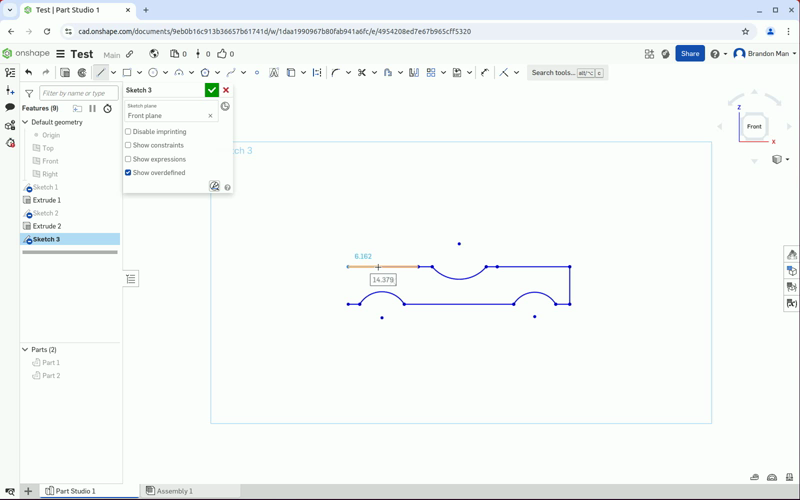
mouse_move(348, 304)
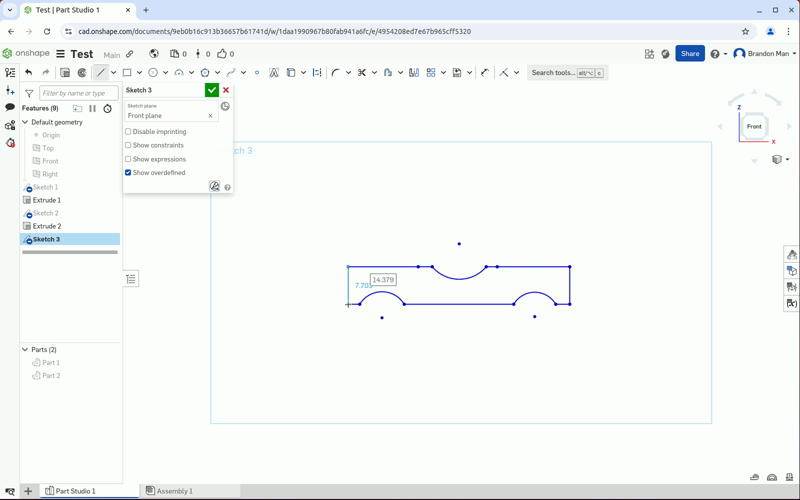
key_up(shift)
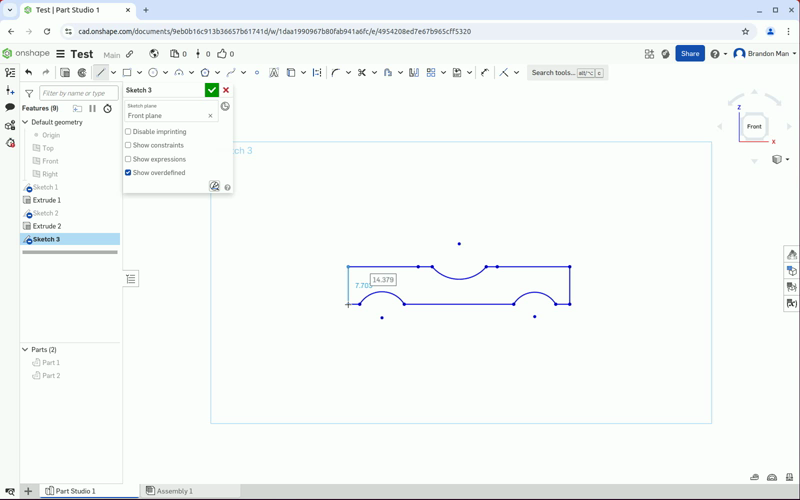
click(348, 304)
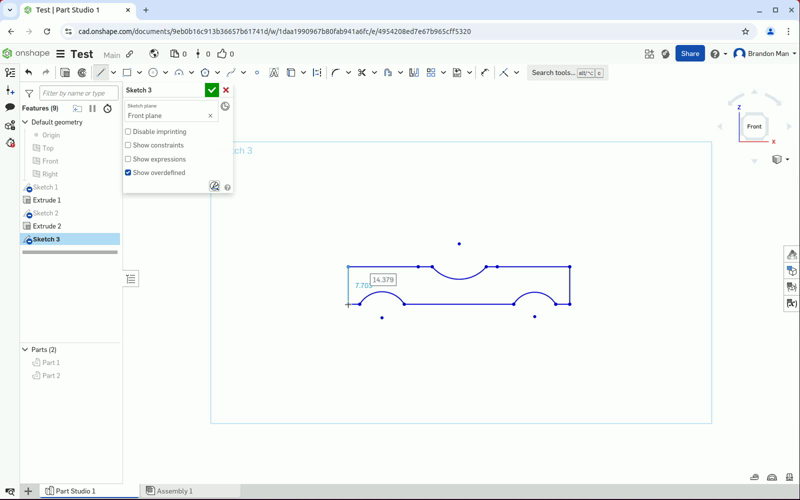
key(esc)
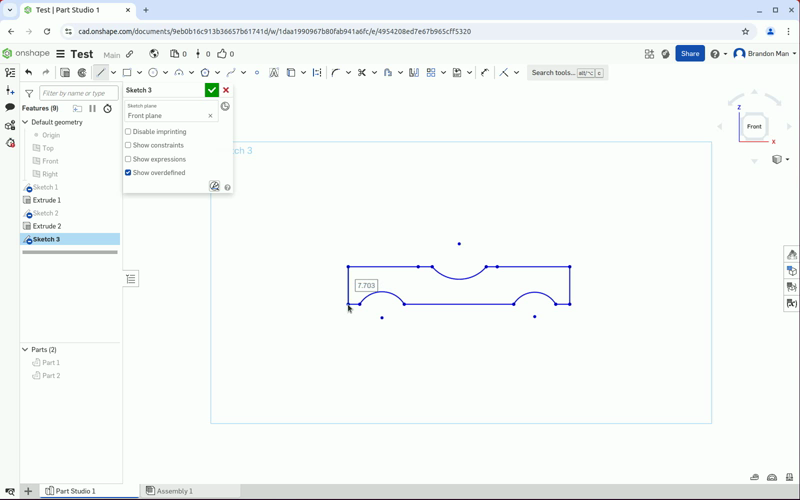
mouse_move(491, 284)
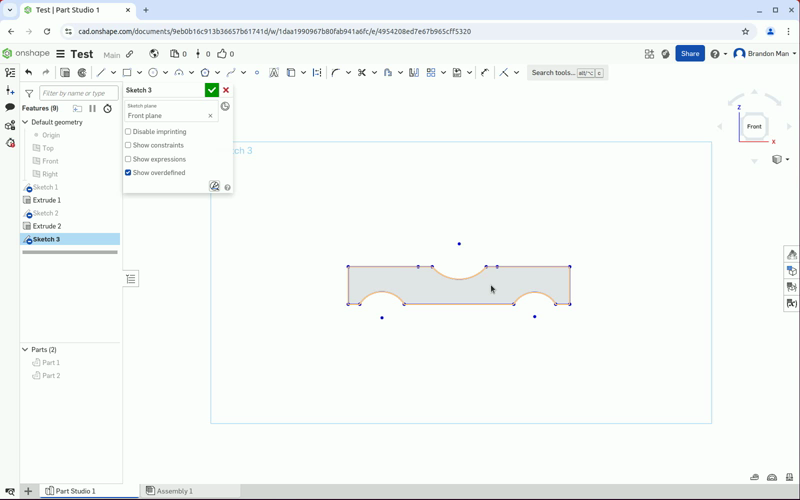
click(491, 284)
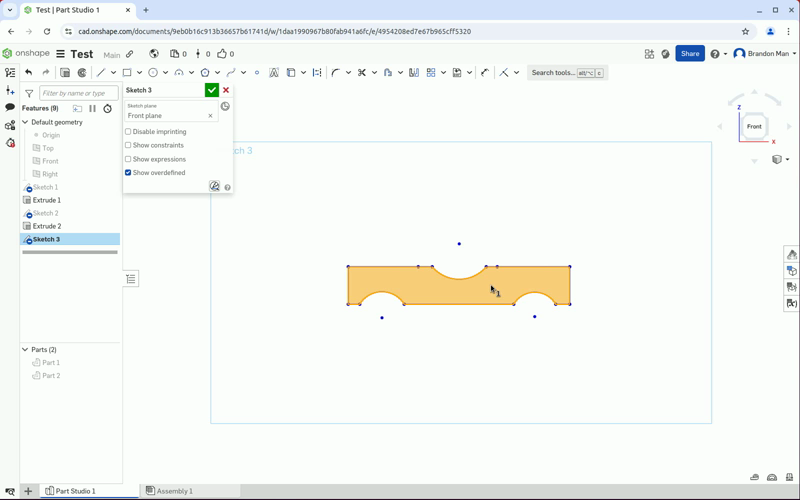
mouse_move(73, 352)
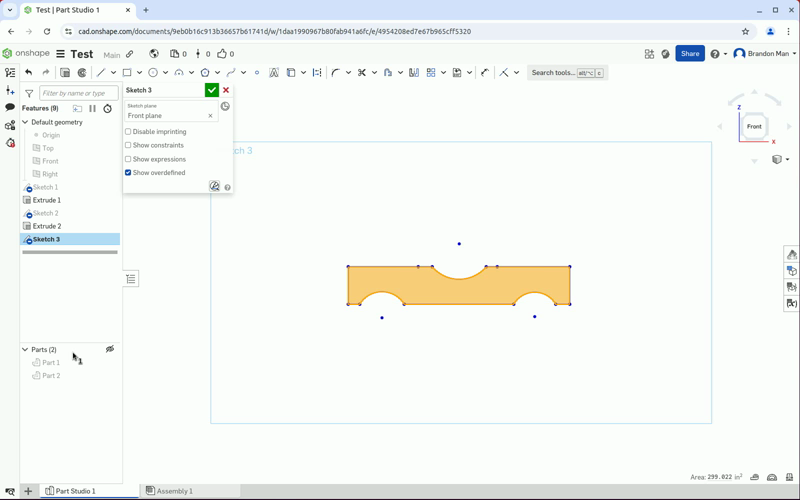
key(shift+y)
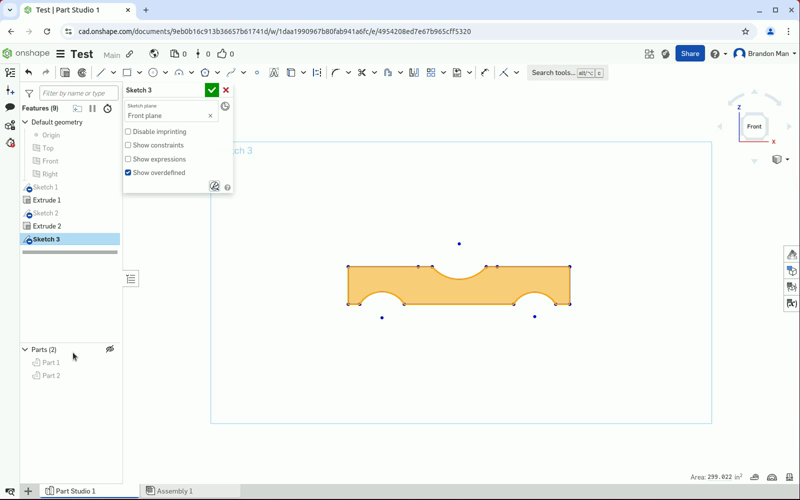
key(shift+e)
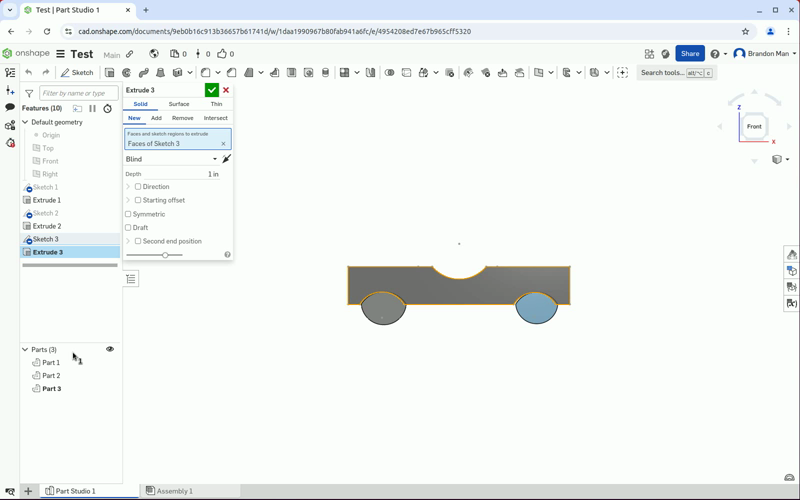
mouse_move(143, 106)
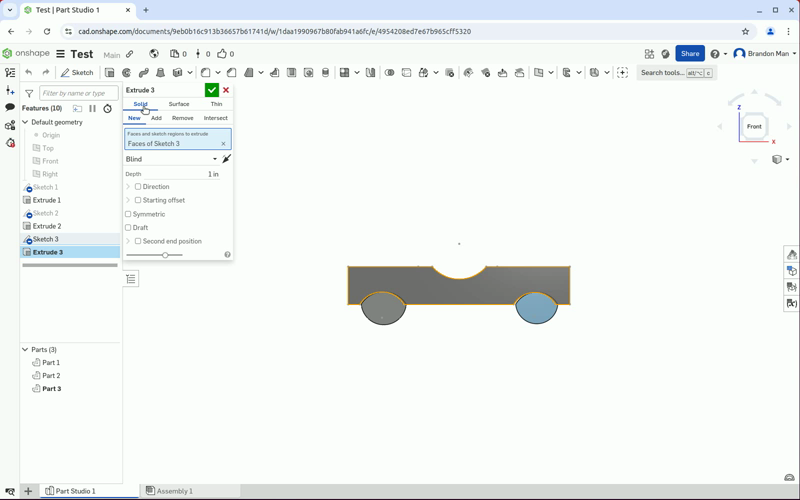
click(143, 106)
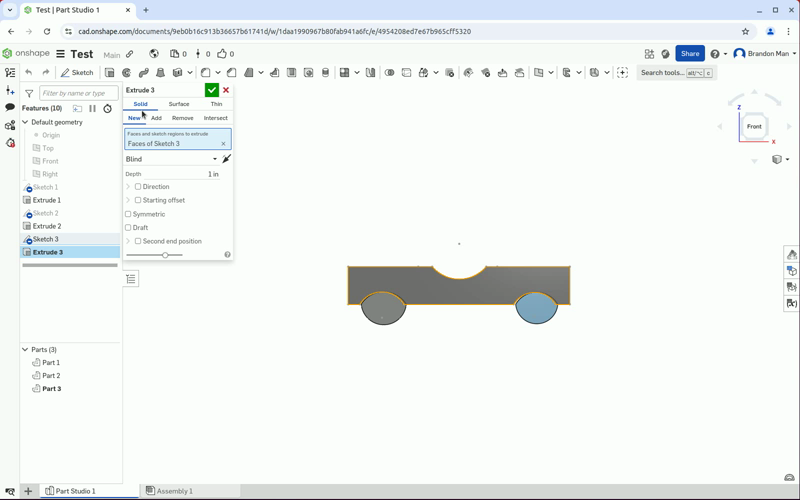
mouse_move(137, 120)
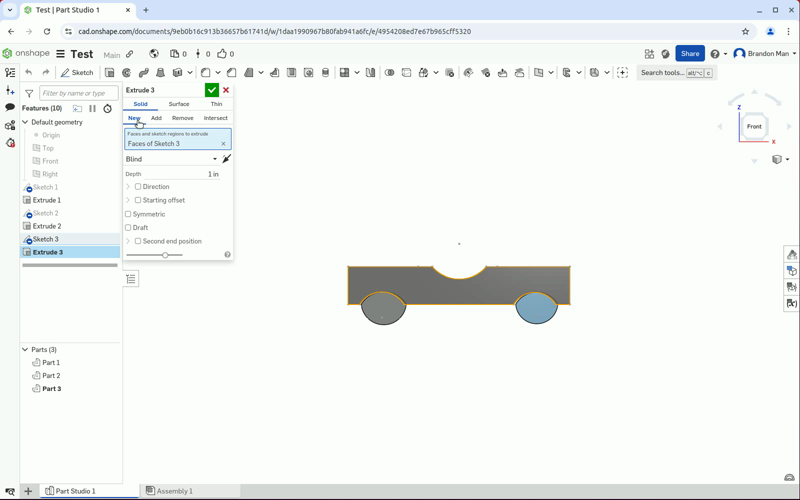
click(137, 120)
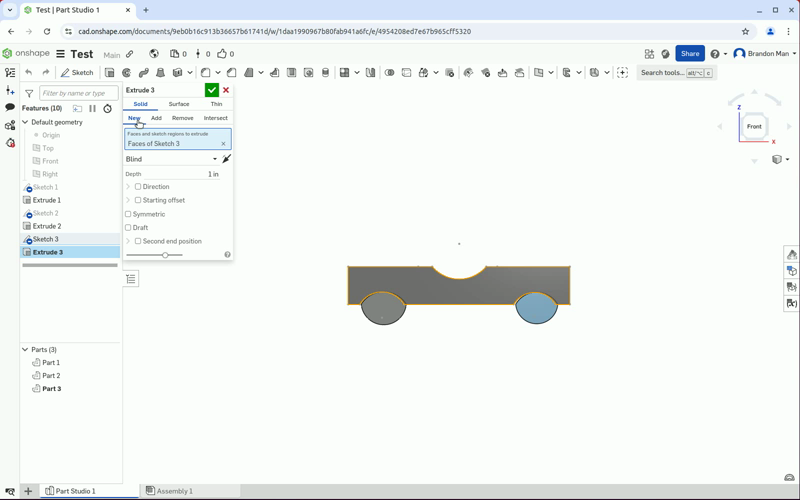
key(tab, 4)
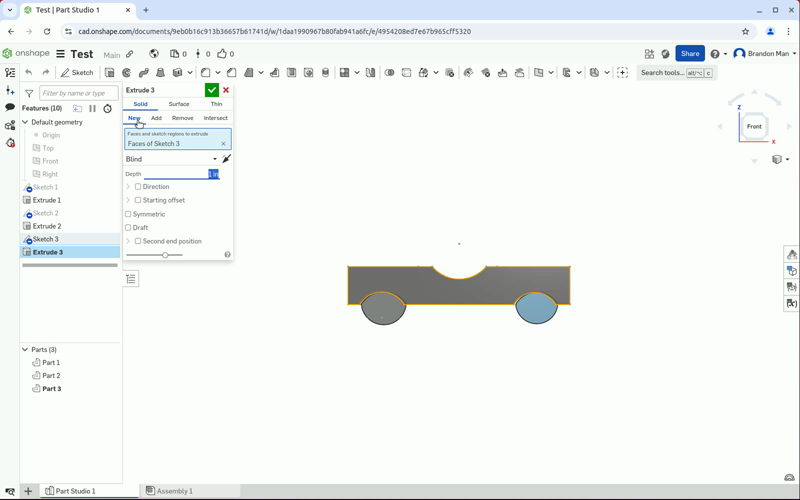
text(12.276)
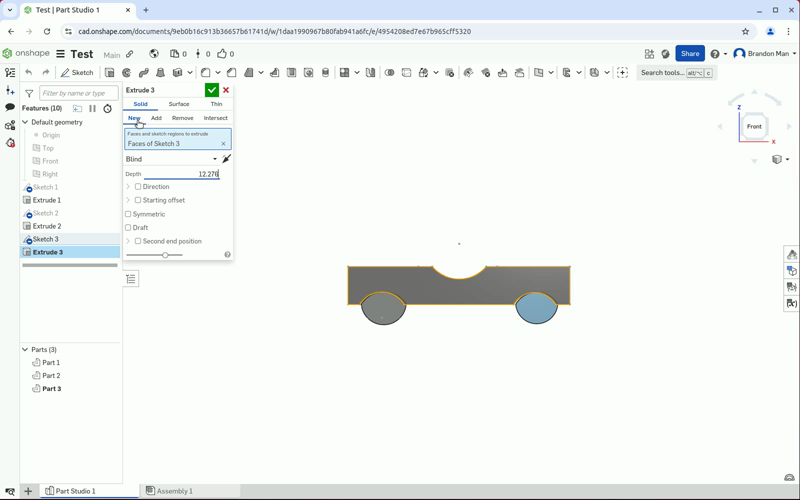
key(enter)
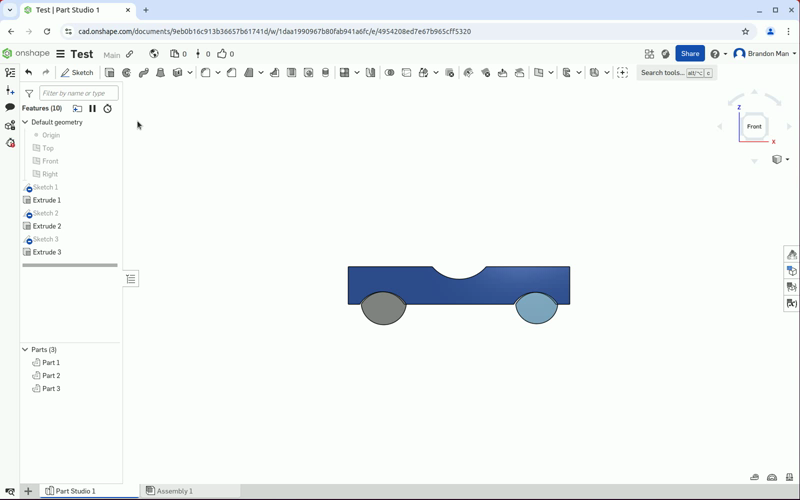
key(shift+h)
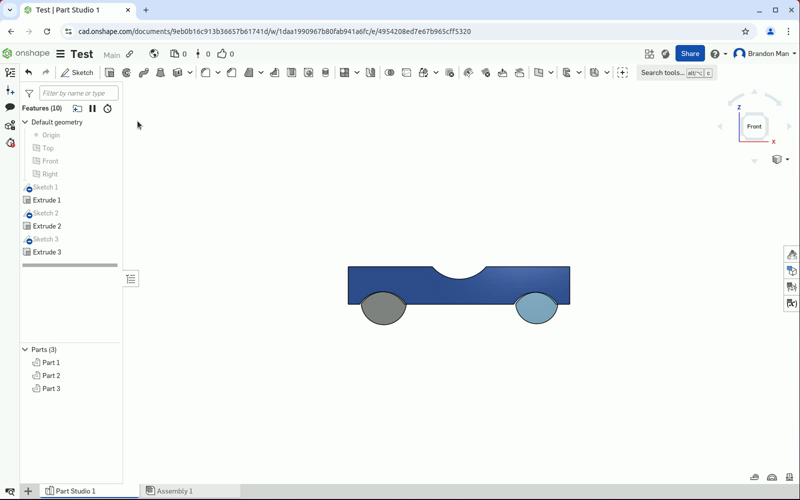
key(shift+h)
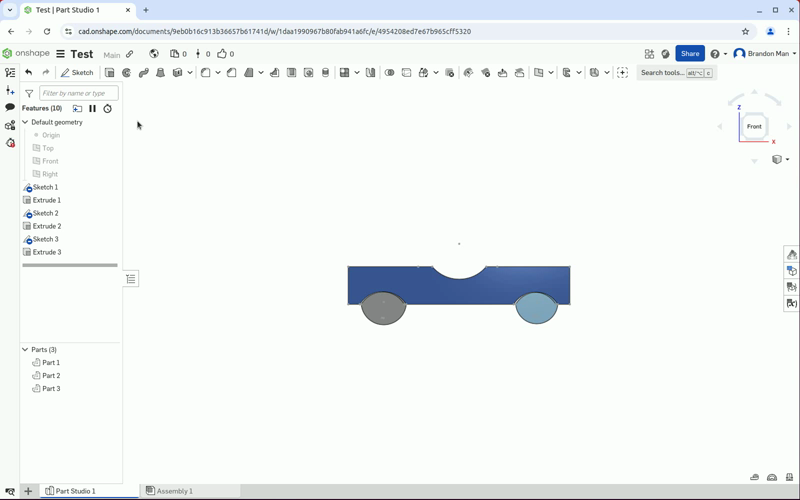
key(shift+7)
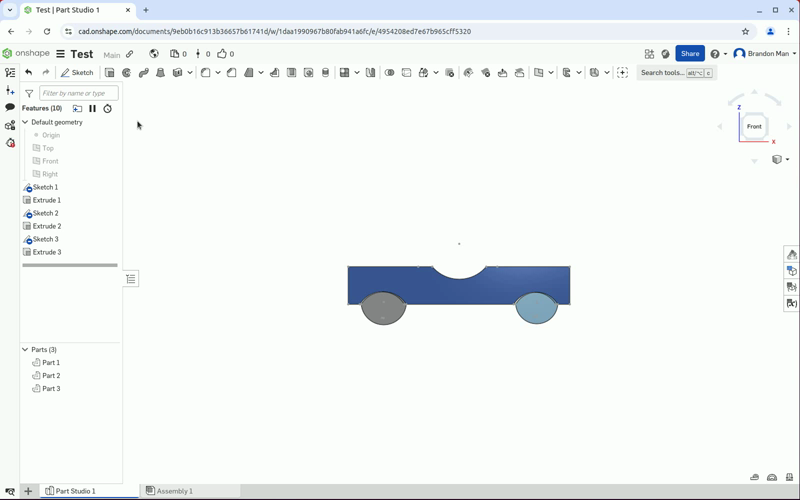
key(left, 2)
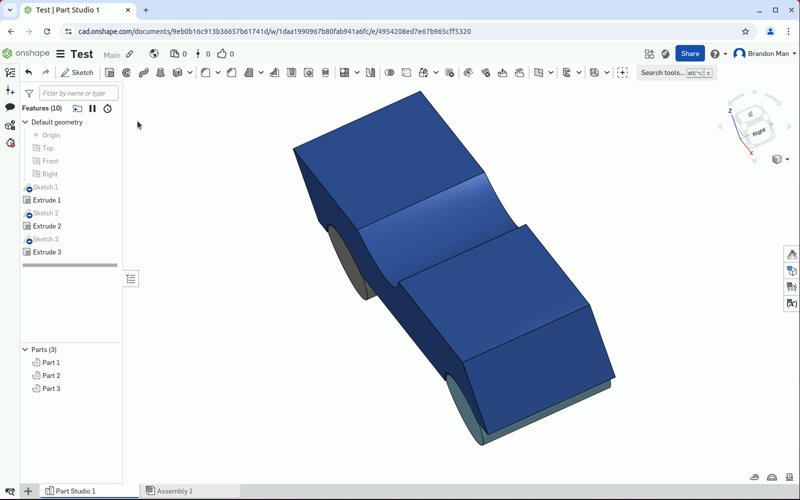
key(down, 2)
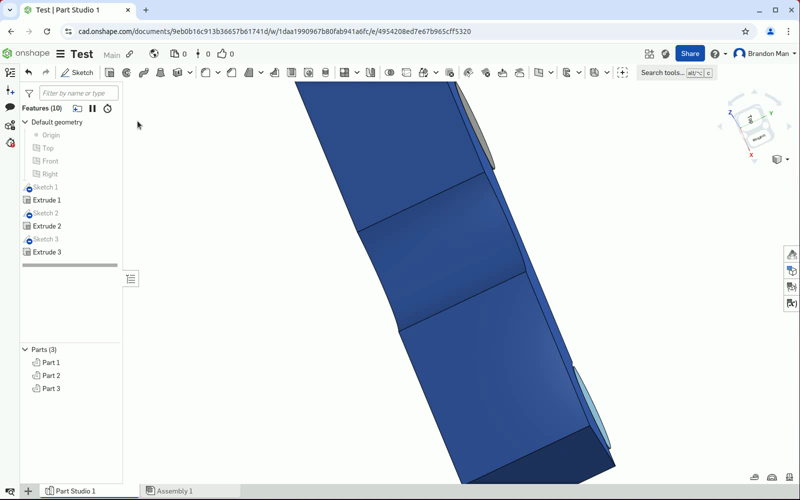
key(up, 2)
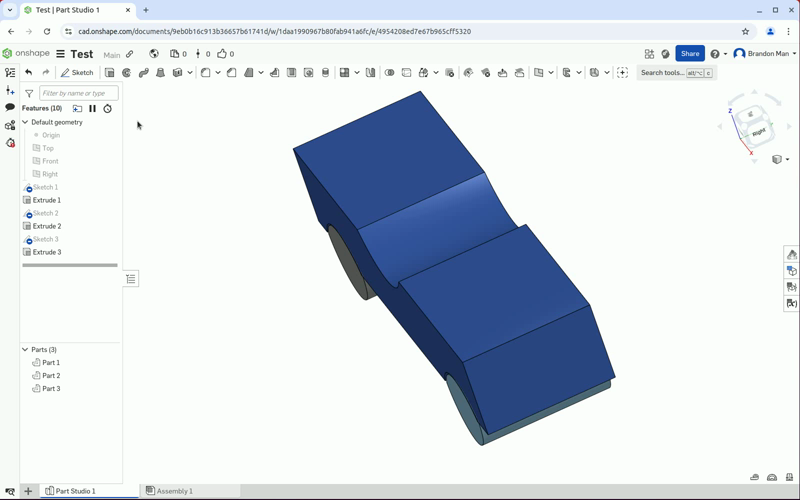
key(right, 2)
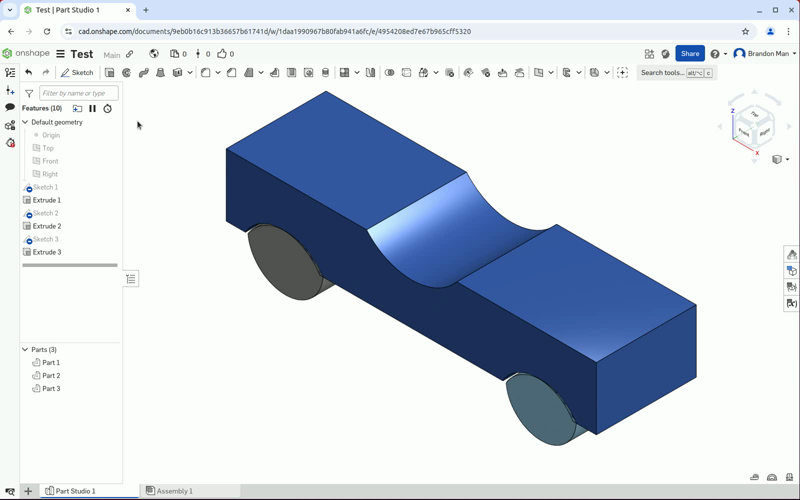
mouse_move(73, 189)
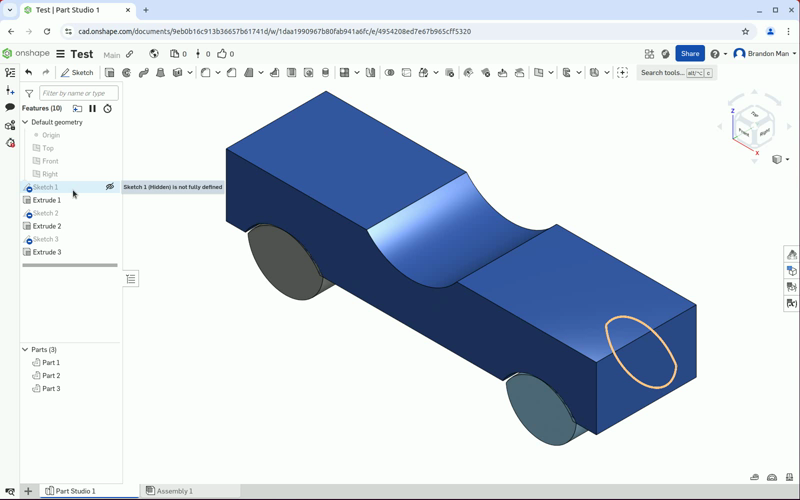
click(73, 189)